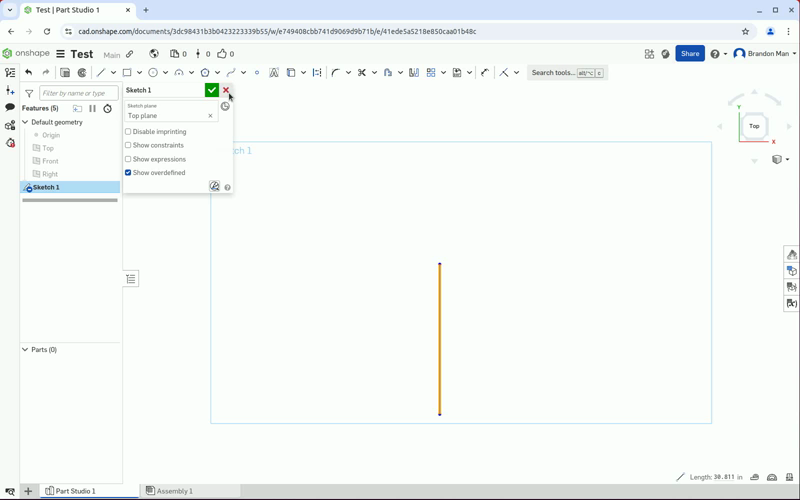
key(shift+h)
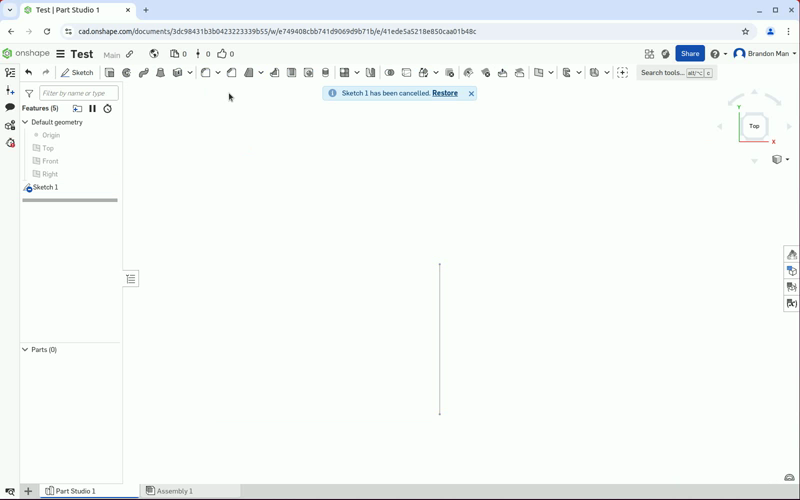
key(shift+s)
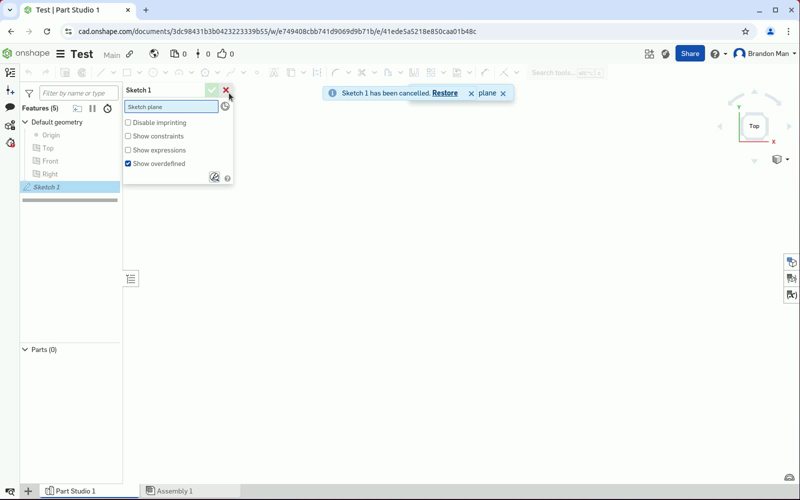
mouse_move(73, 150)
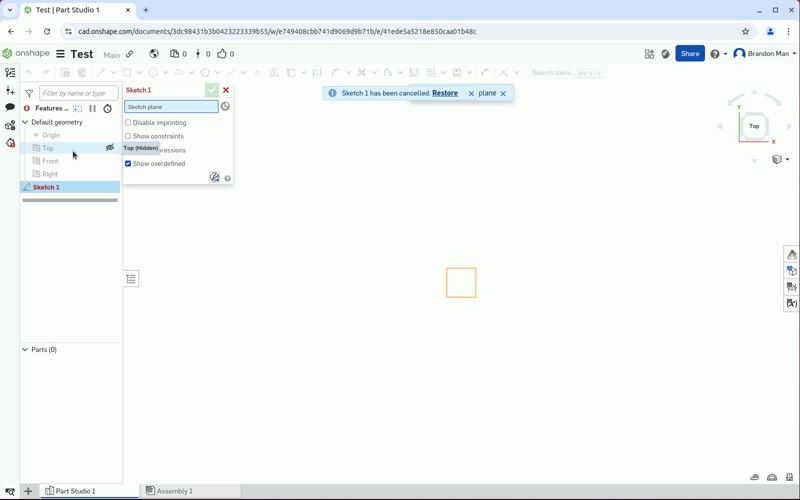
click(73, 150)
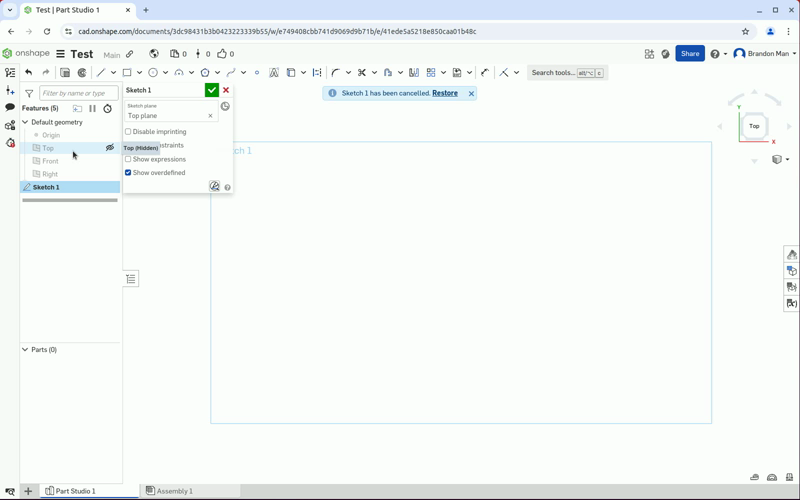
mouse_move(73, 352)
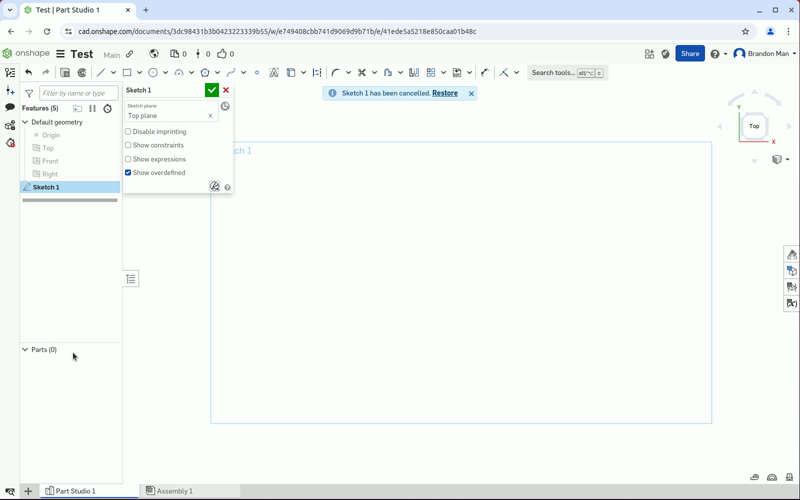
key(y)
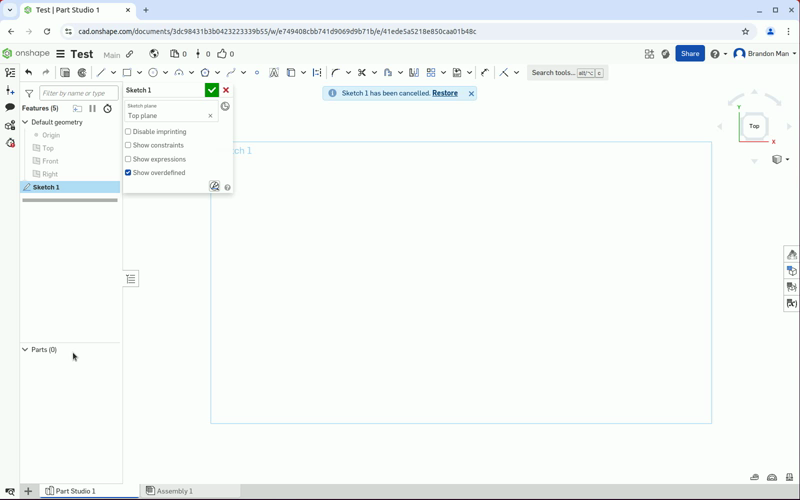
key(l)
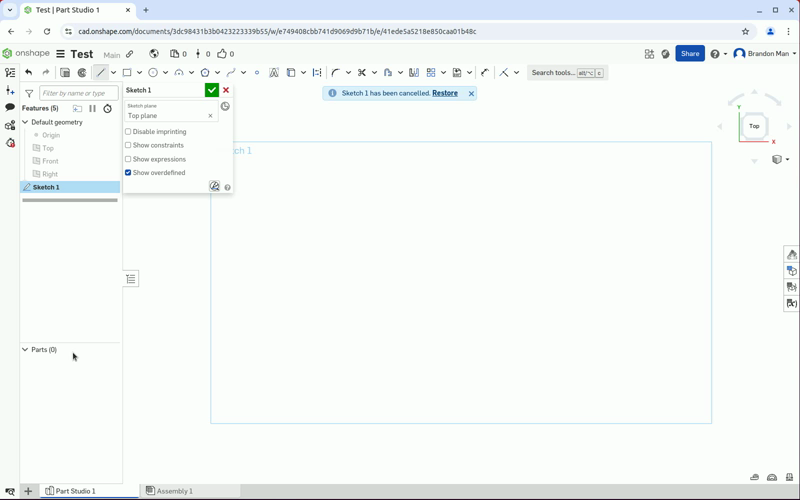
key_down(shift)
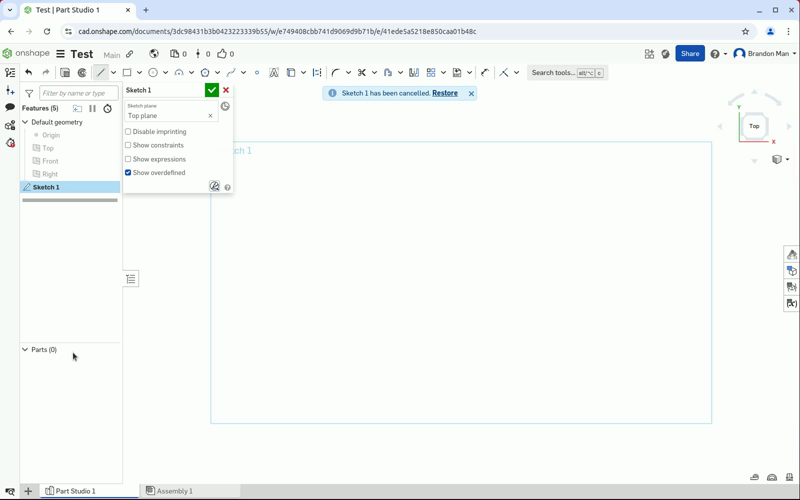
mouse_move(405, 395)
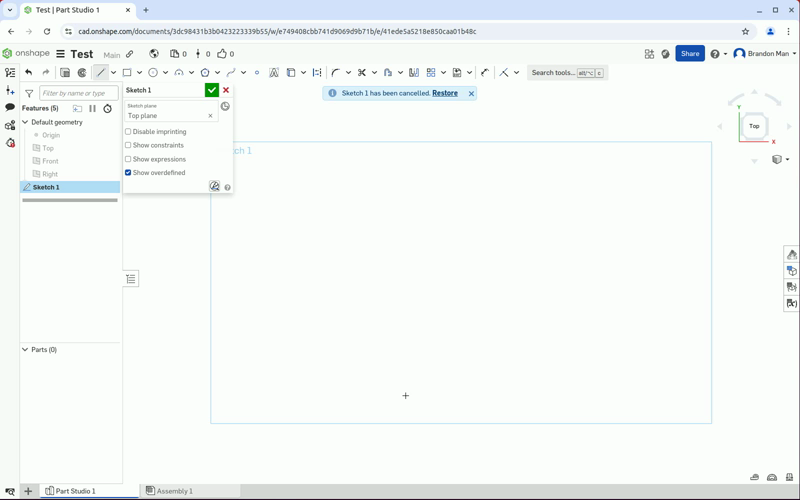
click(405, 395)
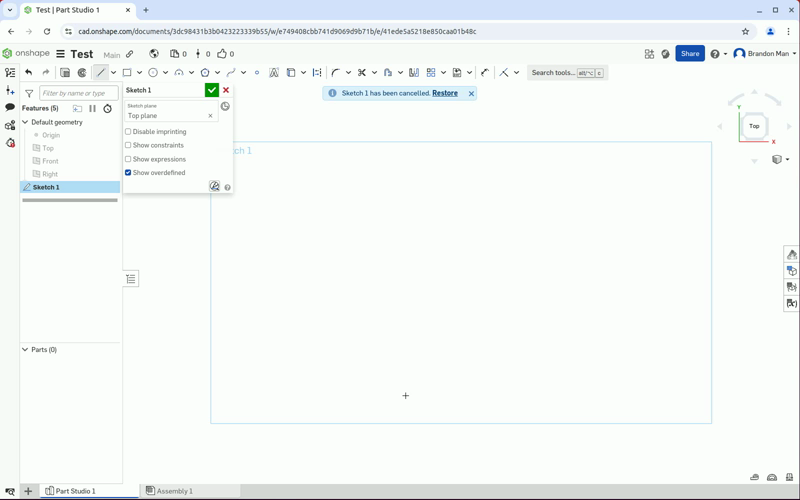
key_up(shift)
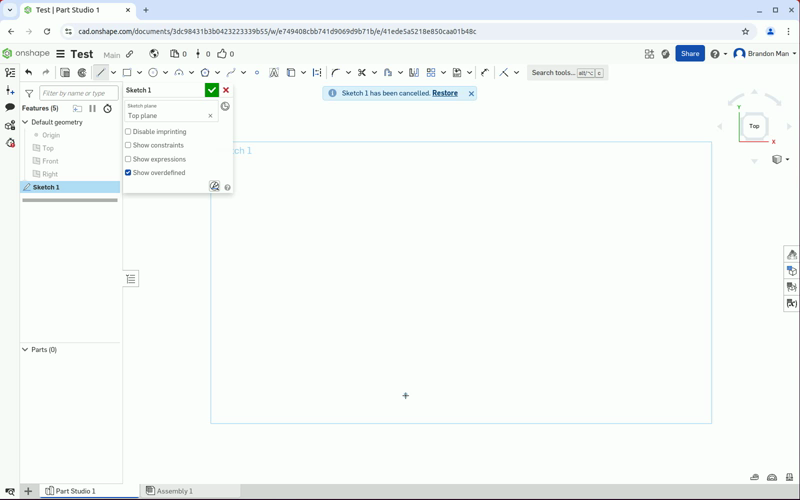
key_down(shift)
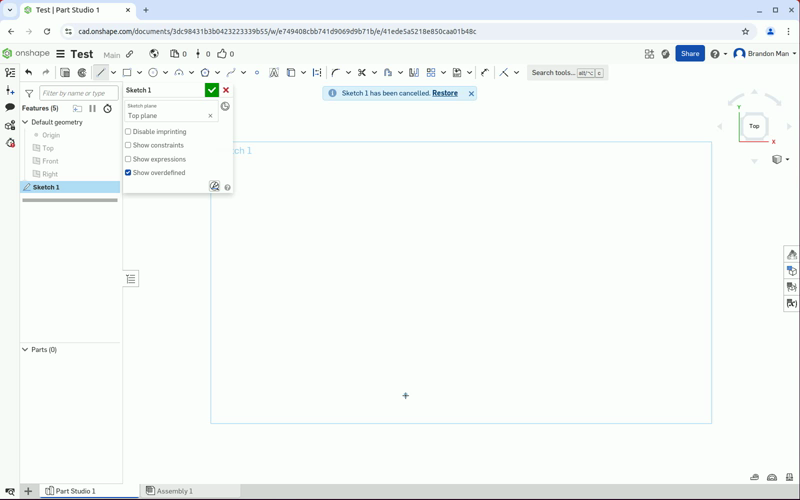
mouse_move(435, 395)
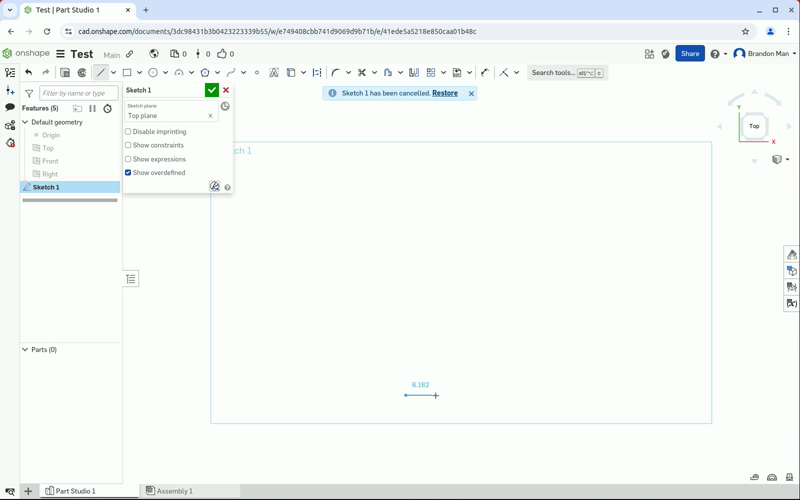
mouse_move(428, 395)
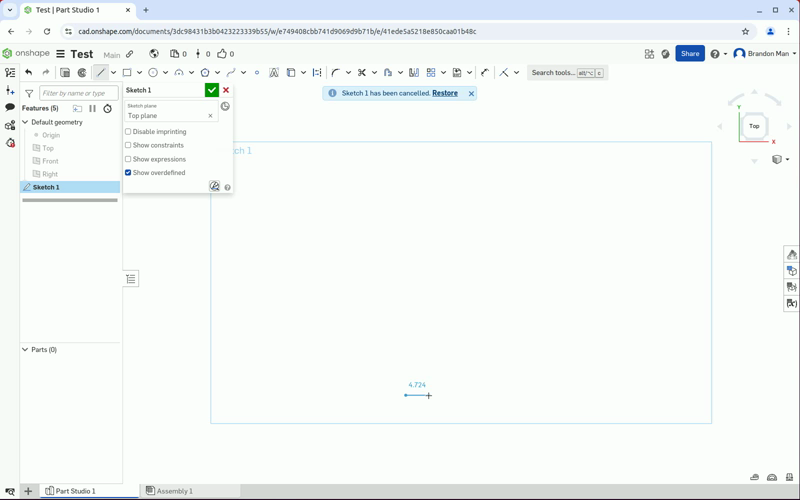
click(428, 395)
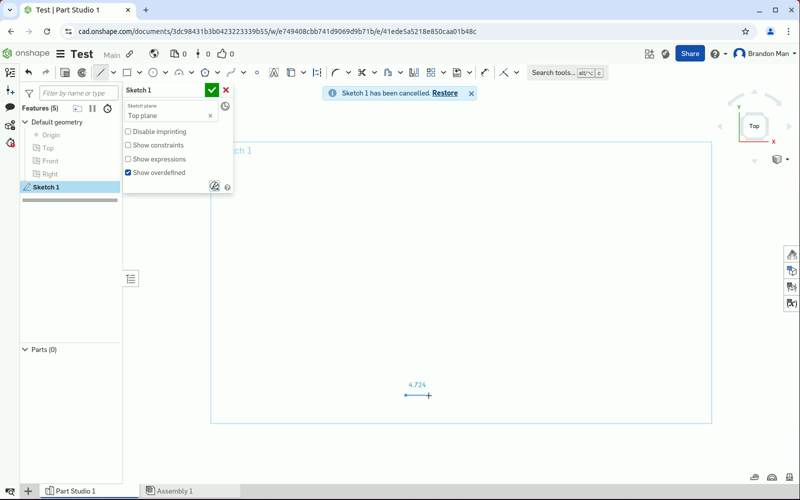
key_up(shift)
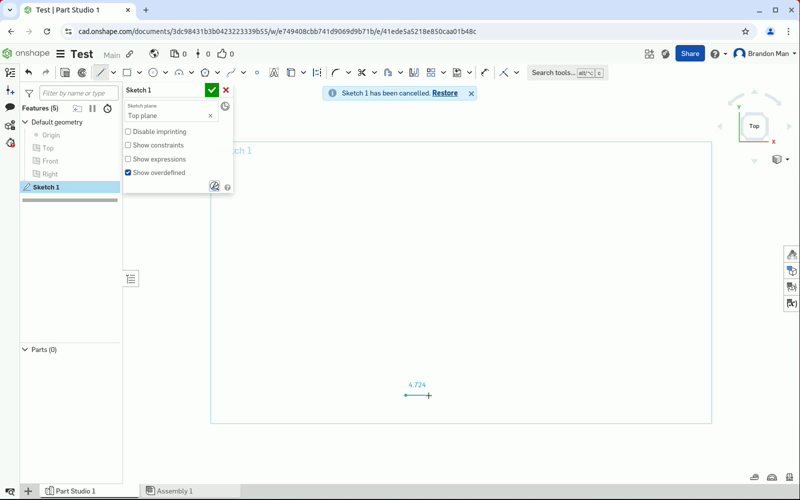
key_down(shift)
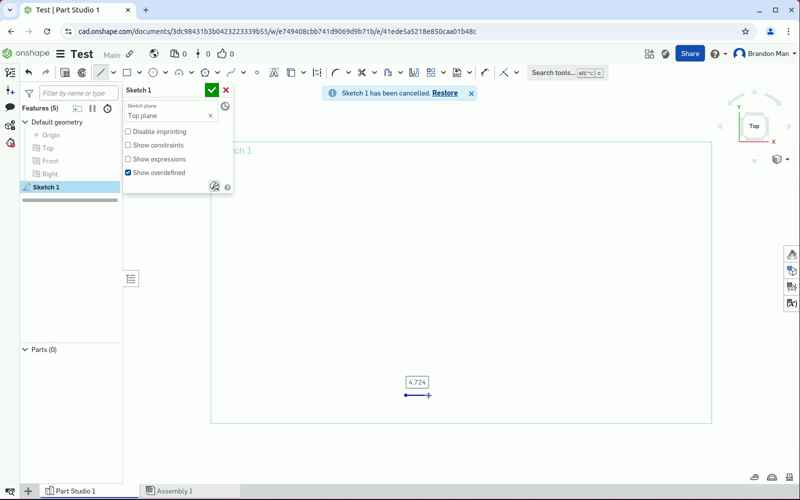
mouse_move(458, 395)
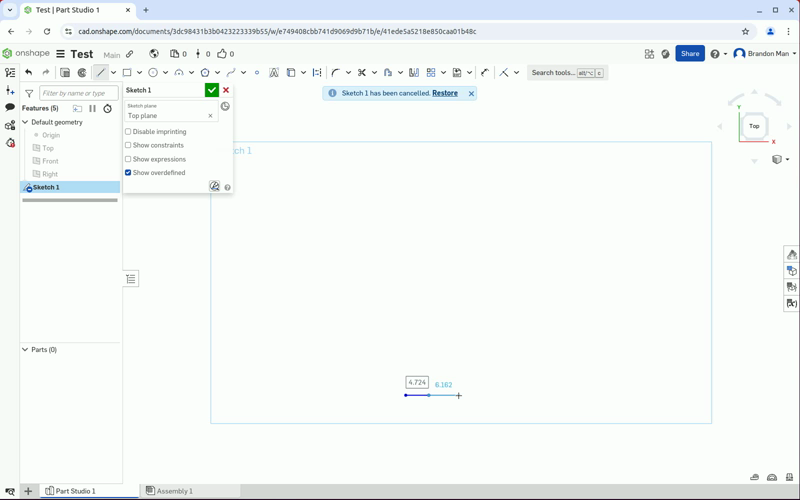
mouse_move(428, 350)
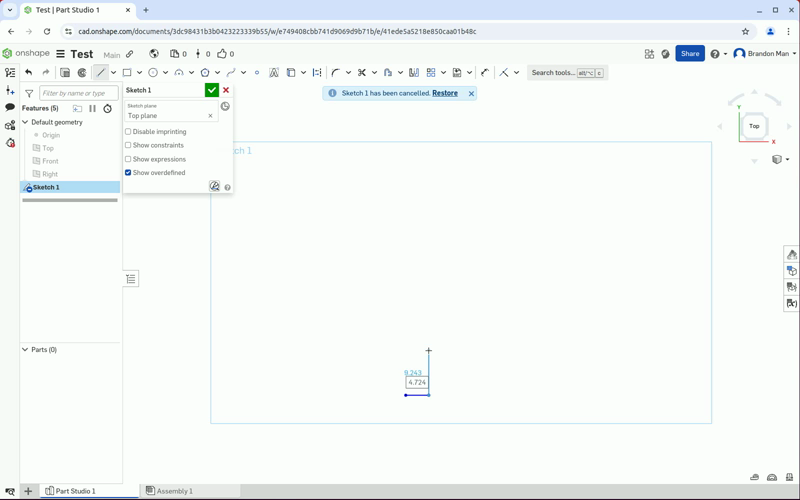
click(428, 350)
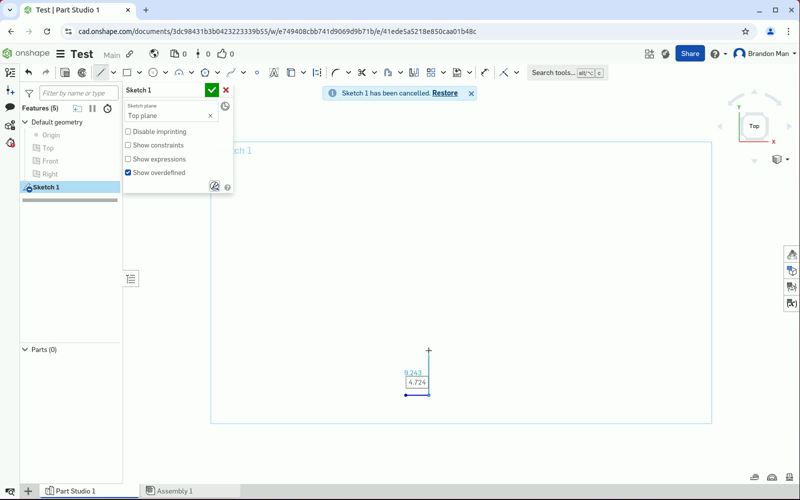
key_up(shift)
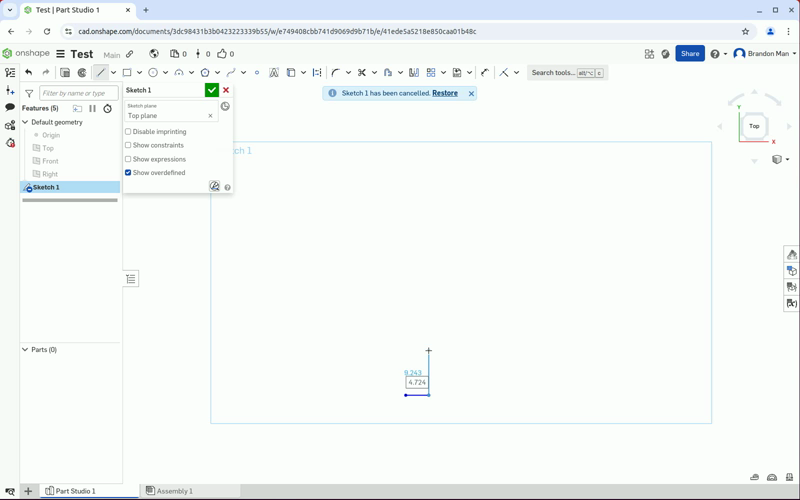
key_down(shift)
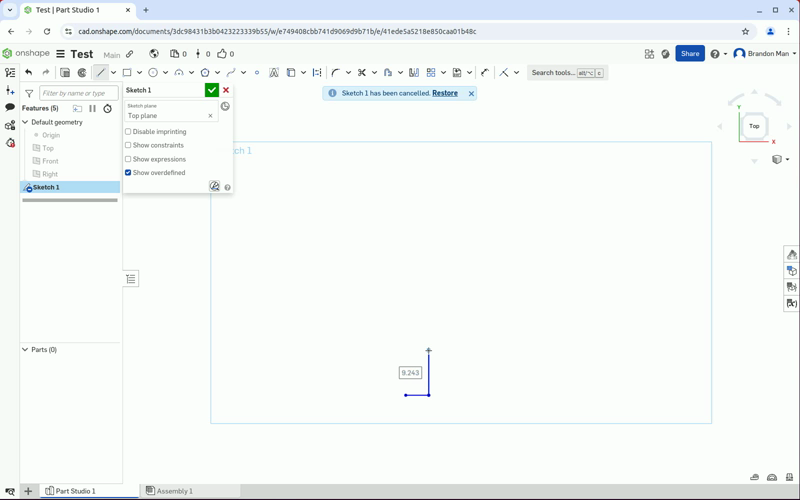
mouse_move(458, 350)
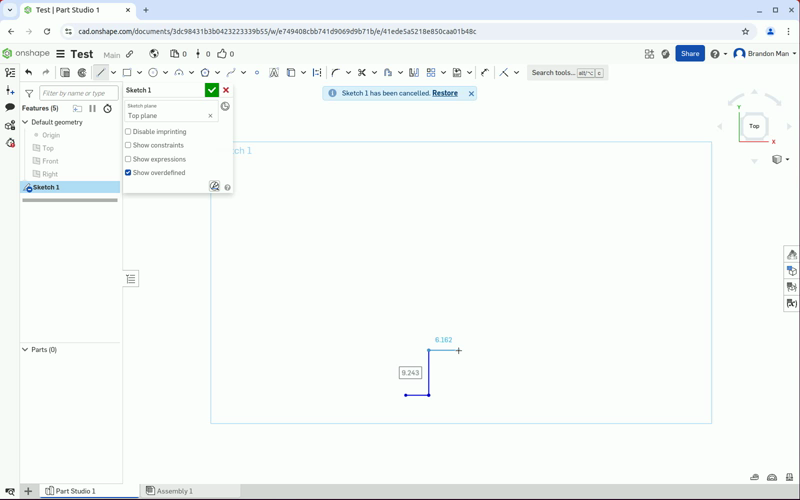
mouse_move(405, 350)
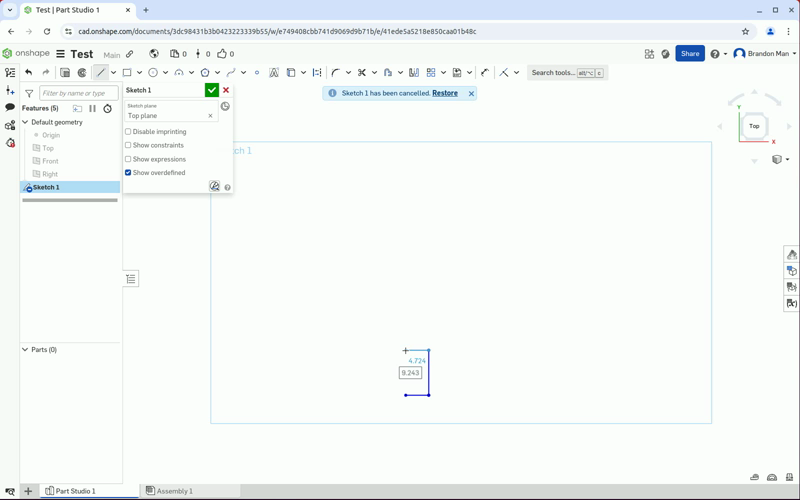
click(405, 350)
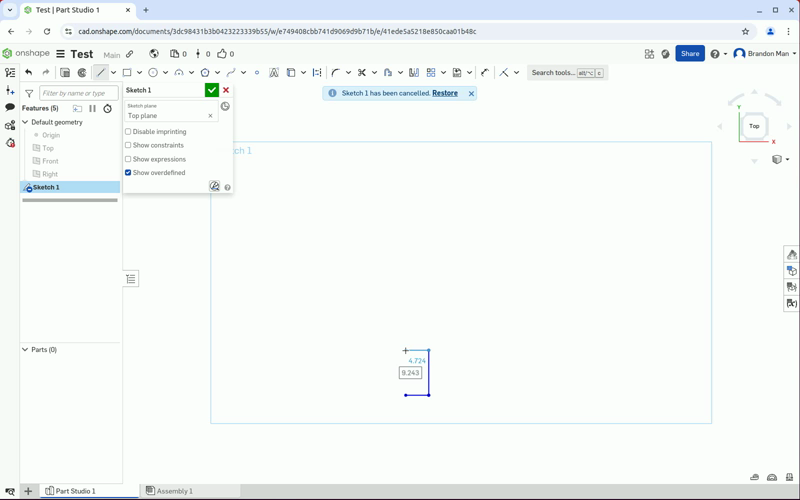
key_up(shift)
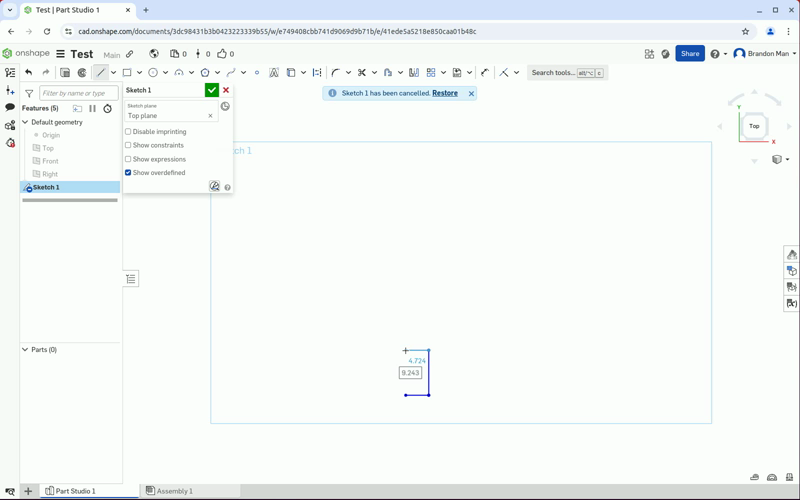
mouse_move(435, 350)
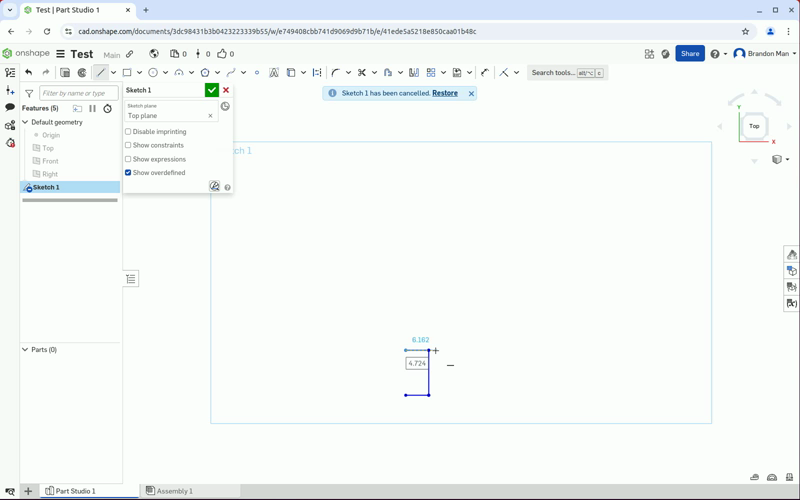
key_down(shift)
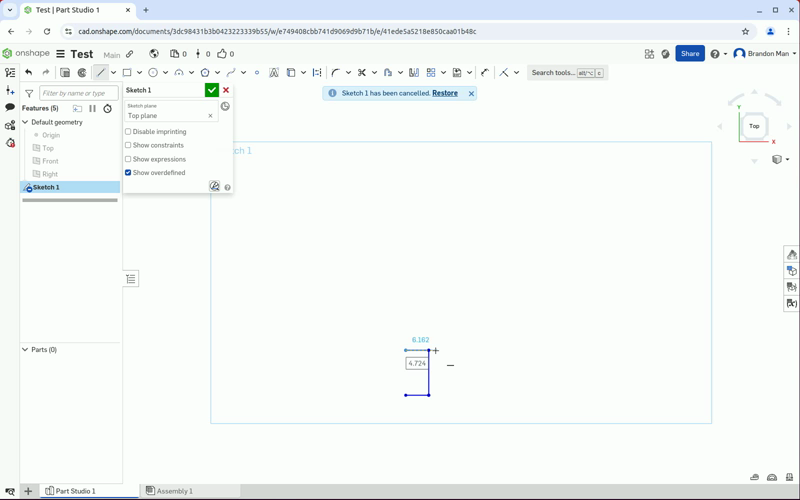
mouse_move(405, 395)
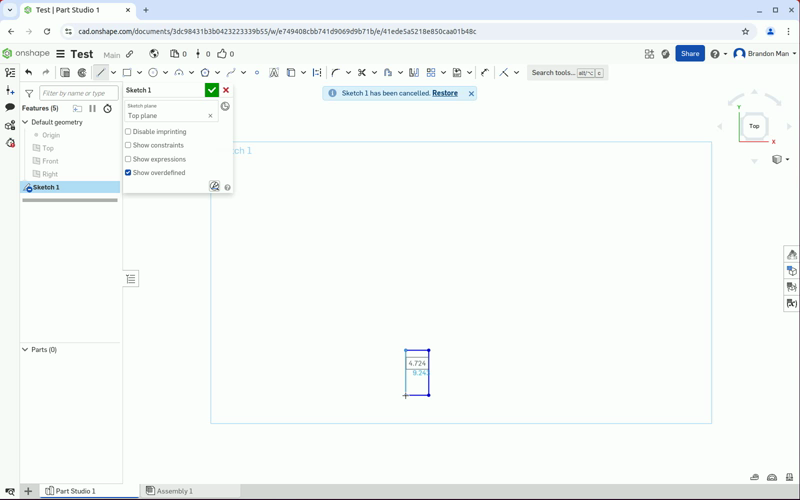
key_up(shift)
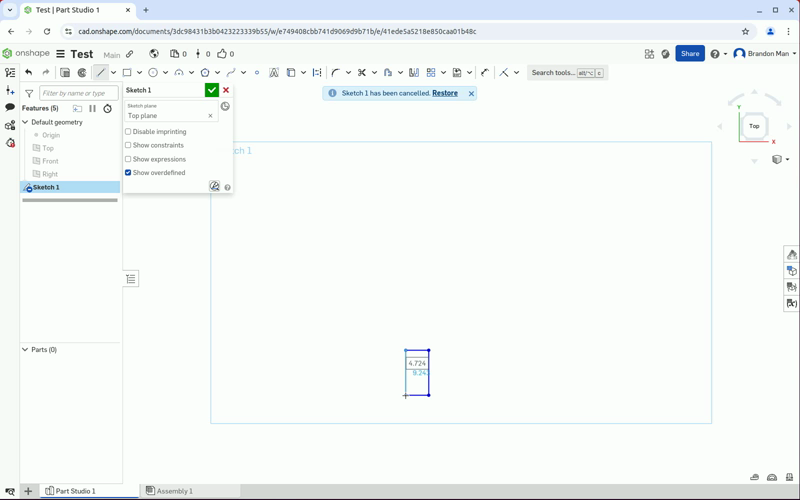
click(405, 395)
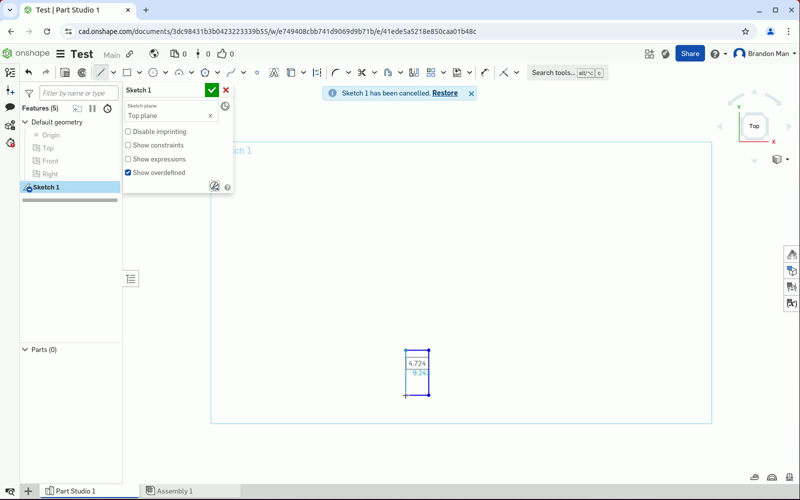
key(esc)
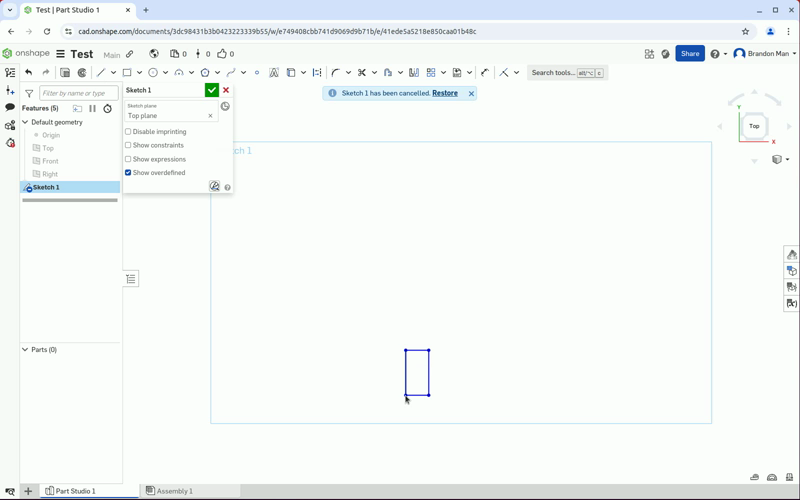
mouse_move(421, 389)
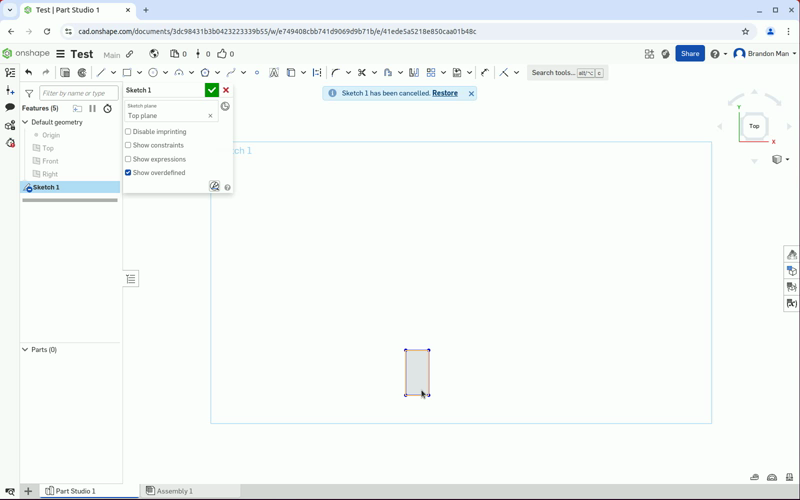
scroll(6)
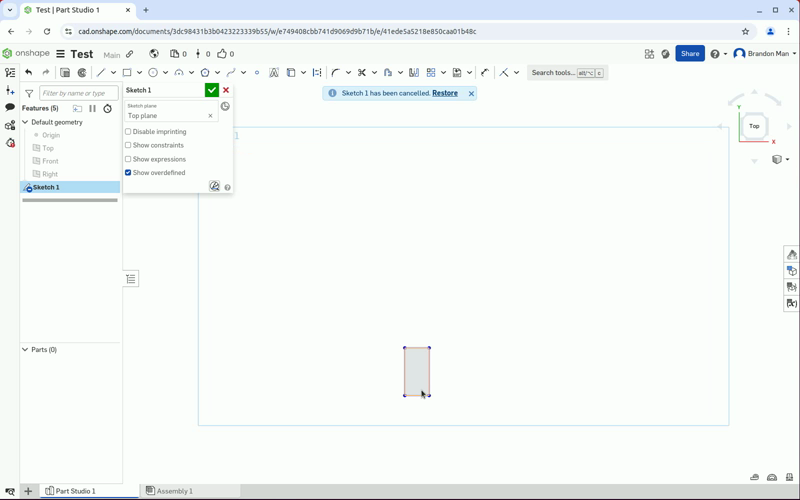
scroll(6)
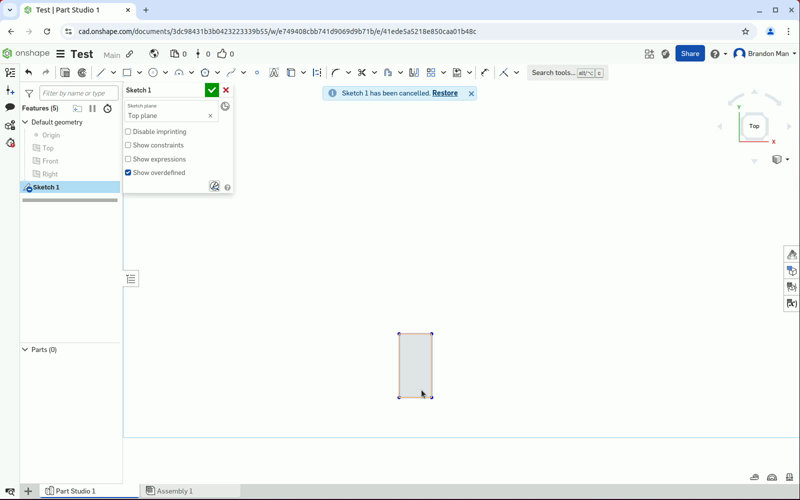
scroll(6)
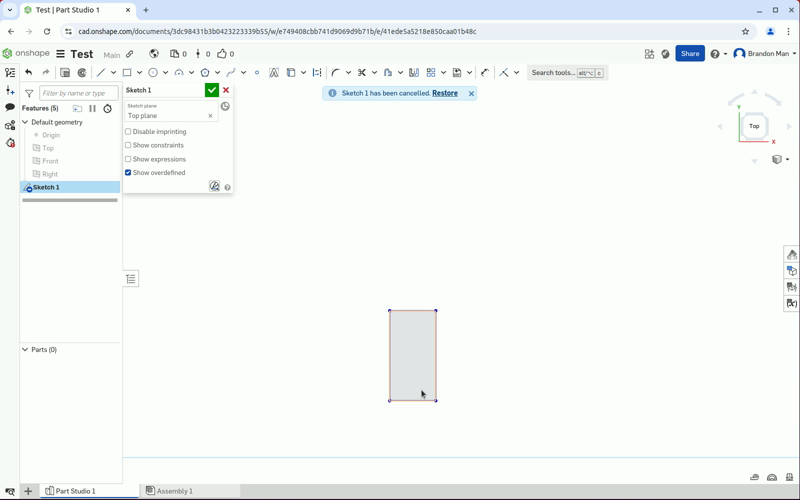
scroll(6)
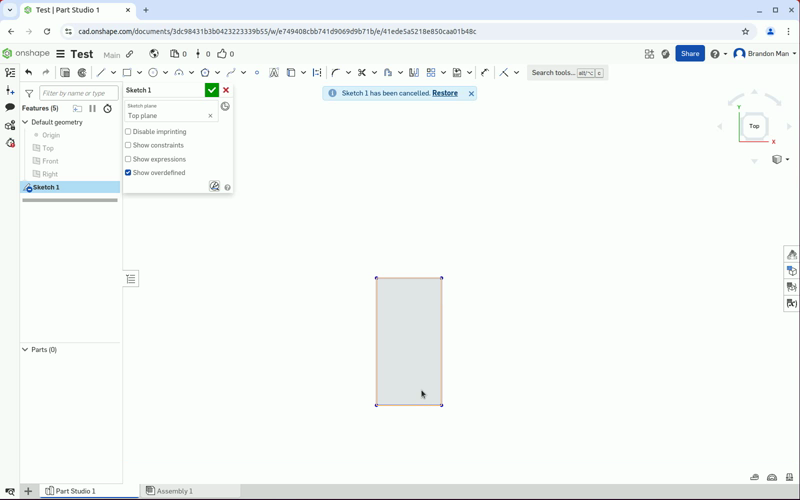
scroll(6)
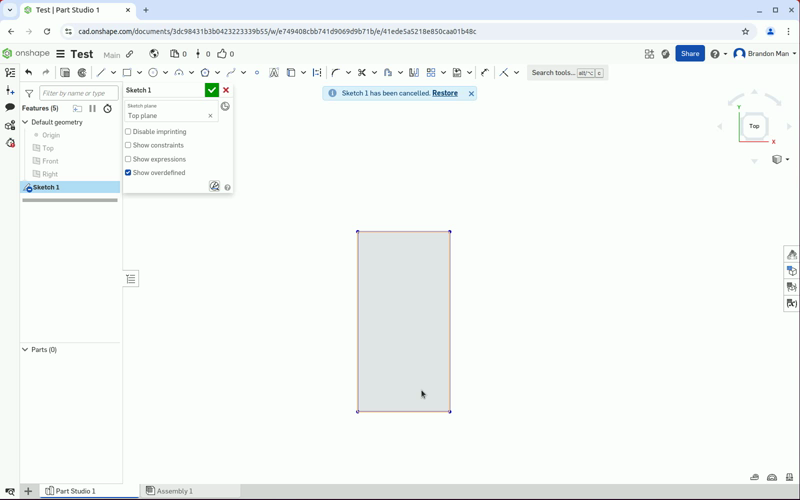
scroll(6)
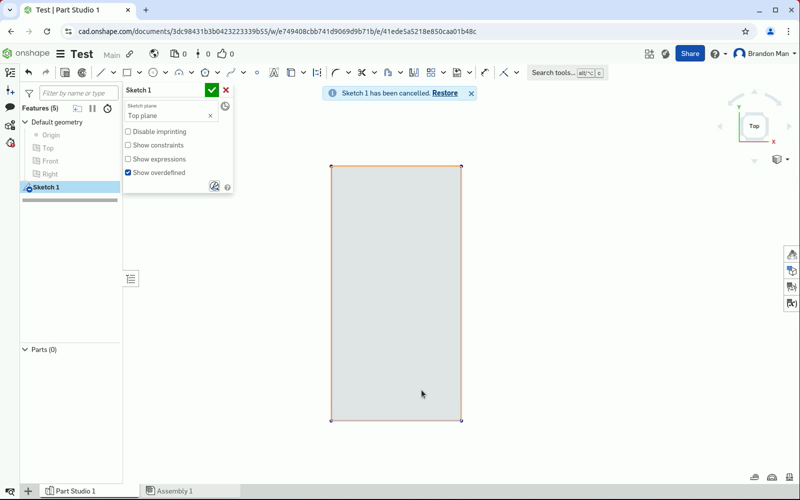
scroll(6)
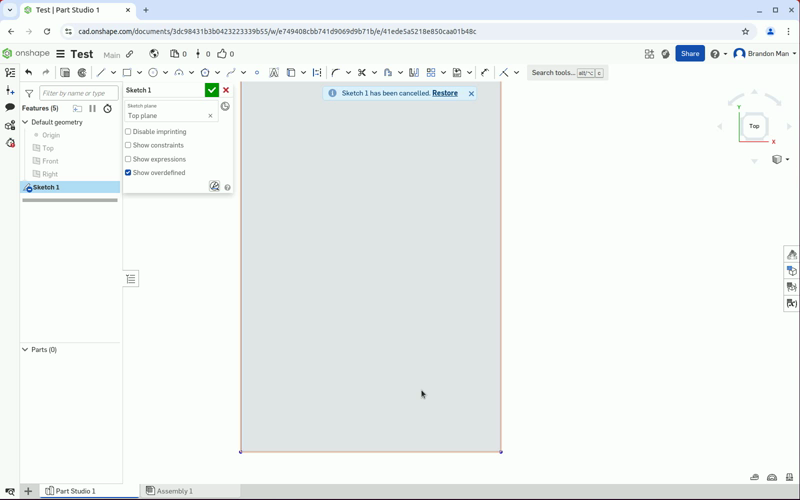
click(421, 389)
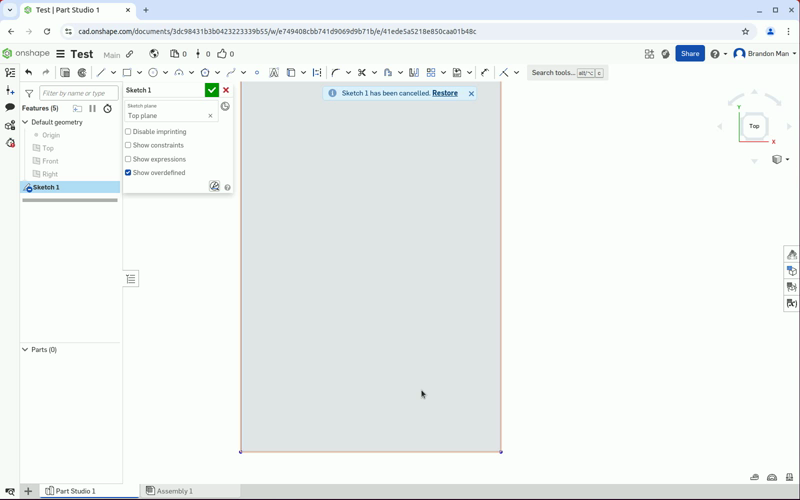
scroll(-6)
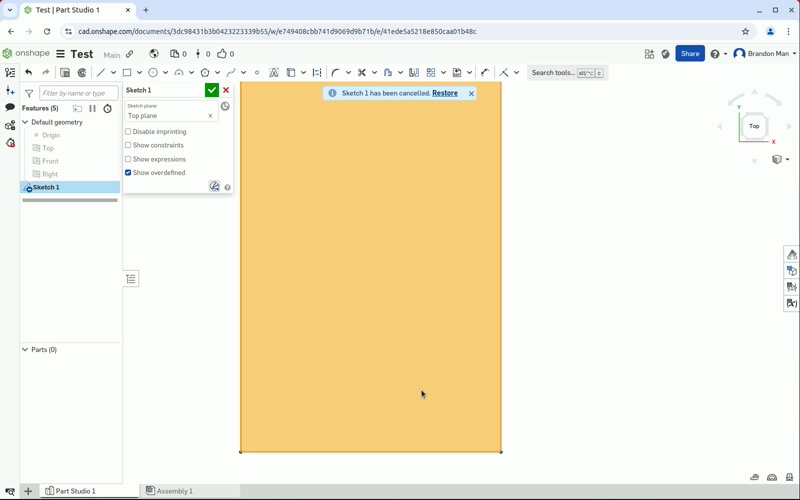
scroll(-6)
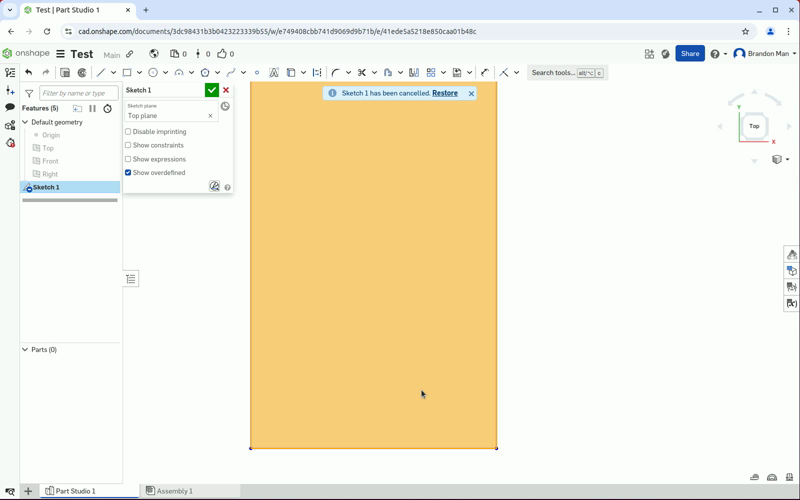
scroll(-6)
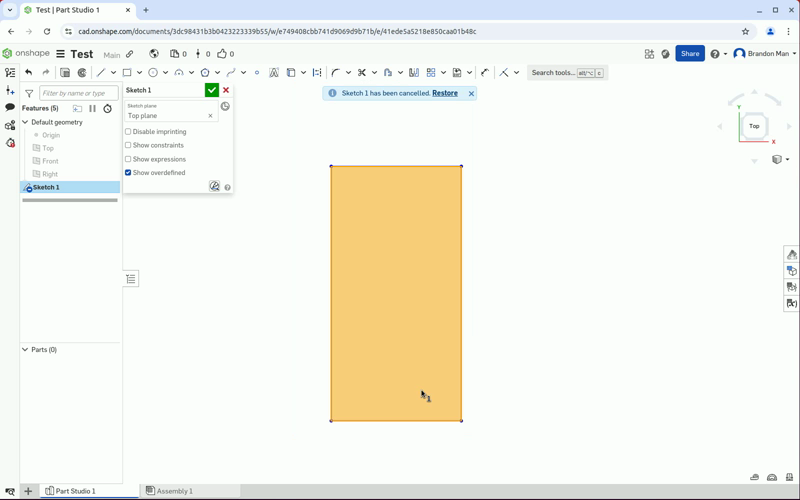
scroll(-6)
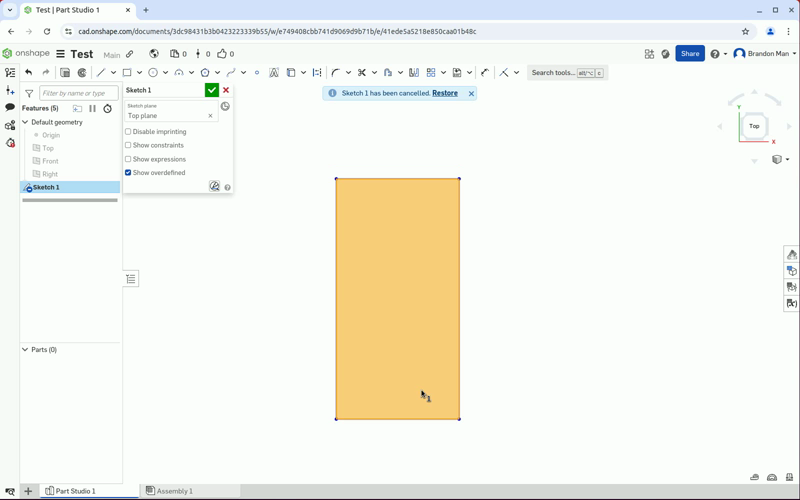
scroll(-6)
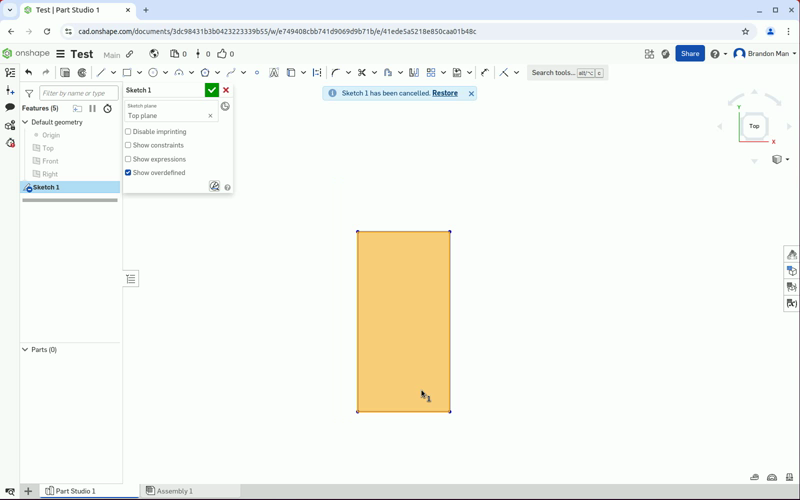
scroll(-6)
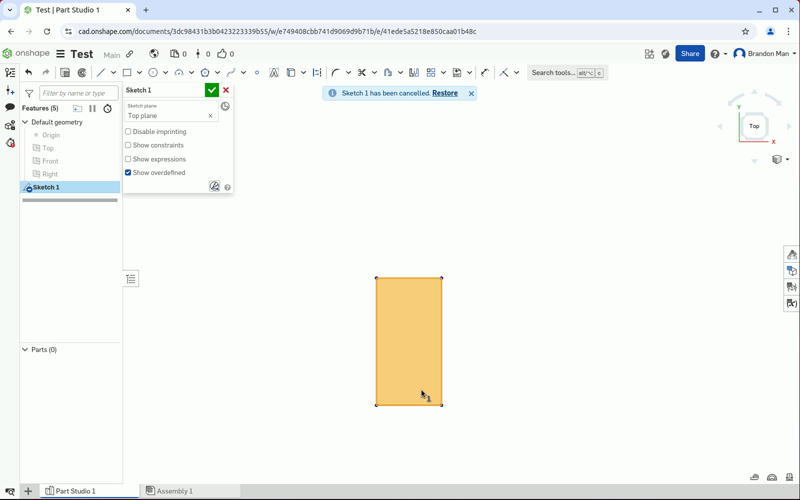
scroll(-6)
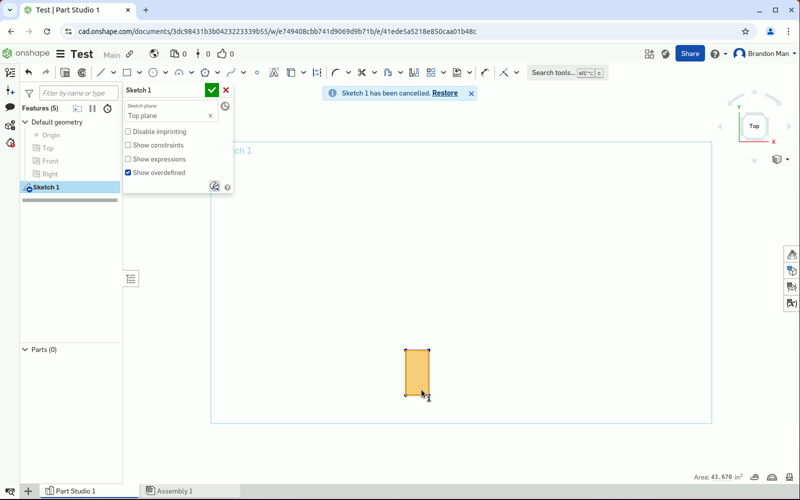
mouse_move(73, 352)
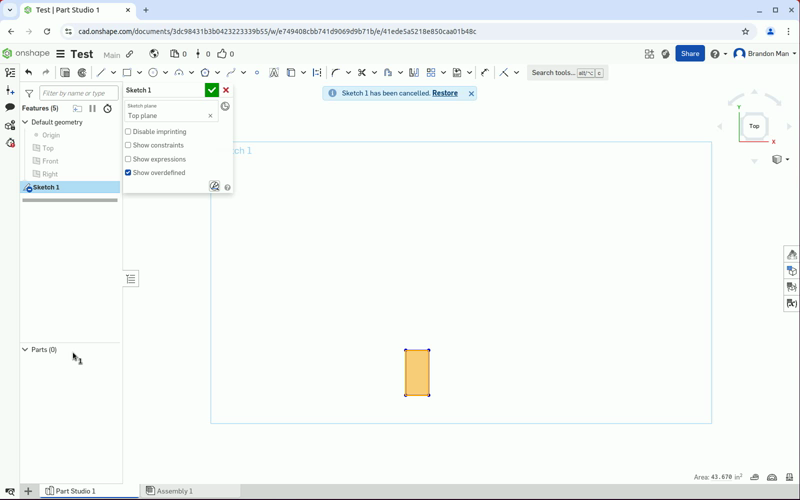
key(shift+y)
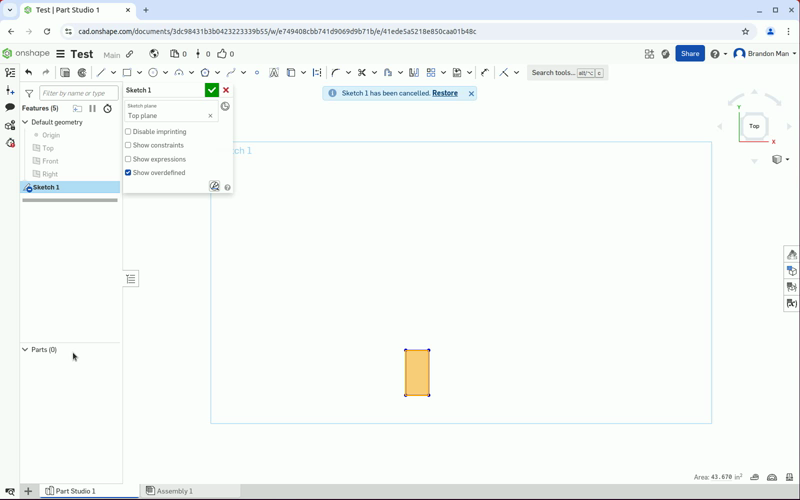
key(shift+e)
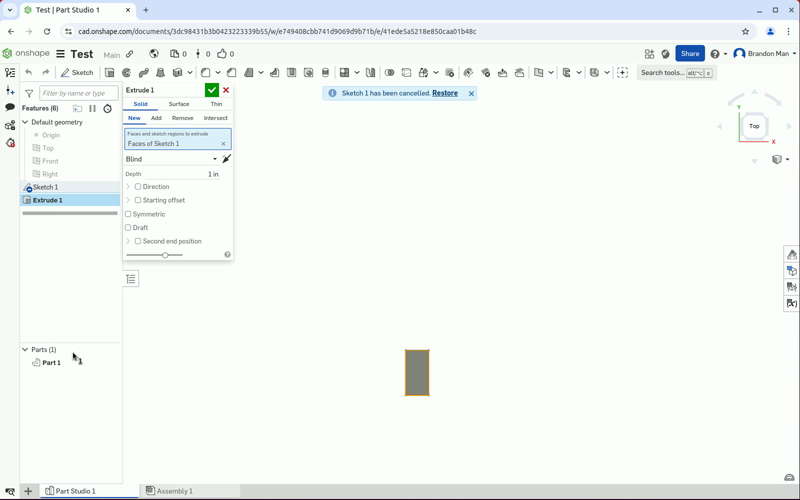
mouse_move(143, 106)
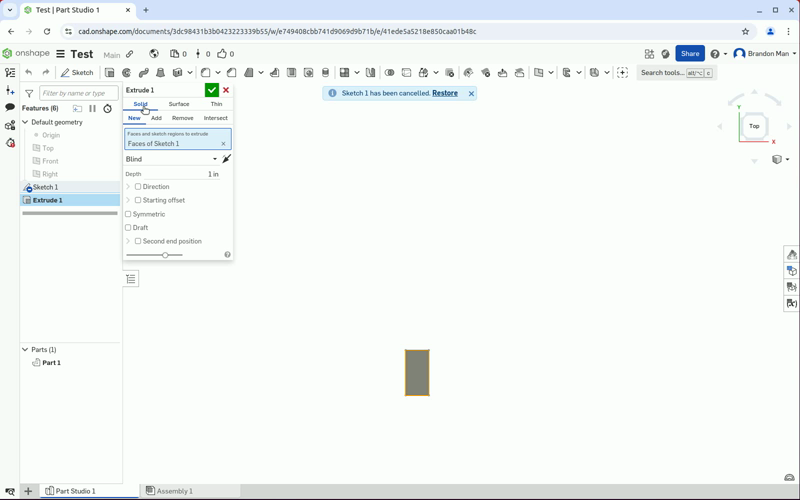
click(143, 106)
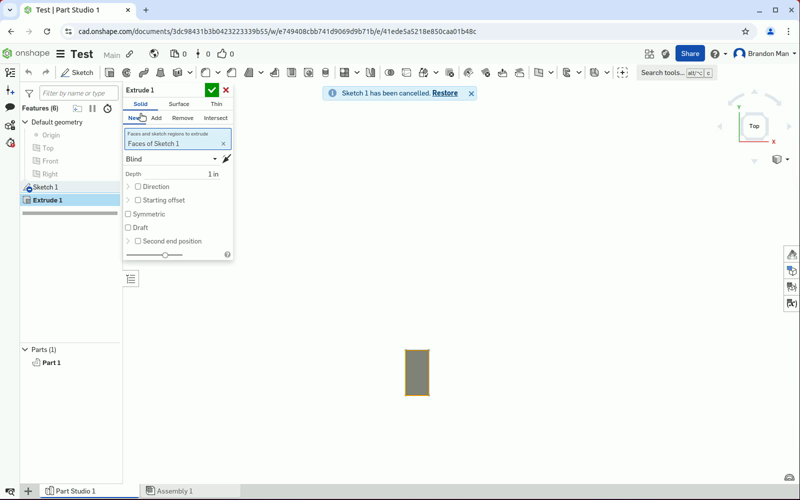
mouse_move(137, 120)
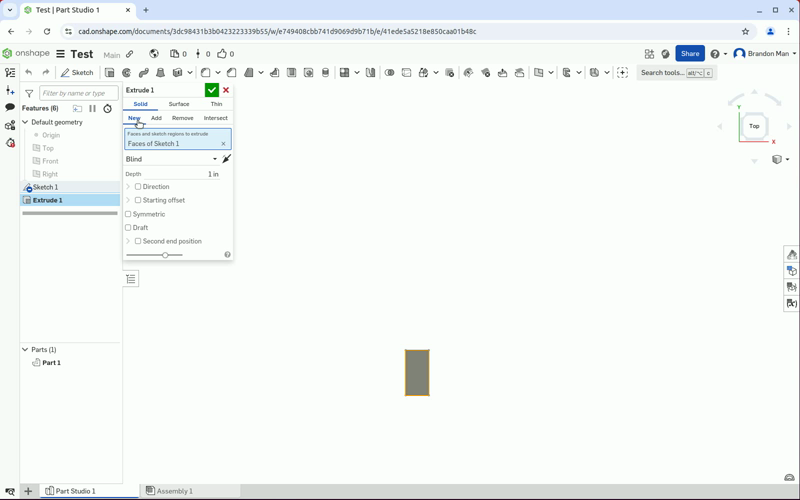
click(137, 120)
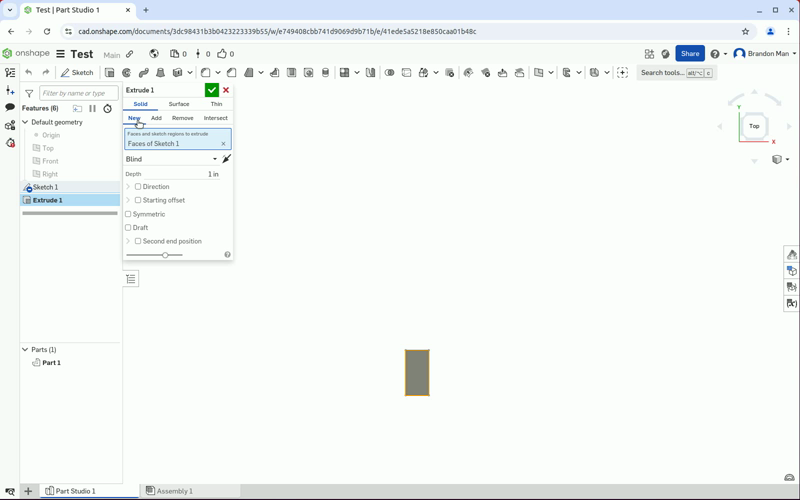
key(tab, 4)
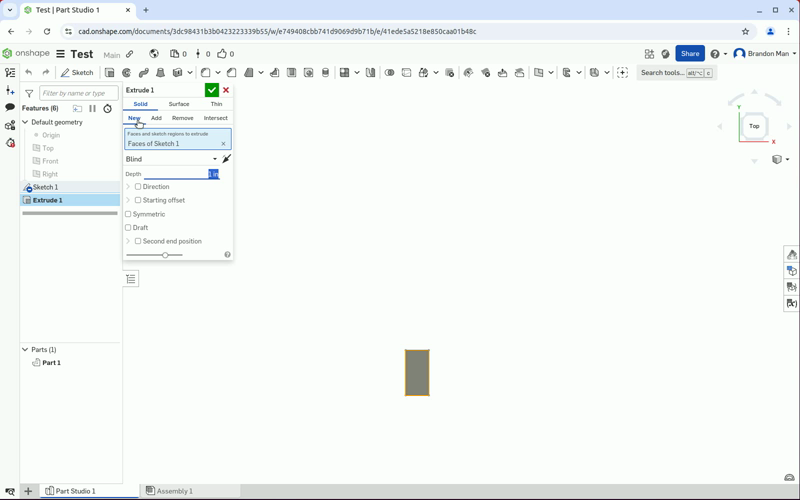
text(9.147)
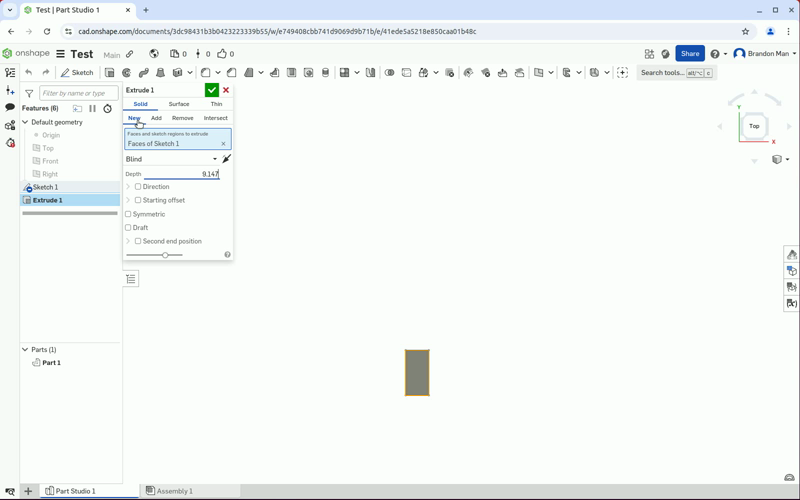
key(enter)
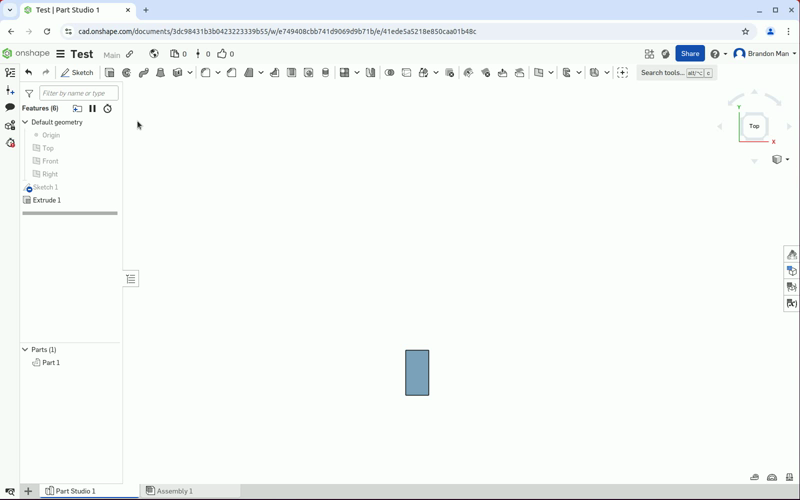
key(shift+h)
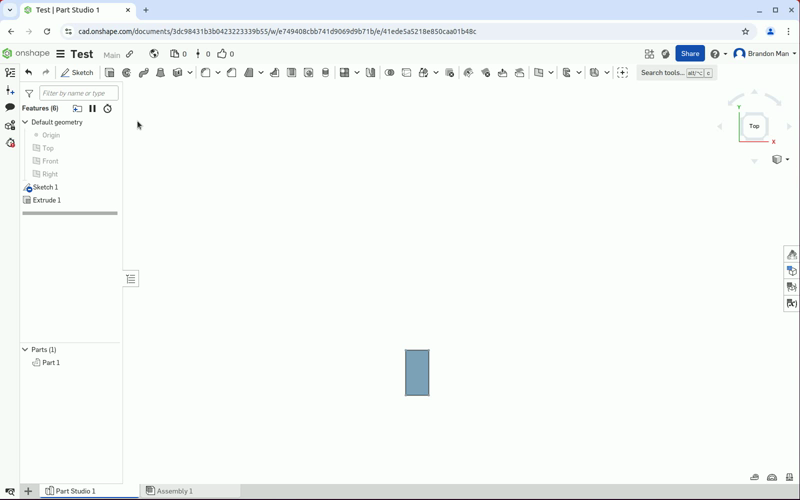
key(shift+h)
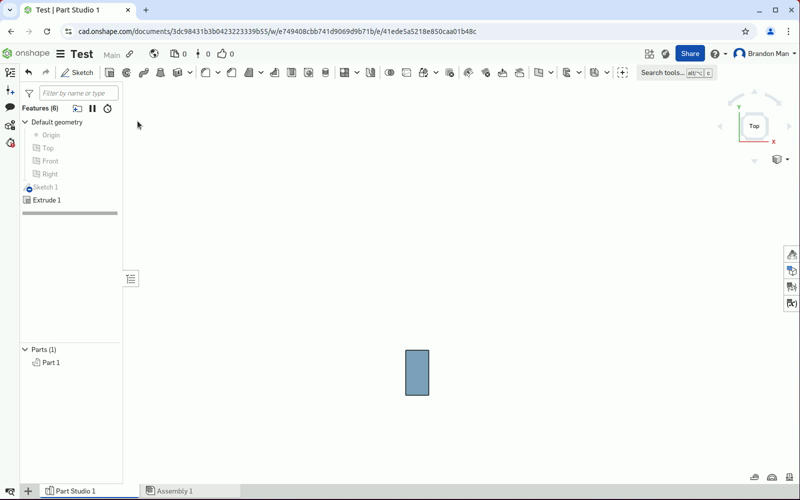
mouse_move(73, 189)
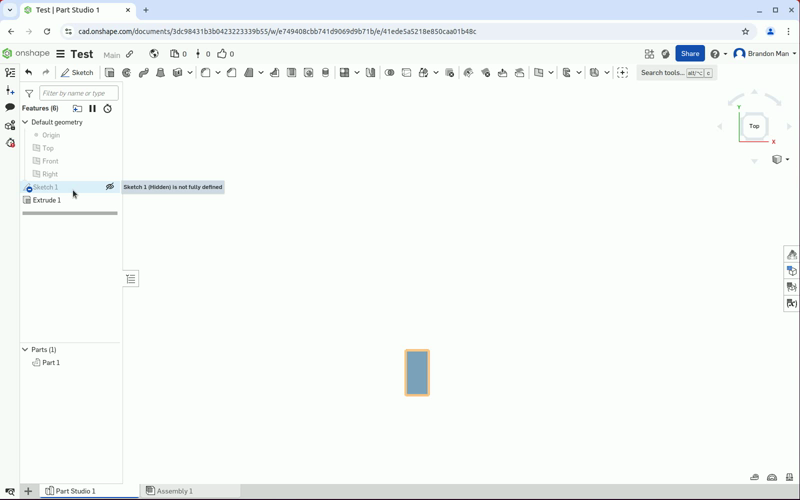
click(73, 189)
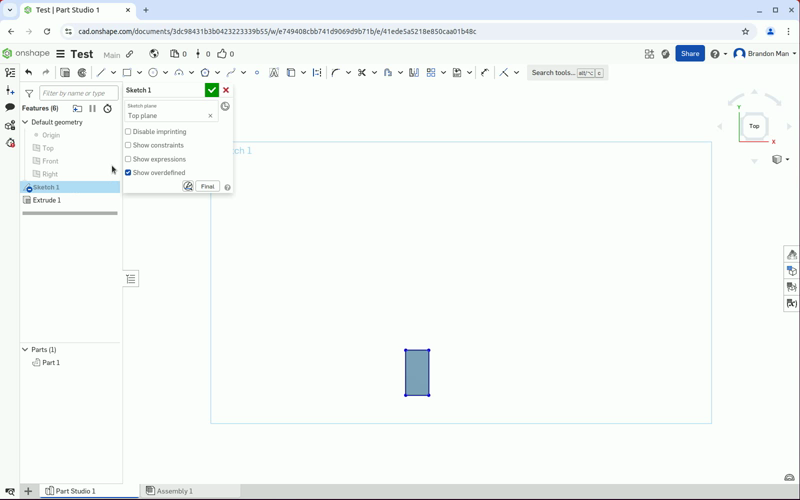
mouse_move(229, 92)
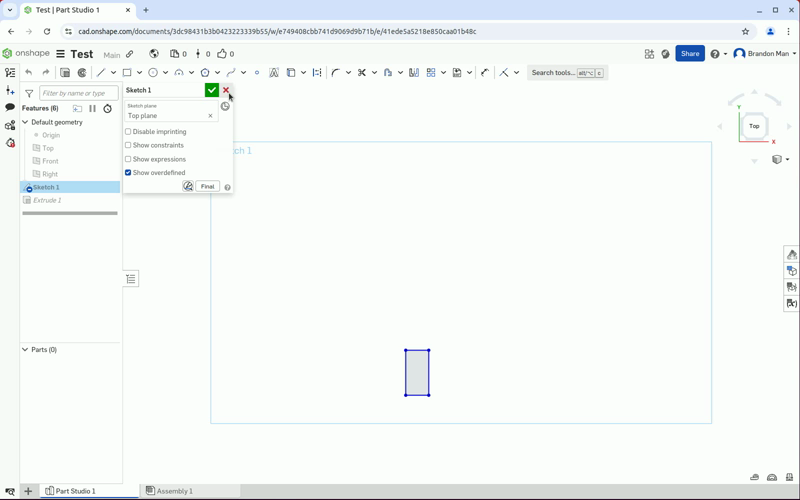
click(229, 92)
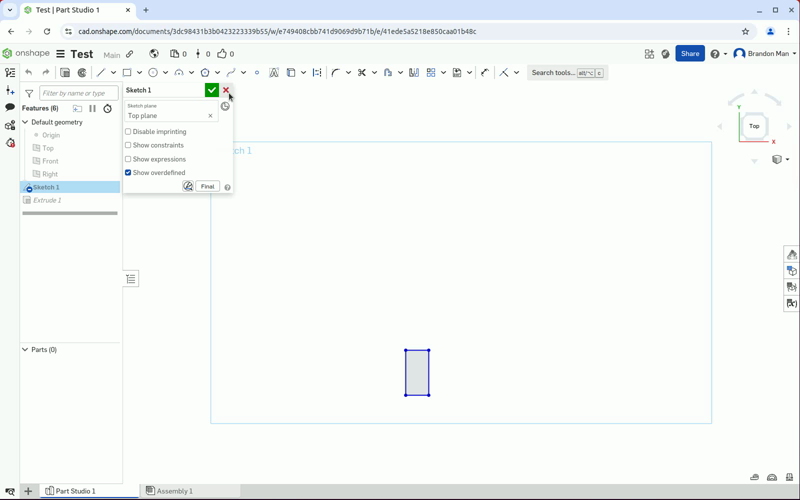
key(shift+s)
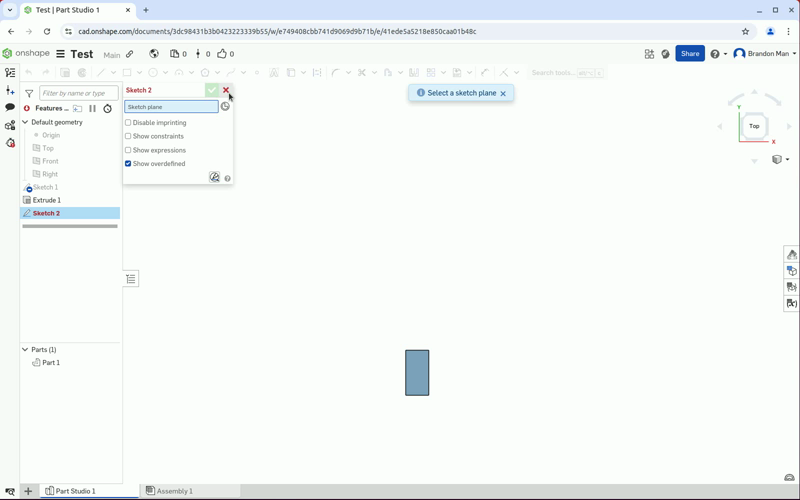
mouse_move(73, 150)
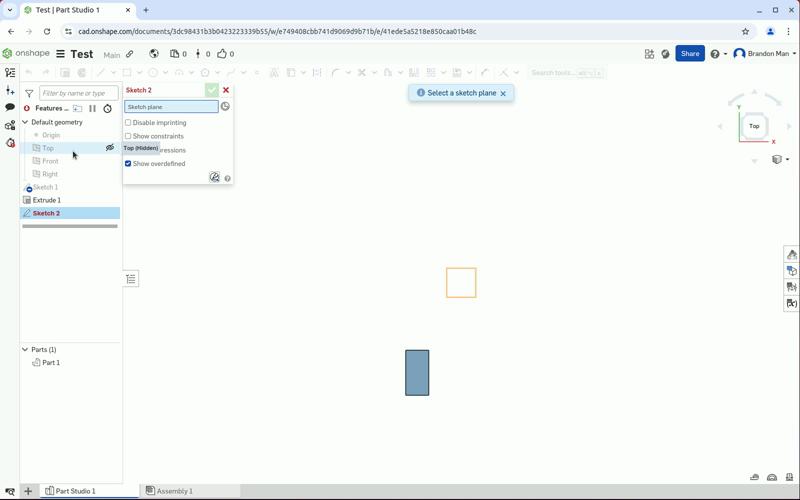
click(73, 150)
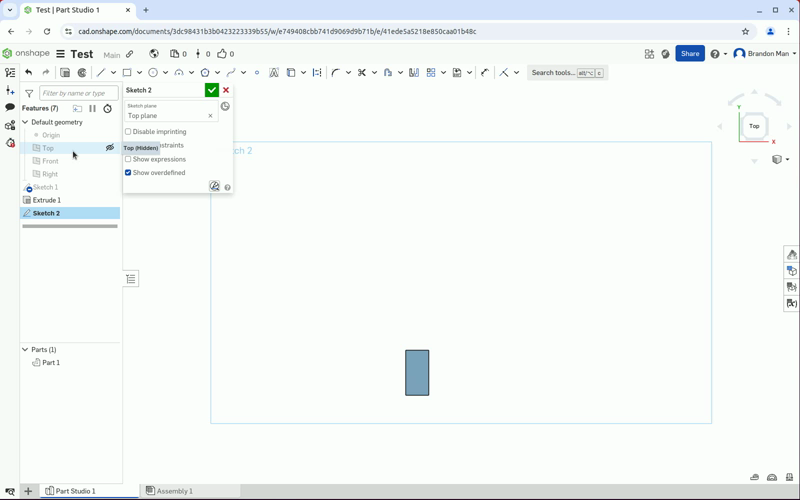
mouse_move(73, 352)
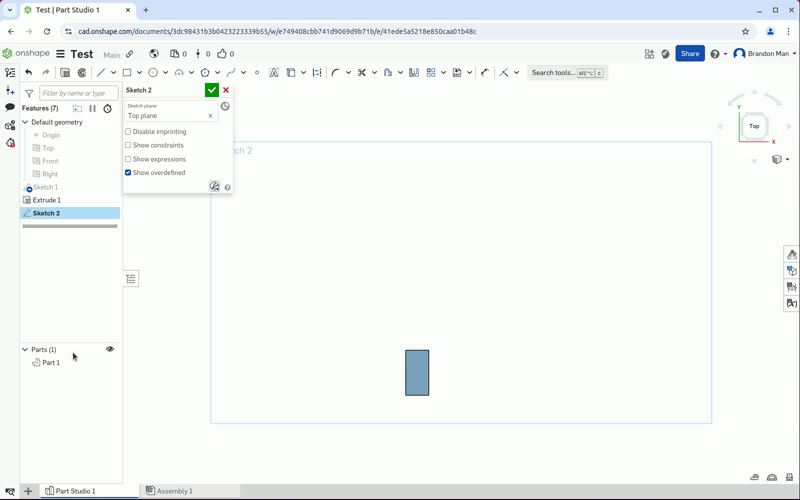
key(y)
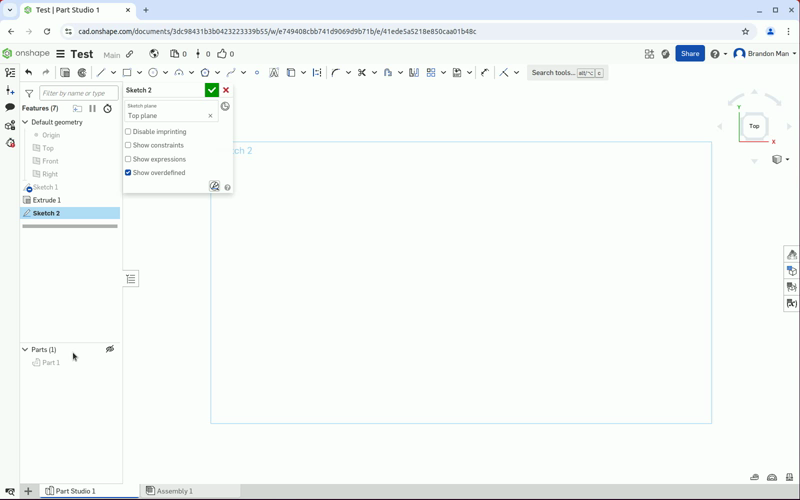
key(l)
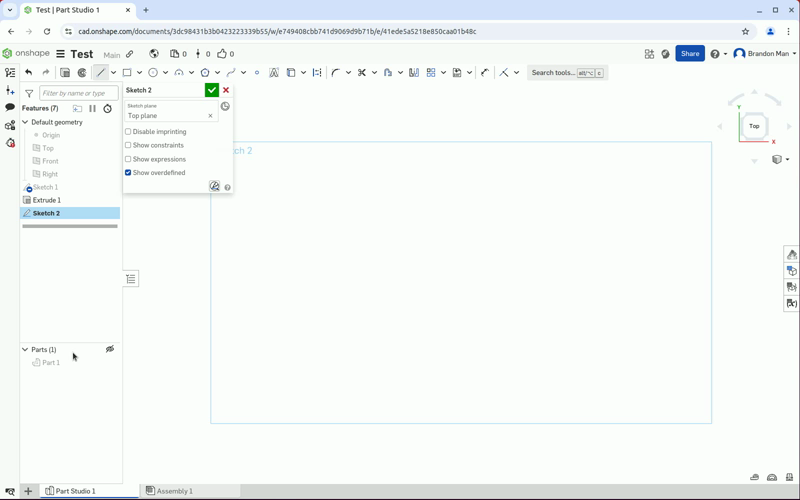
key_down(shift)
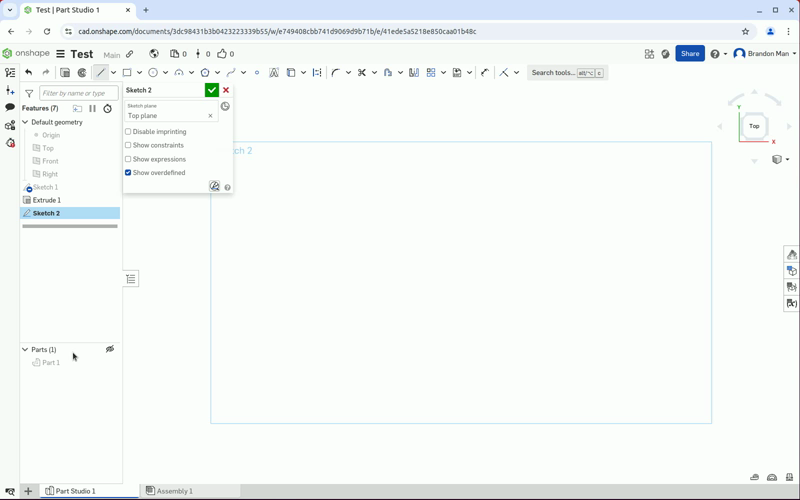
mouse_move(396, 395)
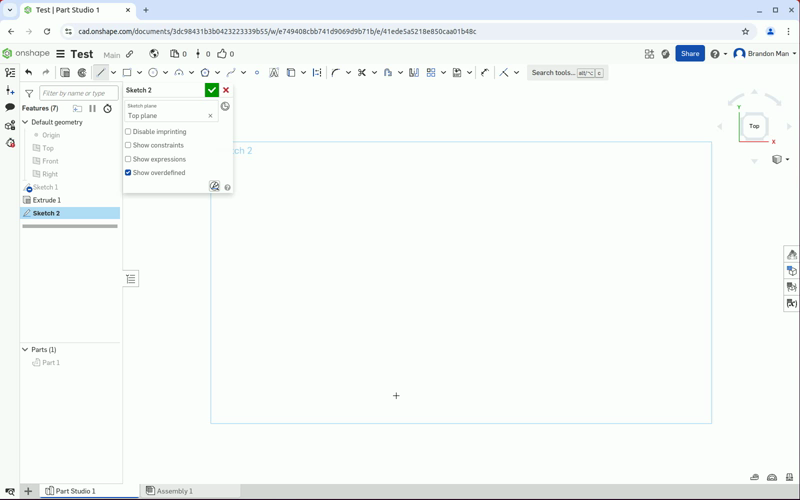
click(396, 395)
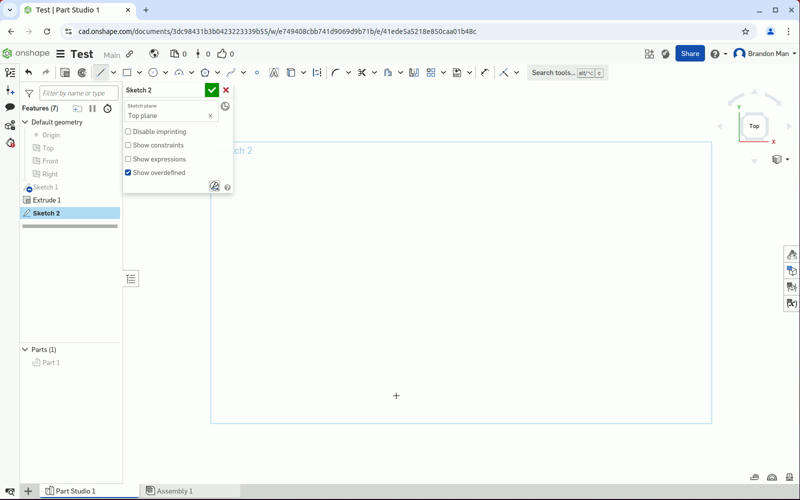
key_up(shift)
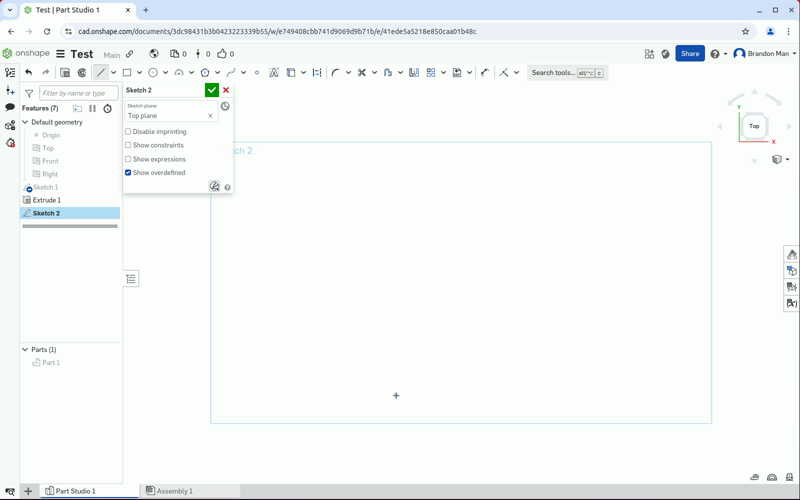
key_down(shift)
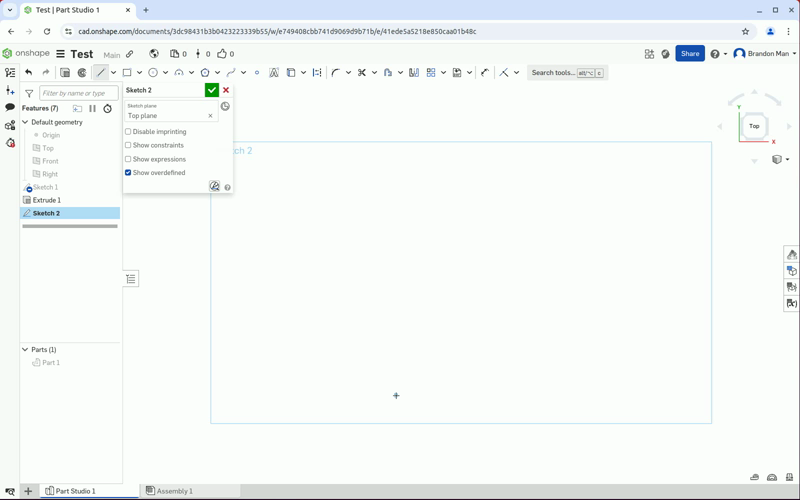
mouse_move(426, 395)
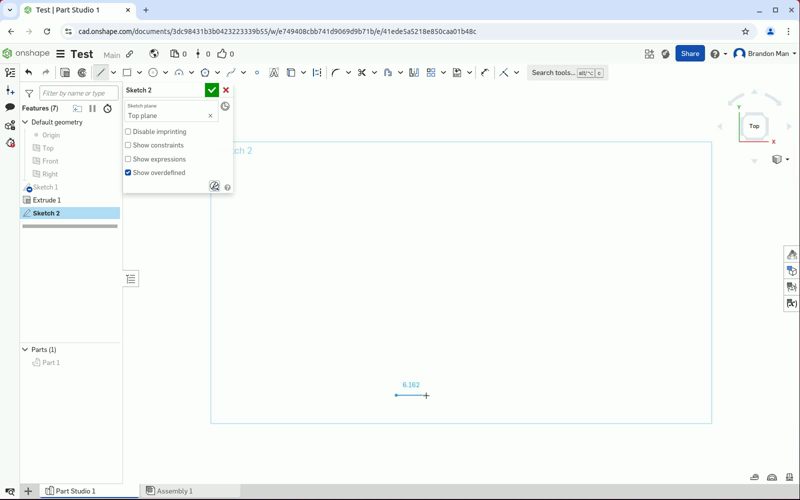
mouse_move(405, 395)
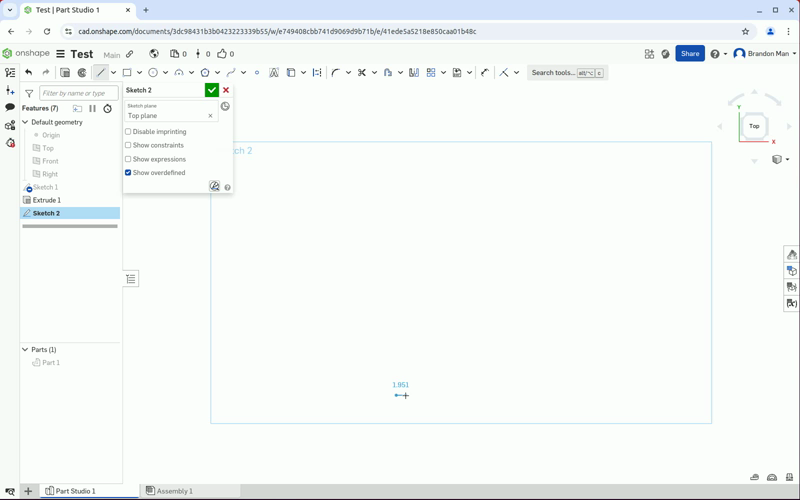
click(405, 395)
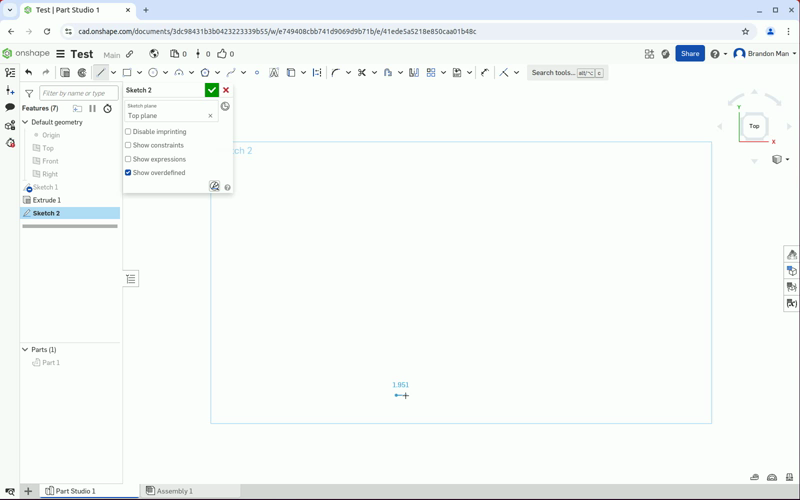
key_up(shift)
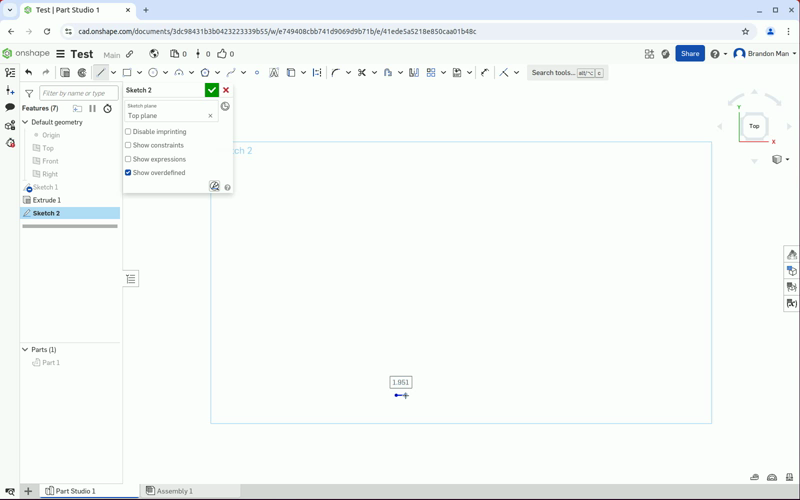
key_down(shift)
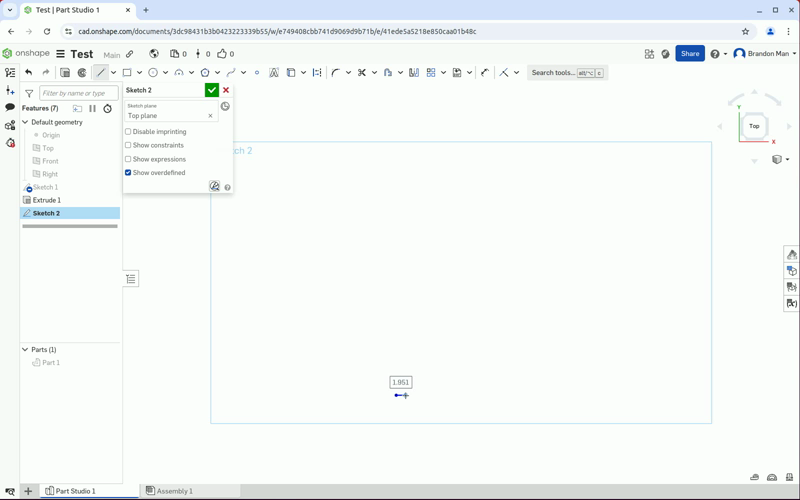
mouse_move(435, 395)
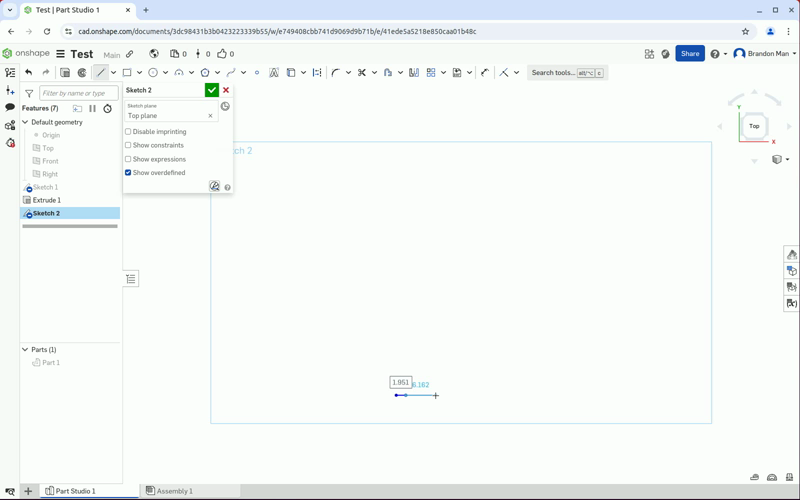
mouse_move(405, 350)
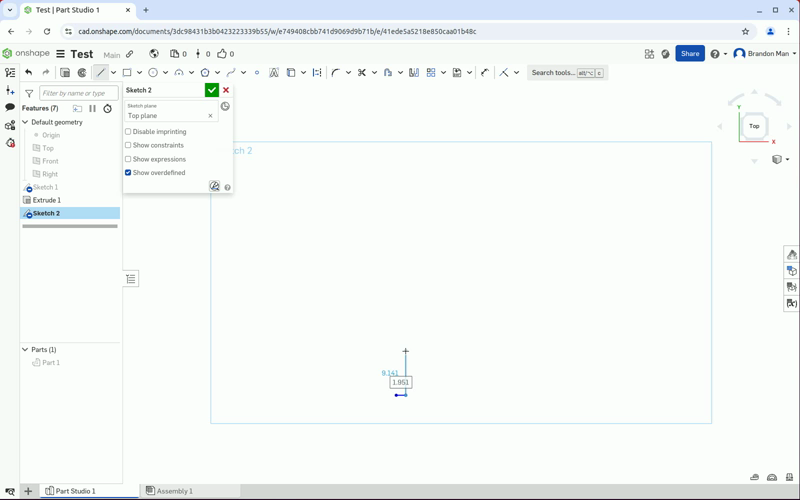
click(405, 350)
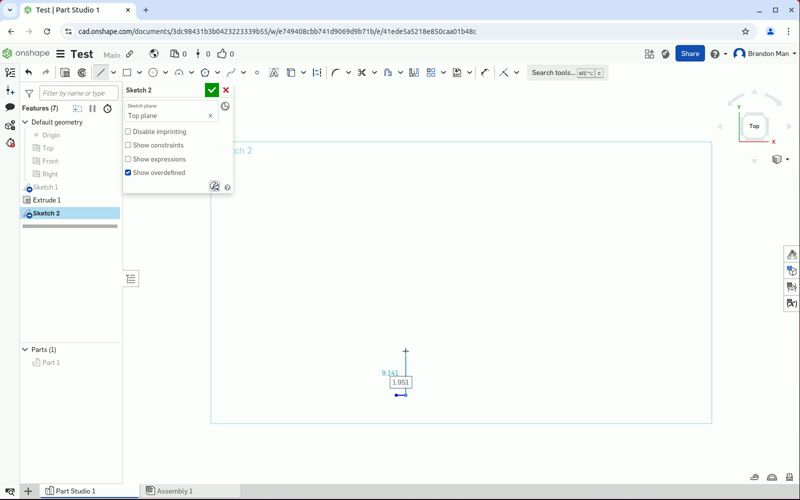
key_up(shift)
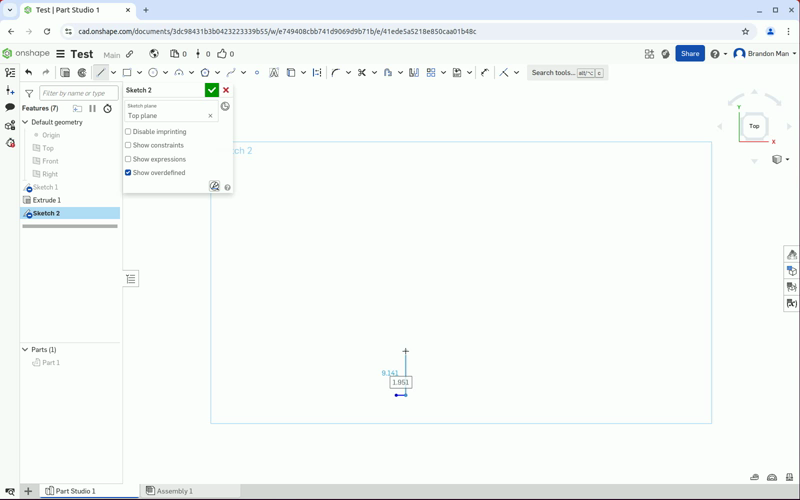
key_down(shift)
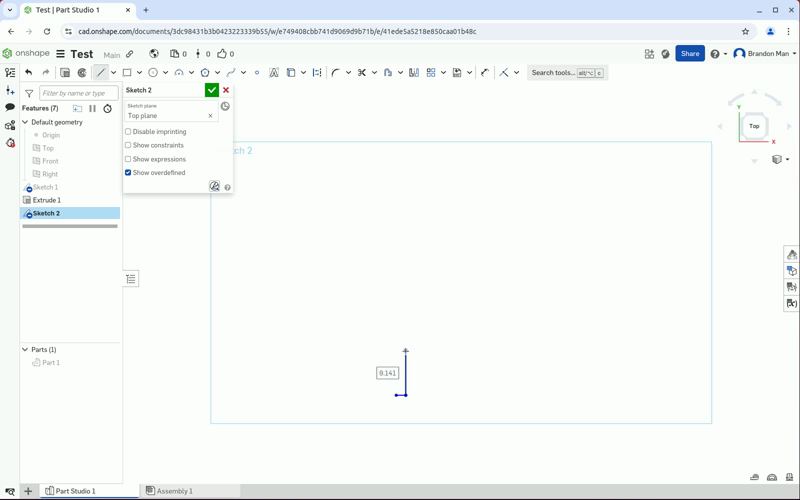
mouse_move(405, 180)
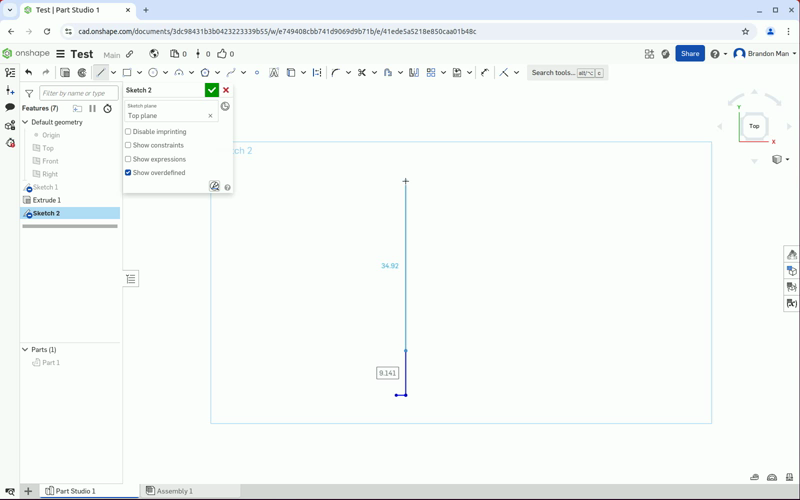
click(405, 180)
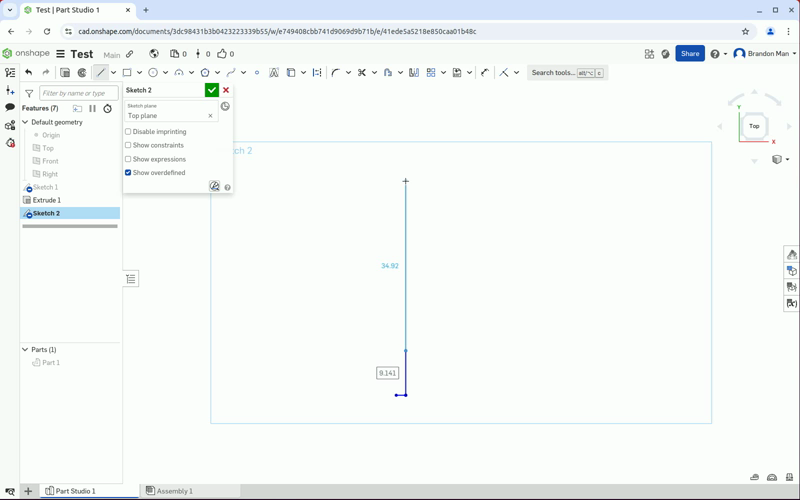
key_up(shift)
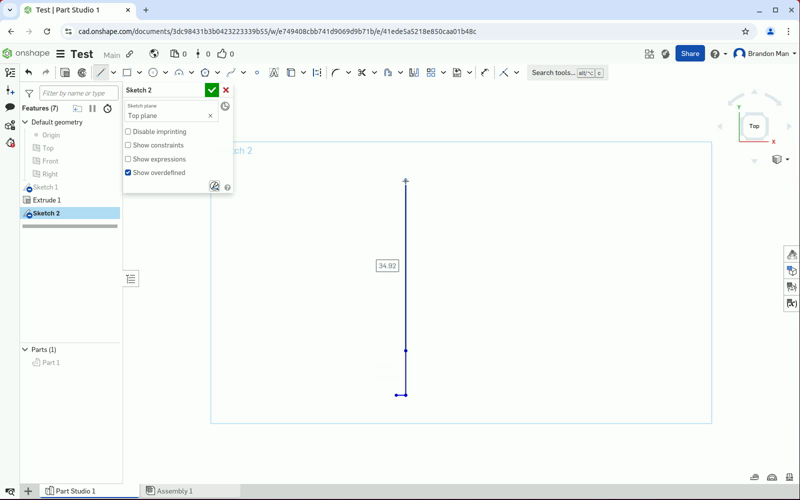
key_down(shift)
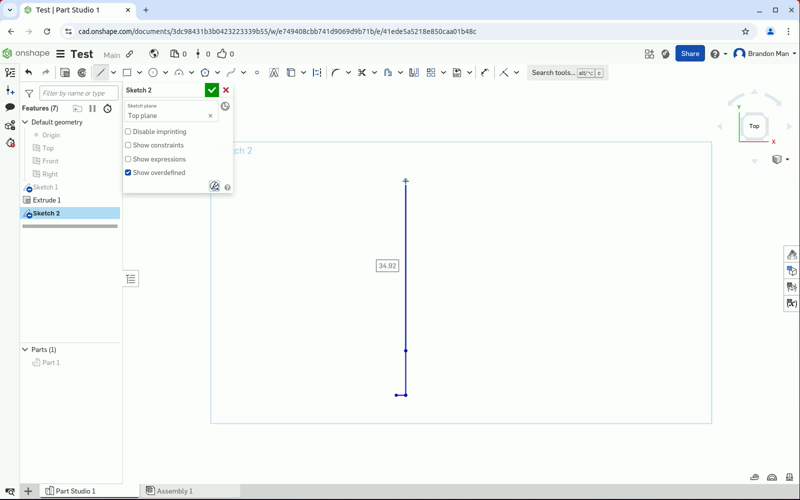
mouse_move(435, 180)
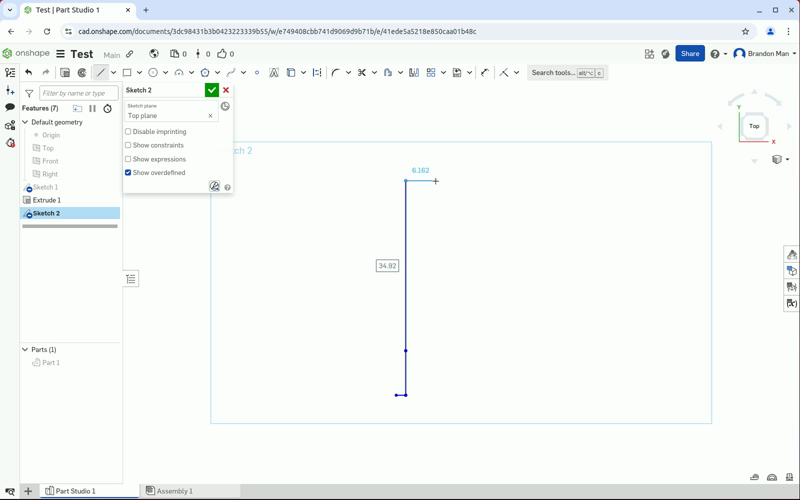
mouse_move(405, 171)
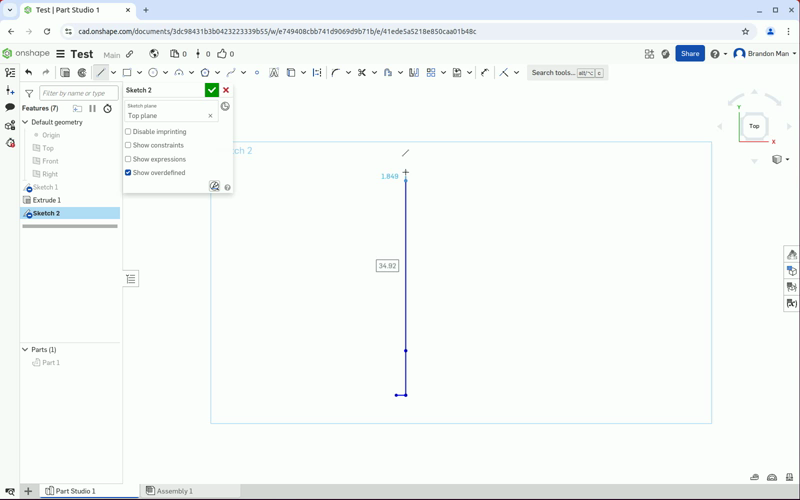
click(405, 171)
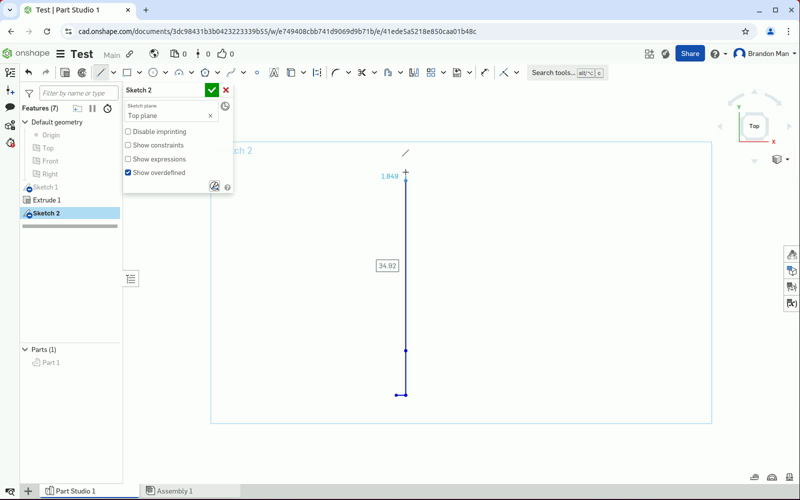
key_up(shift)
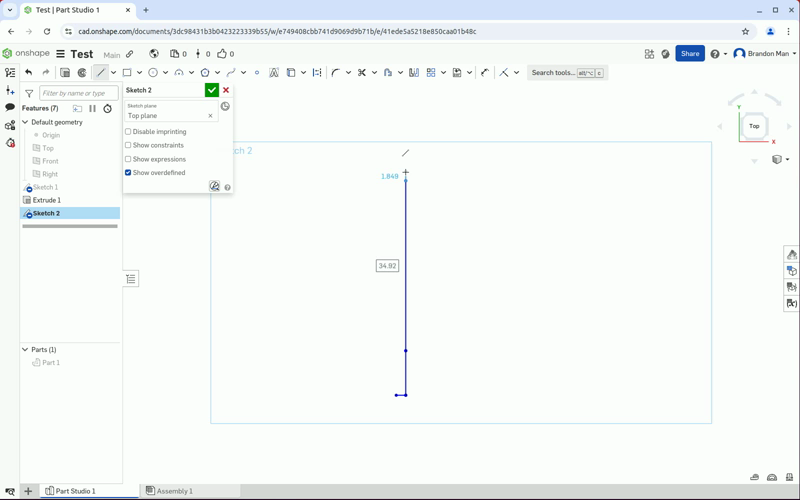
key_down(shift)
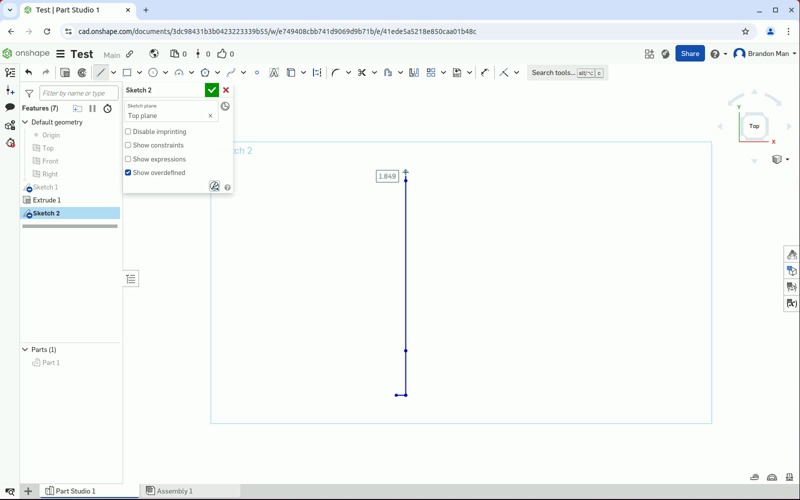
mouse_move(435, 171)
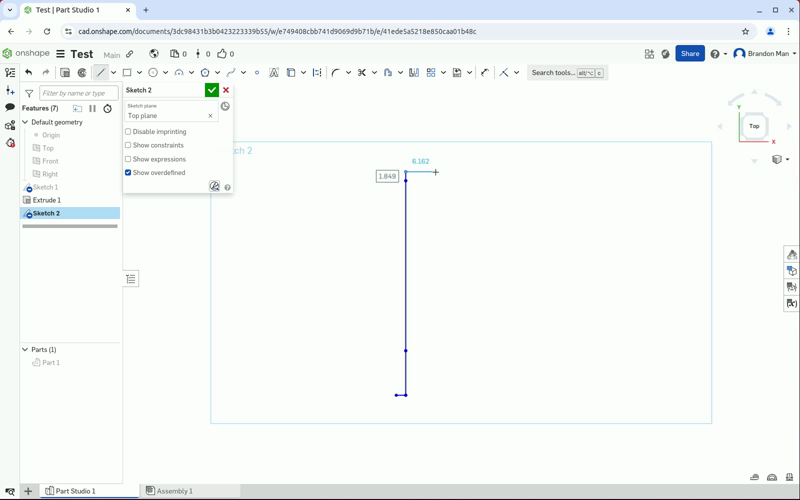
mouse_move(396, 171)
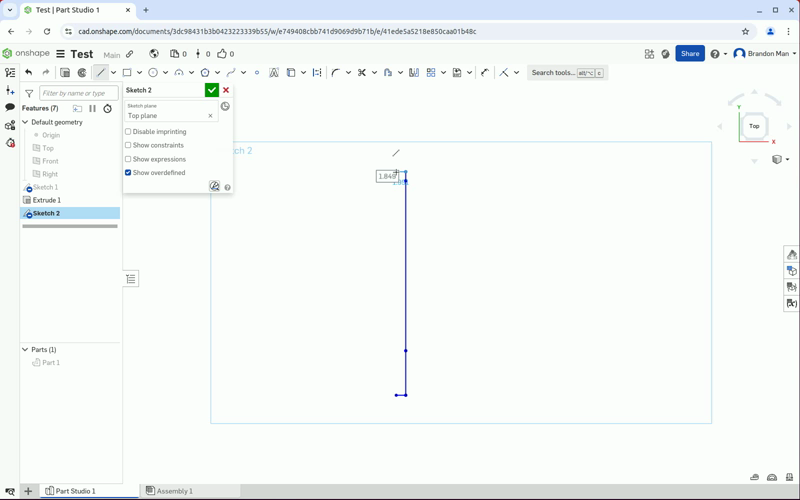
click(396, 171)
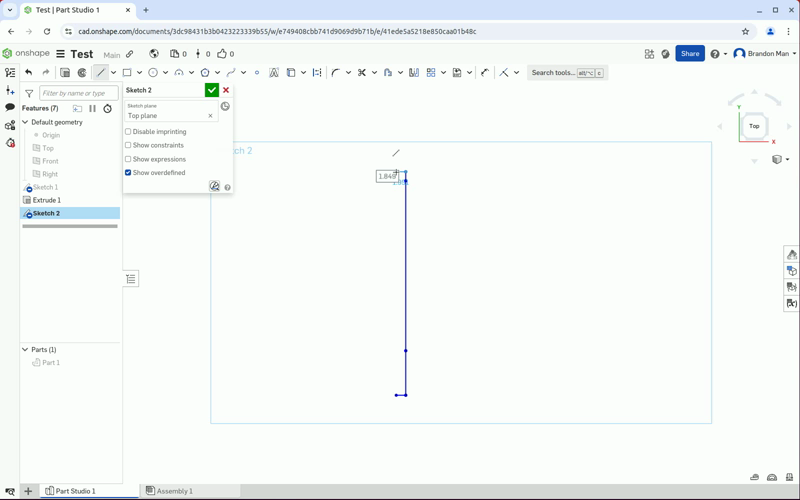
key_up(shift)
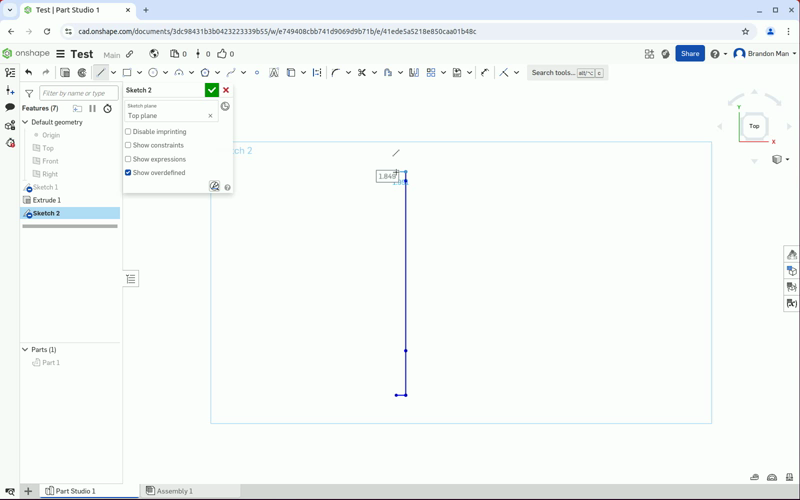
key_down(shift)
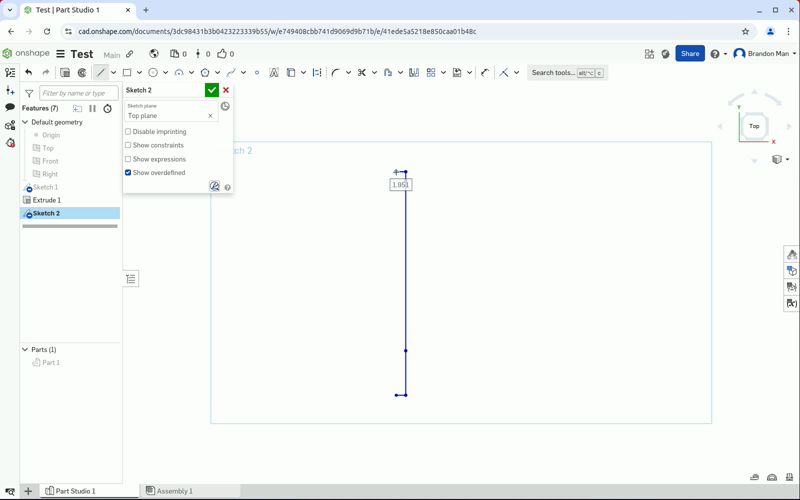
mouse_move(396, 395)
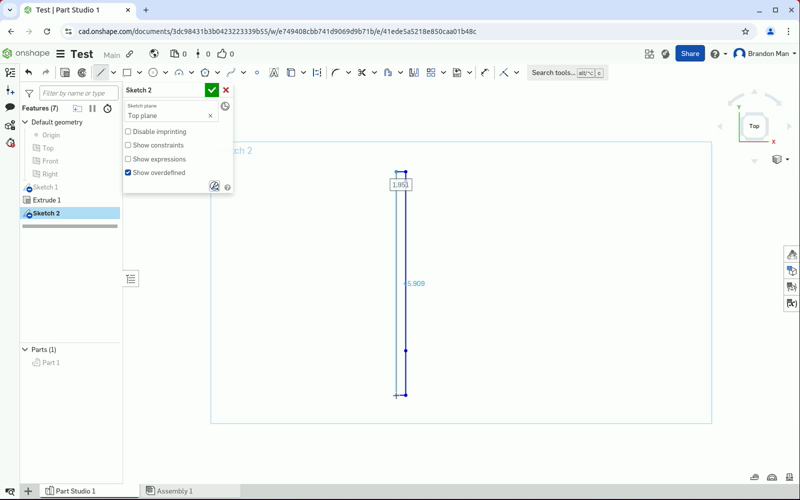
key_up(shift)
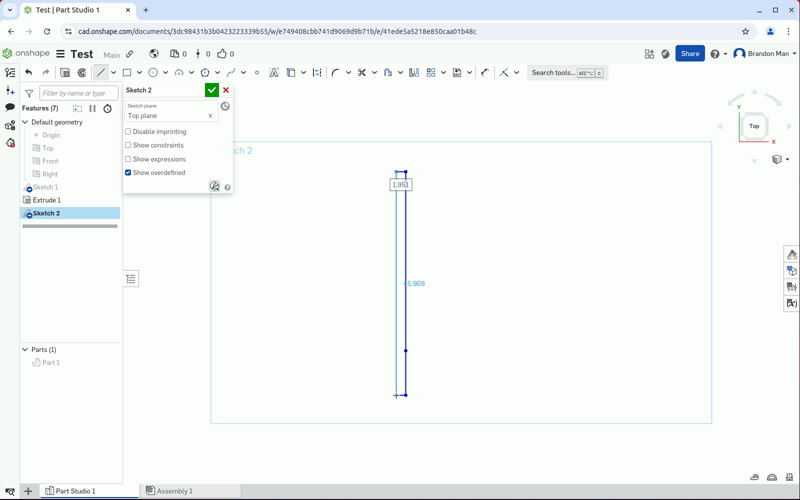
click(396, 395)
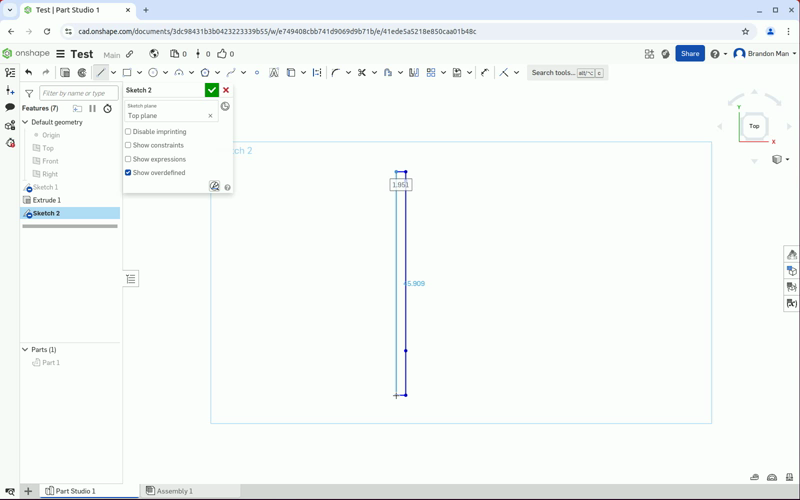
key(esc)
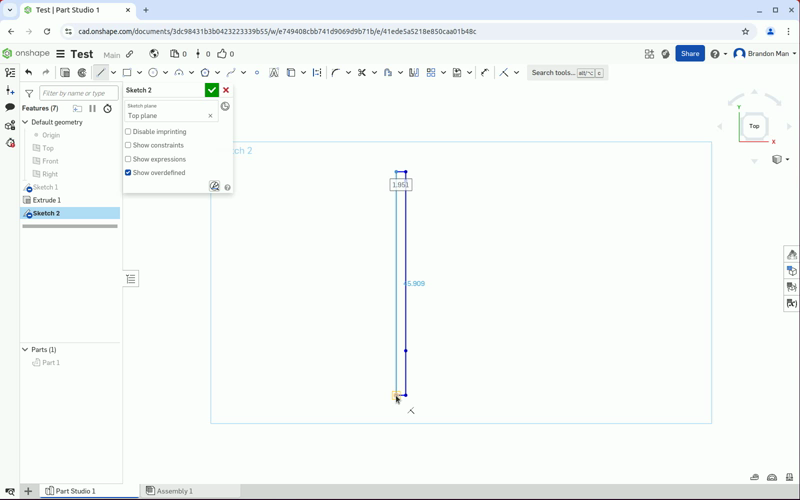
mouse_move(403, 243)
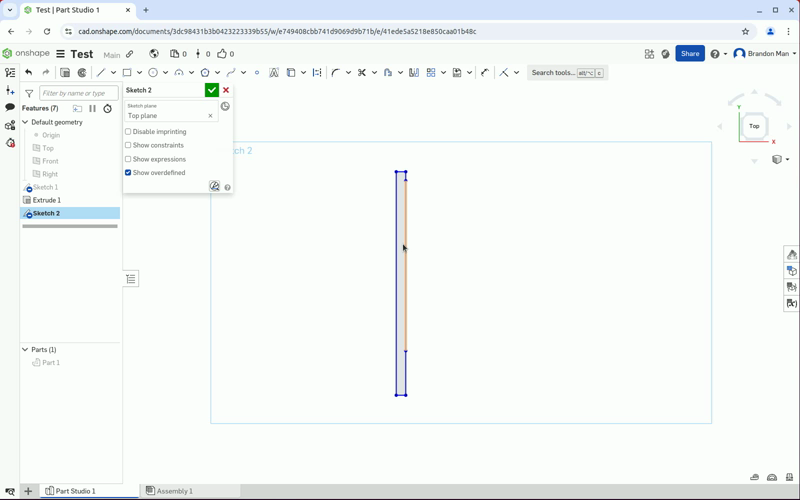
click(403, 243)
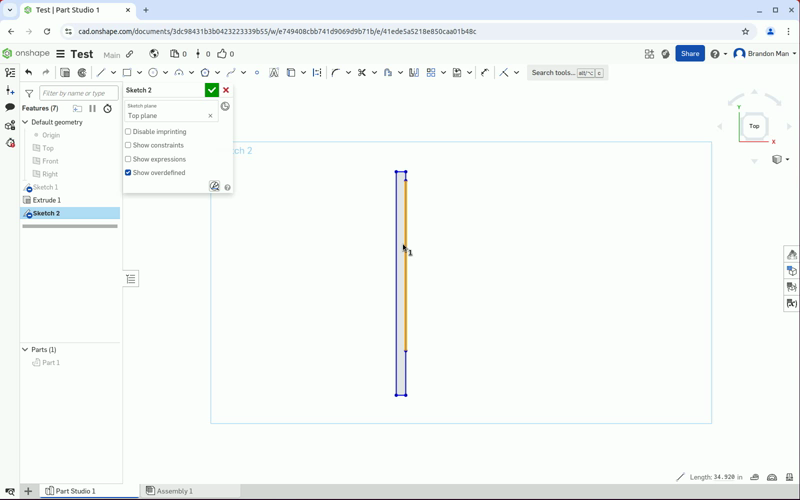
mouse_move(73, 352)
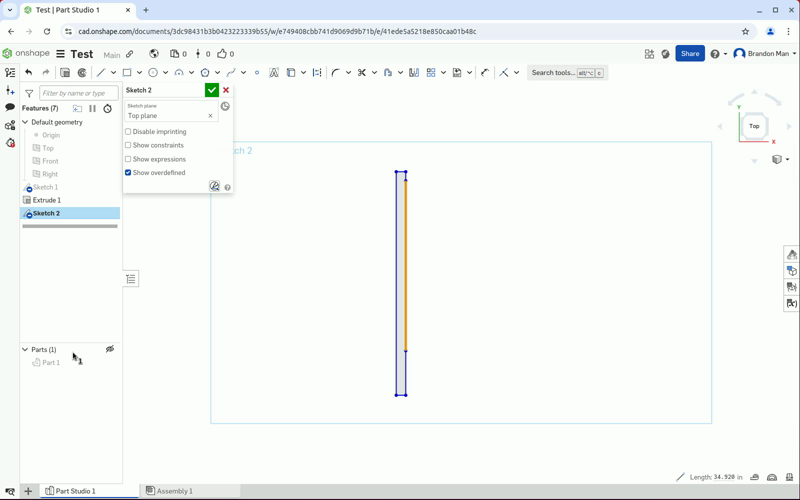
key(shift+y)
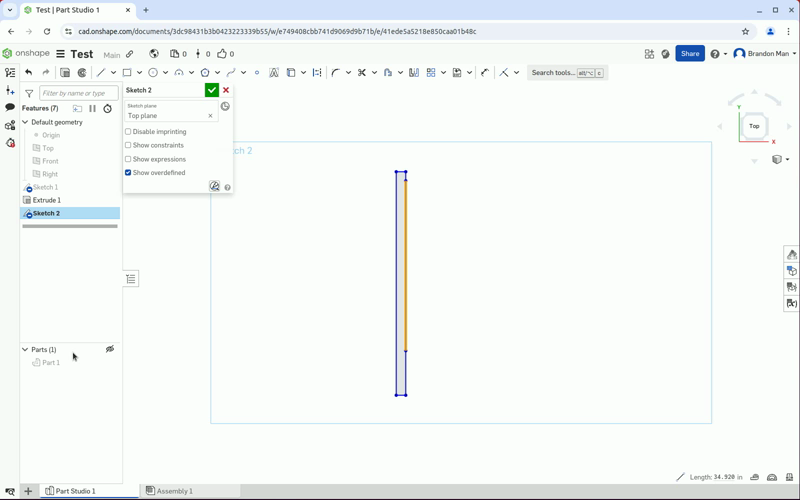
key(shift+e)
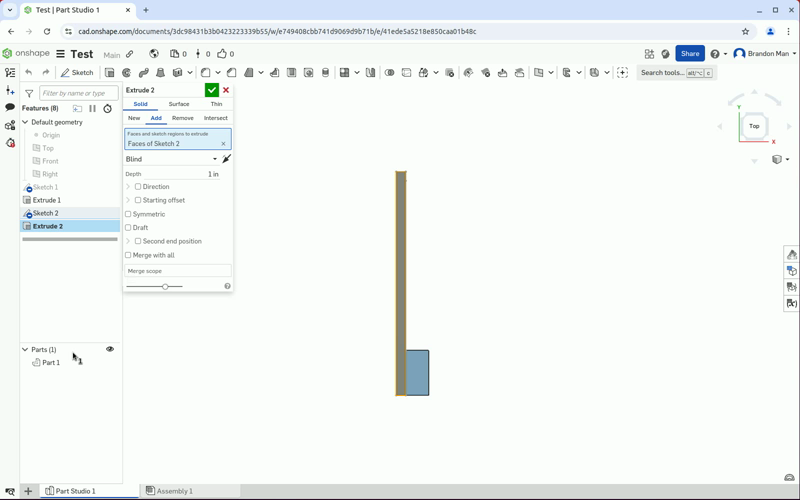
mouse_move(143, 106)
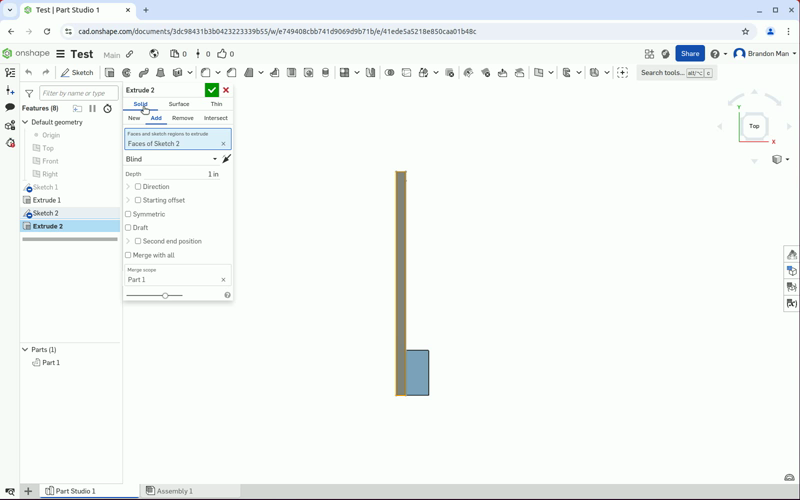
click(143, 106)
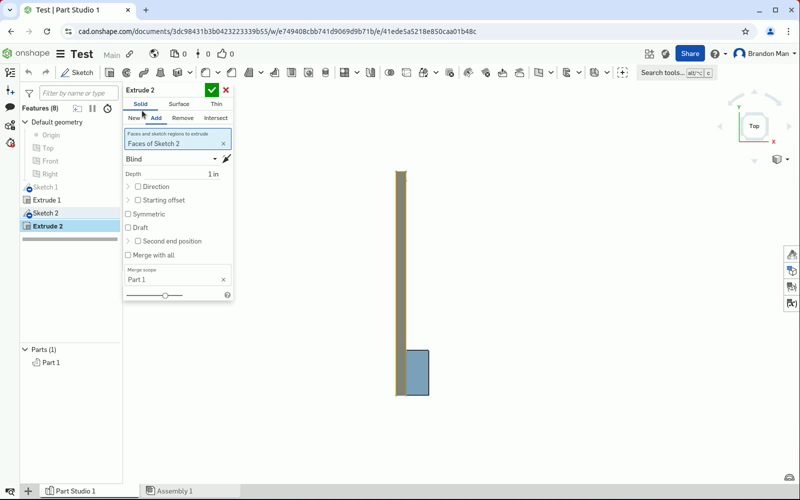
mouse_move(137, 120)
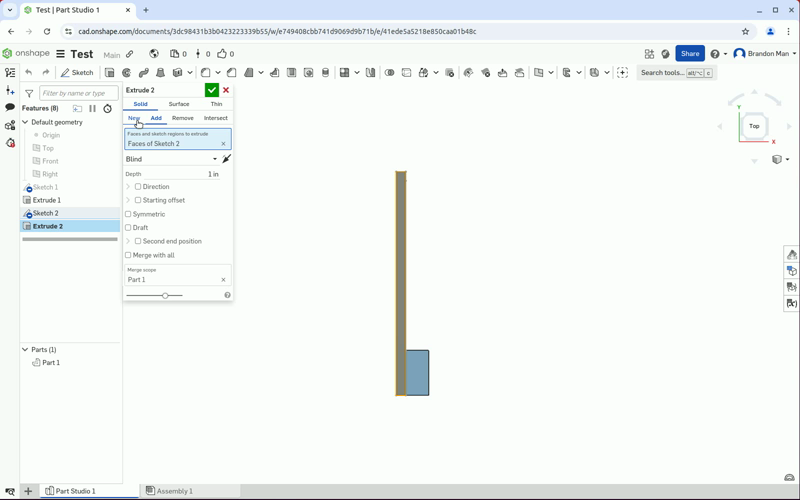
click(137, 120)
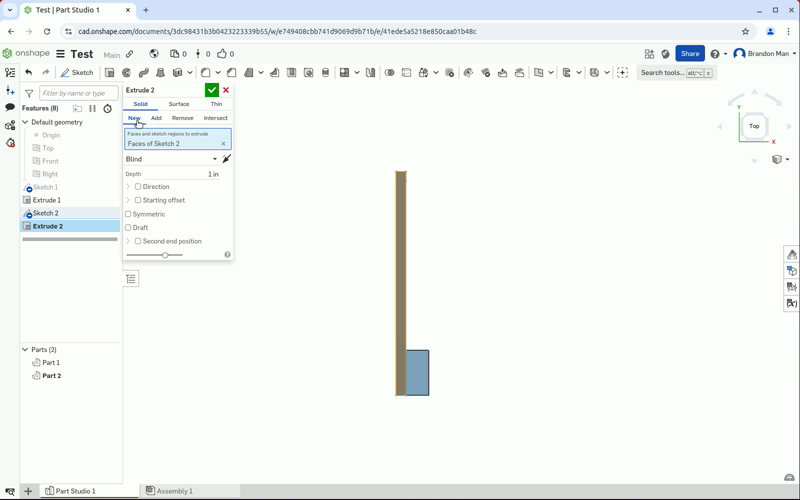
key(tab, 4)
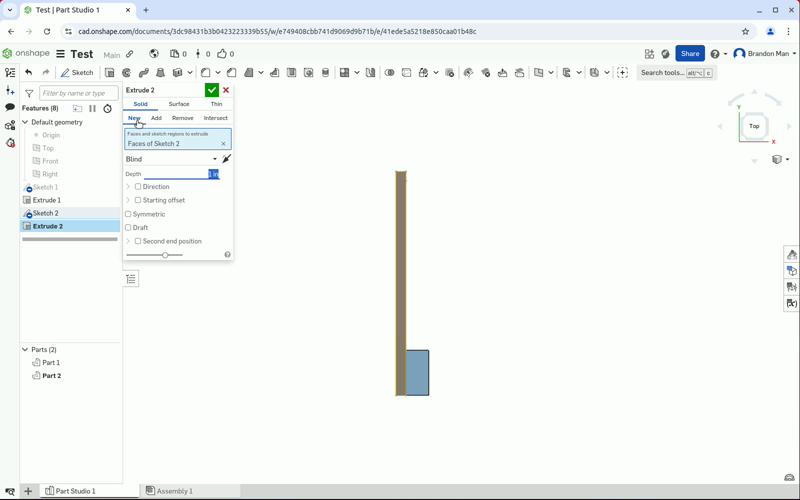
text(9.147)
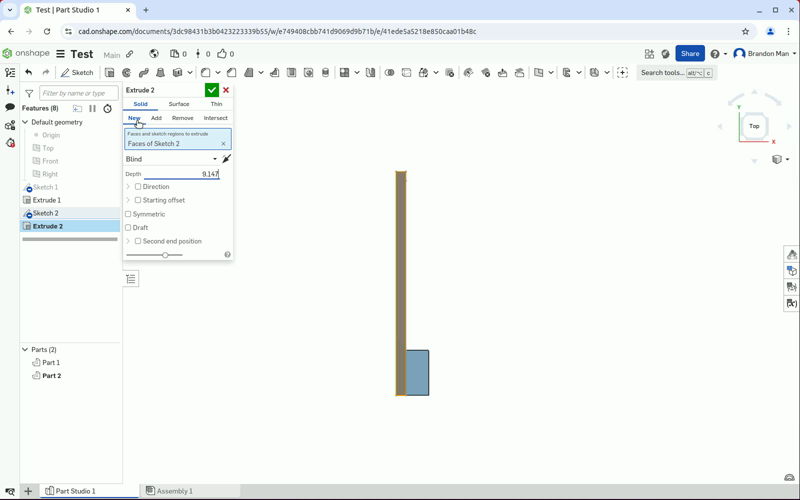
key(enter)
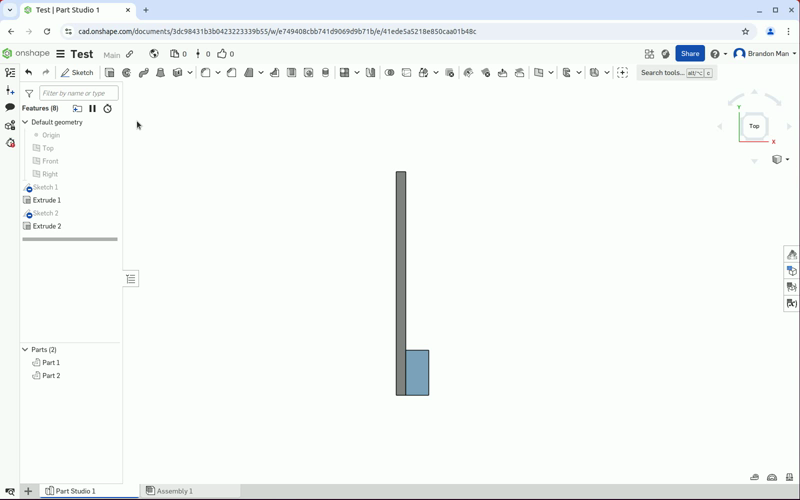
key(shift+h)
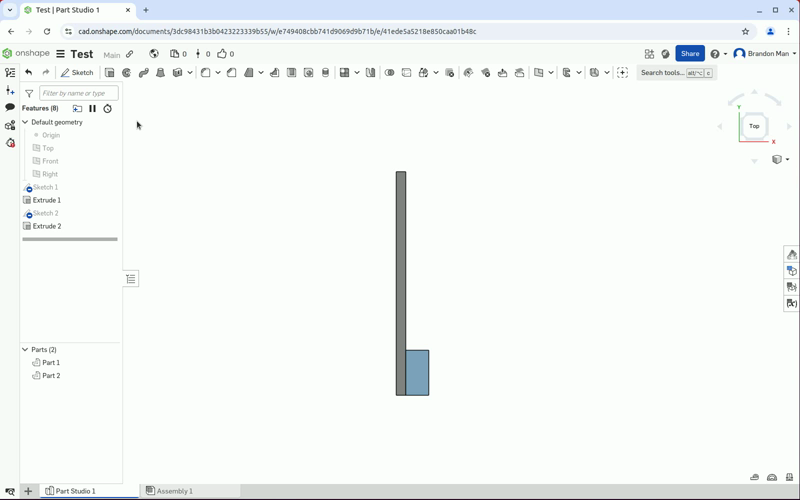
key(shift+h)
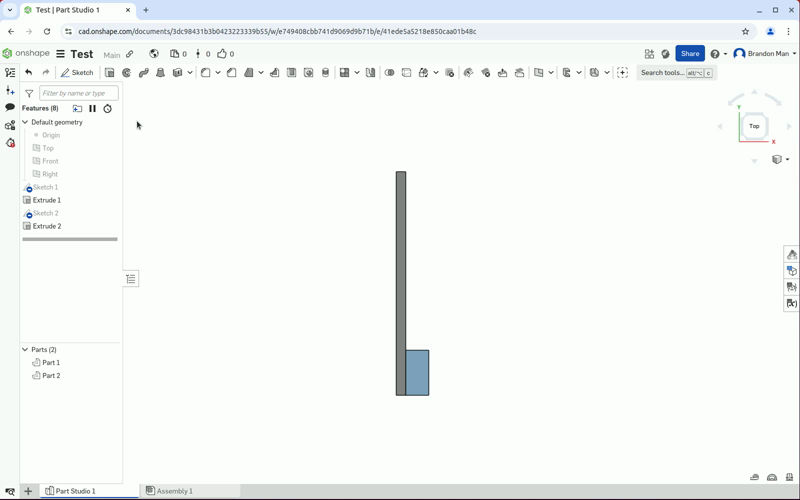
mouse_move(73, 189)
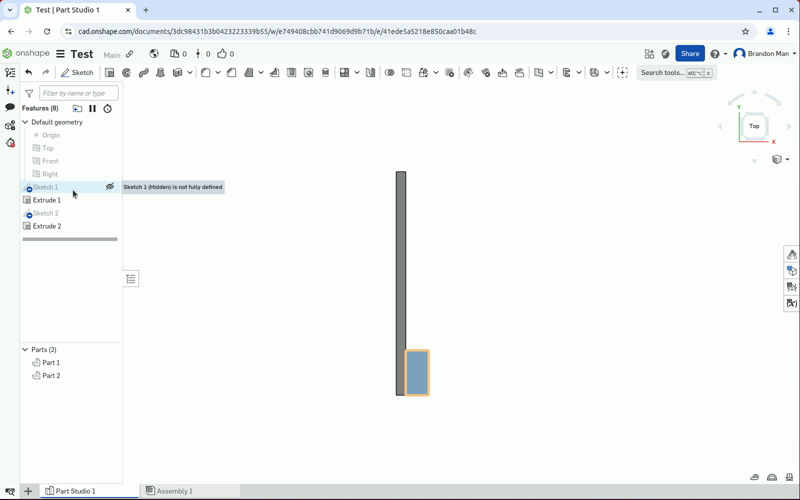
click(73, 189)
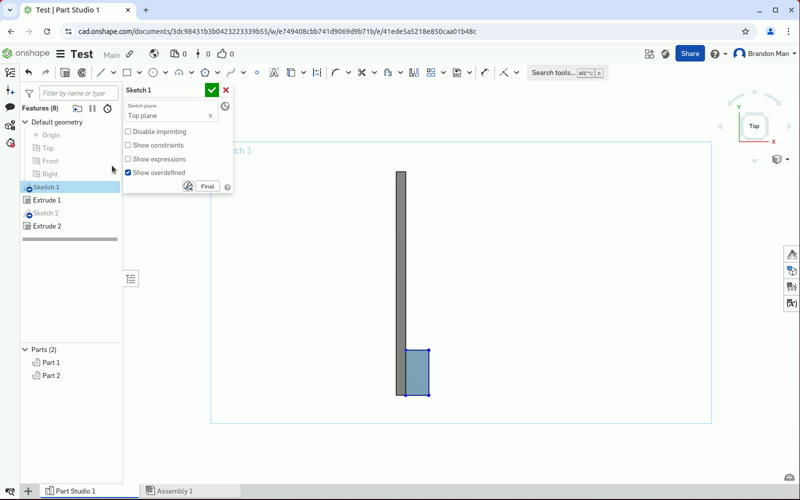
mouse_move(229, 92)
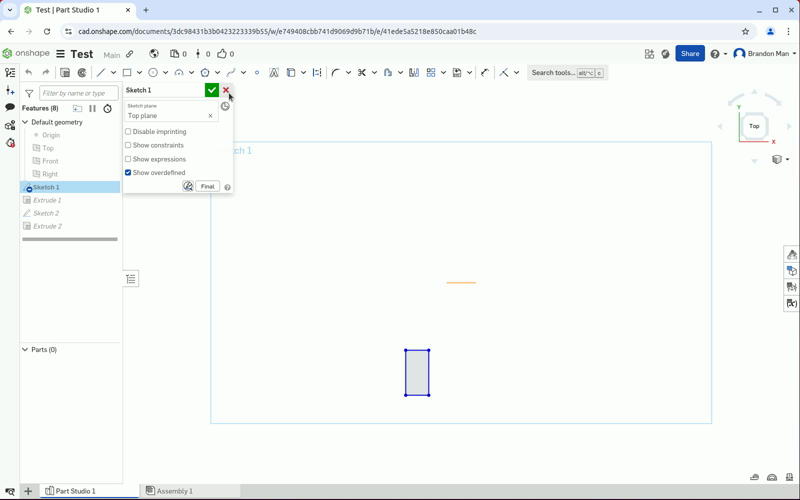
click(229, 92)
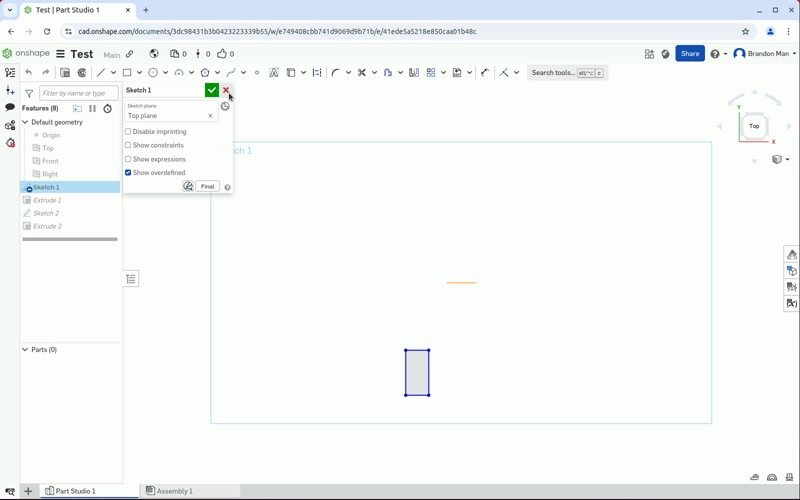
key(shift+s)
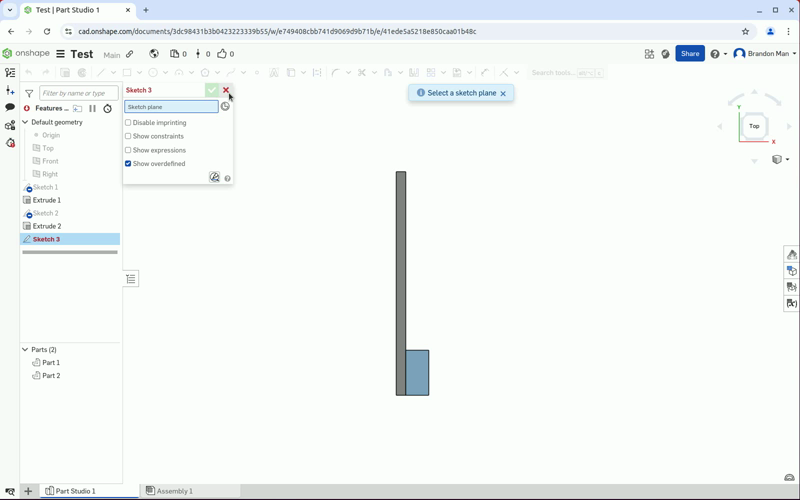
mouse_move(73, 150)
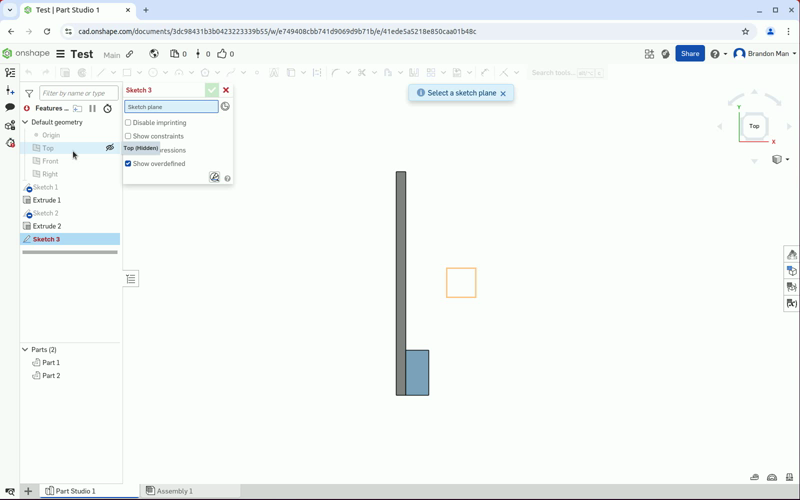
click(73, 150)
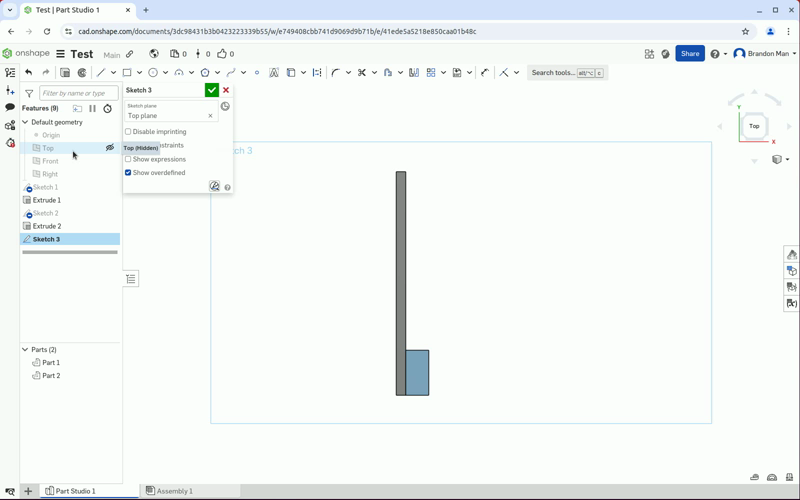
mouse_move(73, 352)
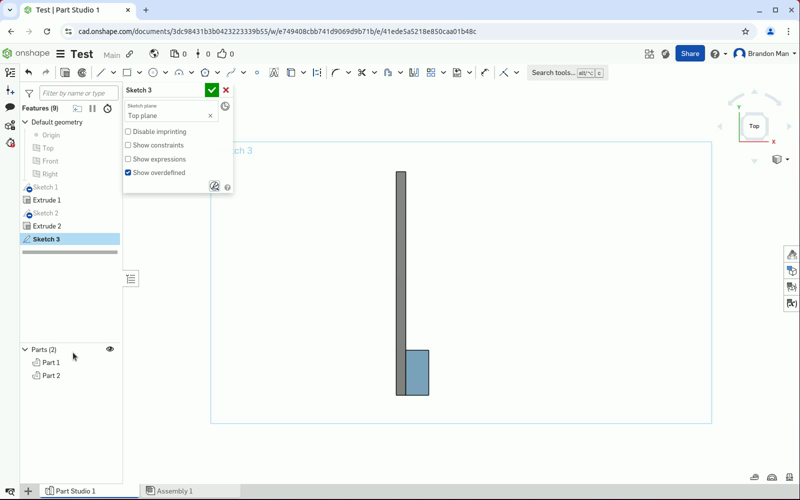
key(y)
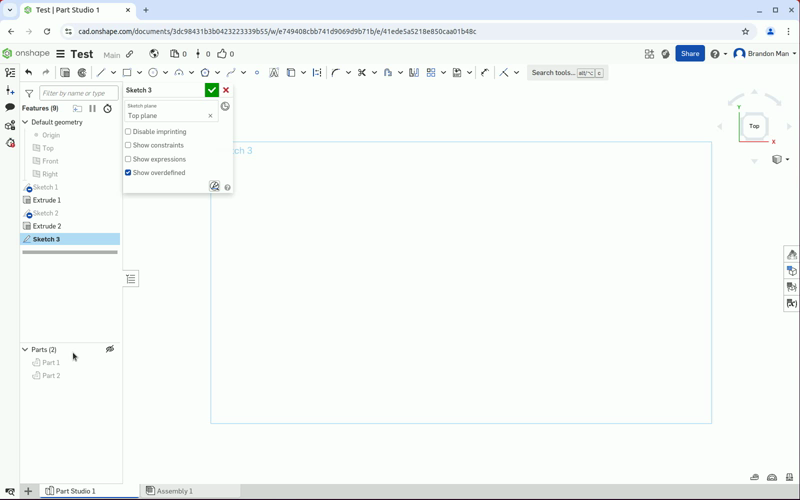
key(l)
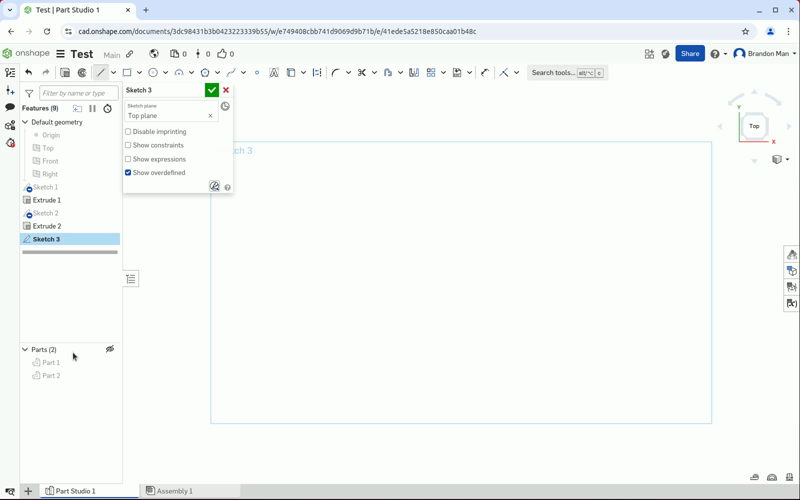
key_down(shift)
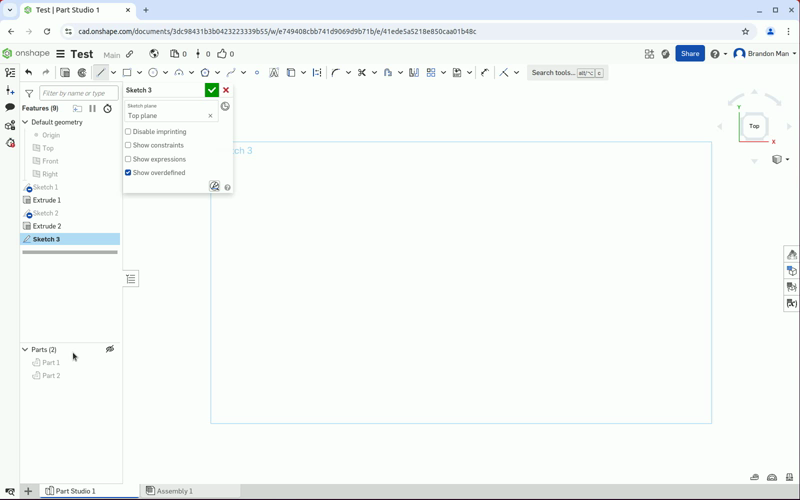
mouse_move(405, 179)
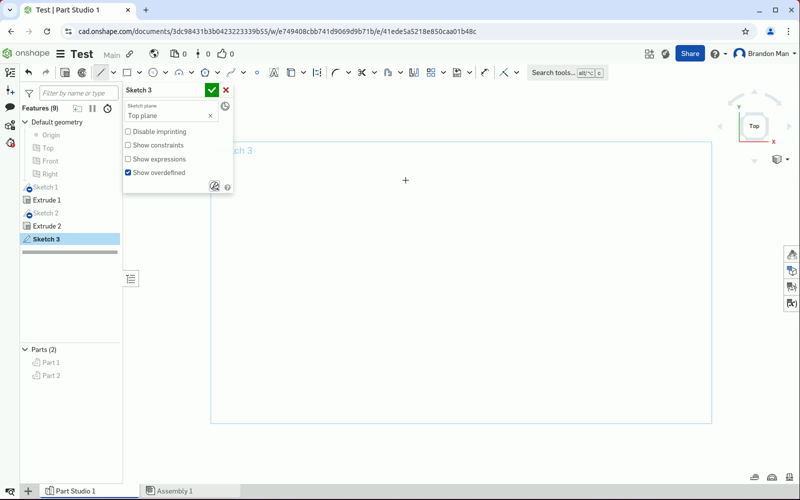
click(405, 179)
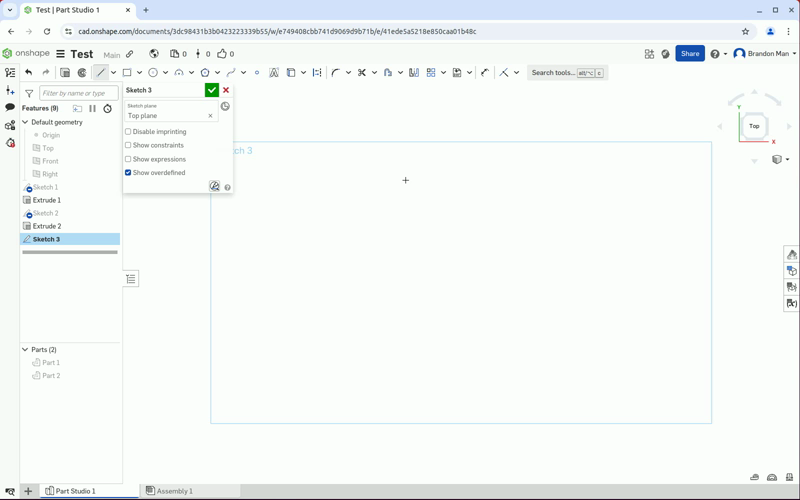
key_up(shift)
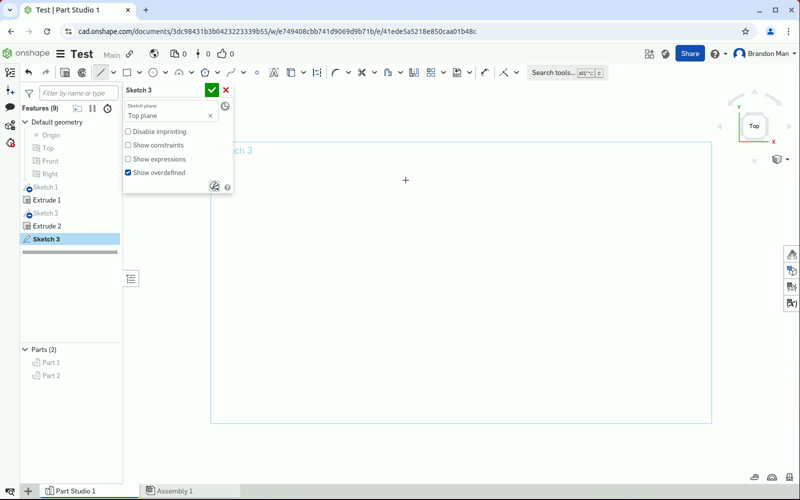
key_down(shift)
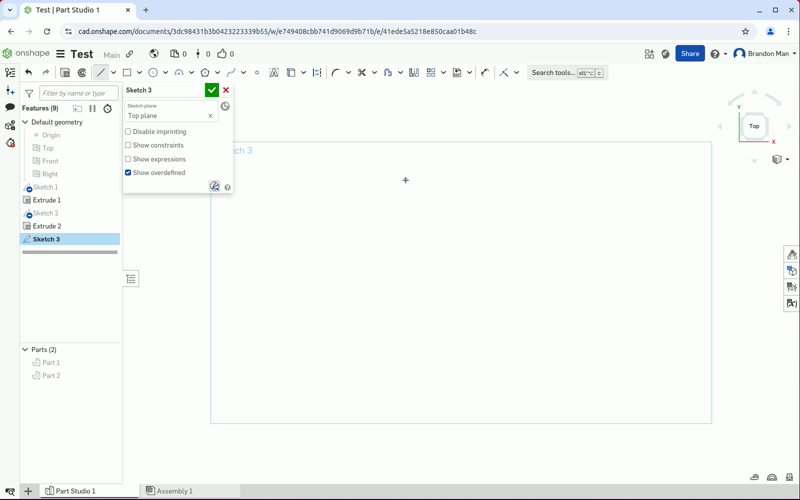
mouse_move(435, 179)
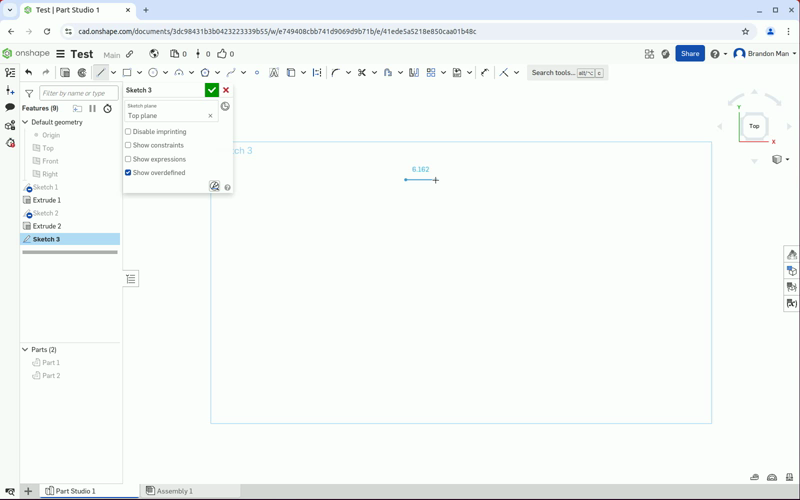
mouse_move(456, 179)
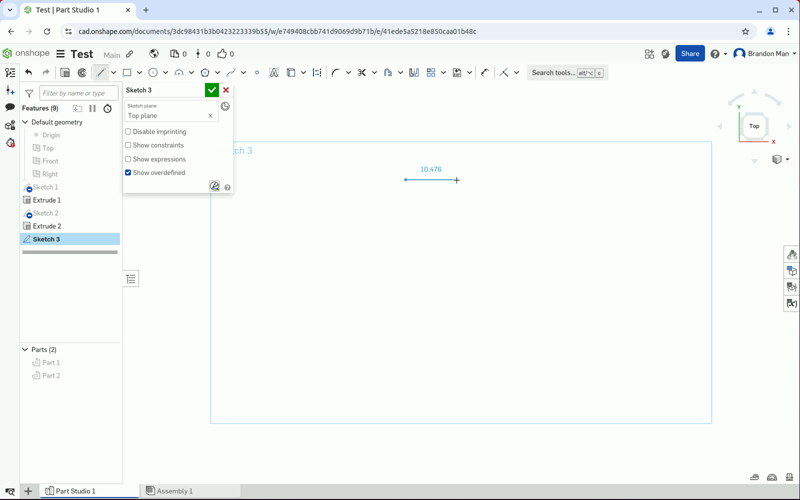
click(456, 179)
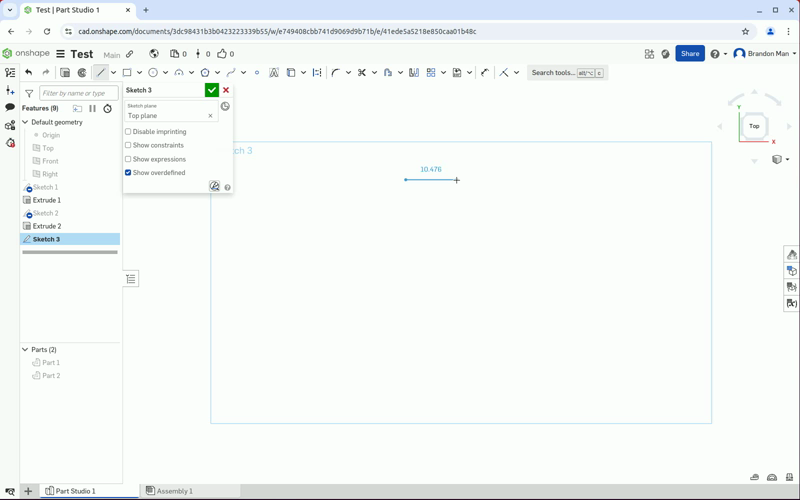
key_up(shift)
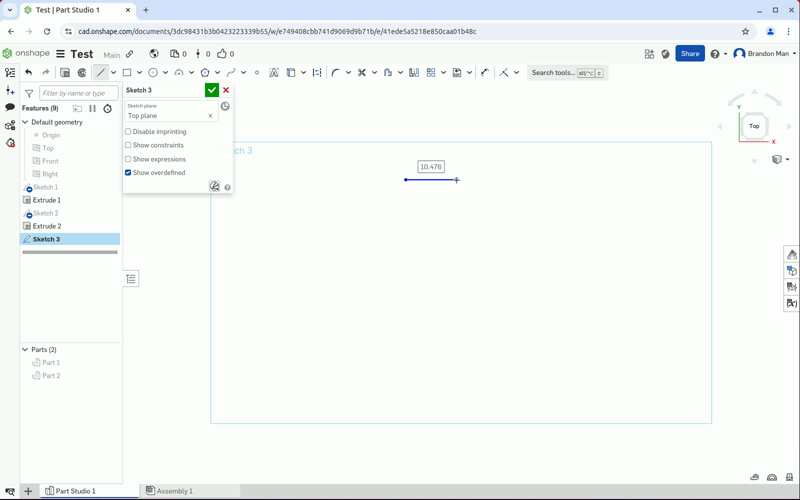
key_down(shift)
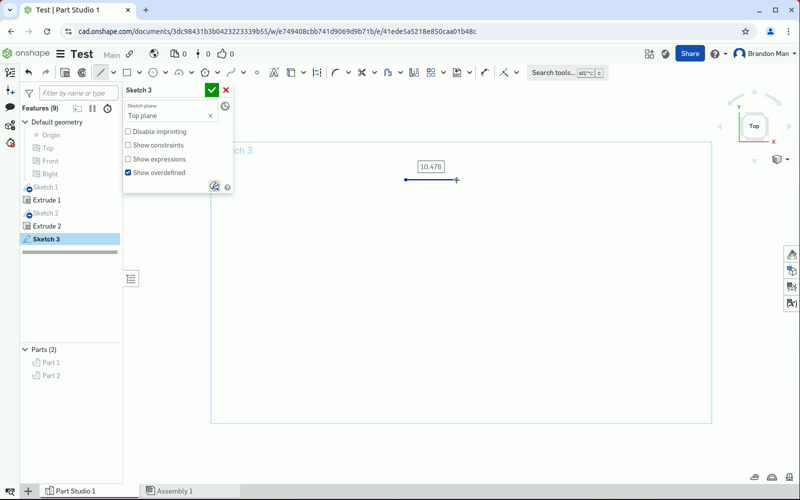
mouse_move(486, 179)
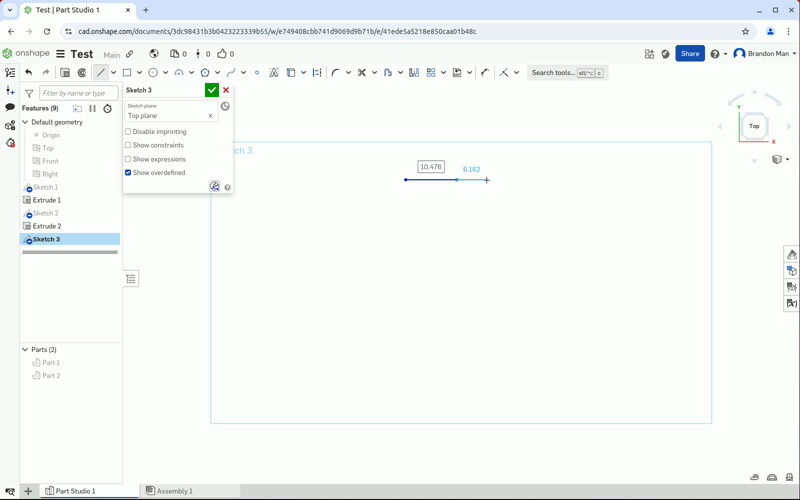
mouse_move(456, 170)
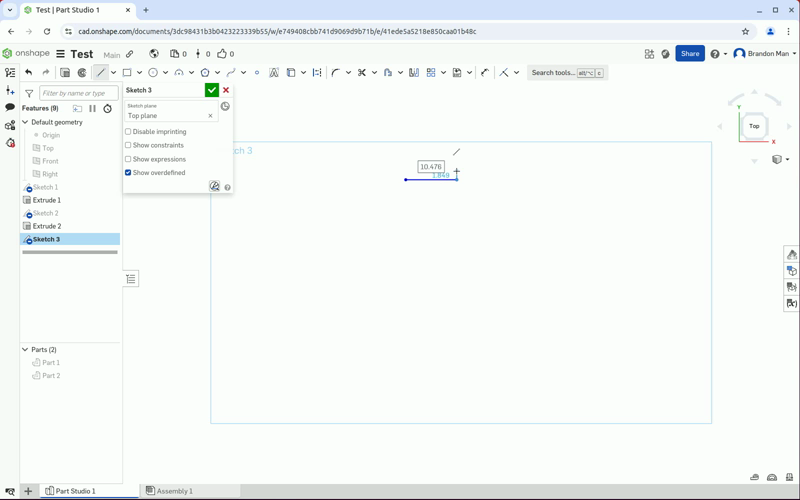
click(456, 170)
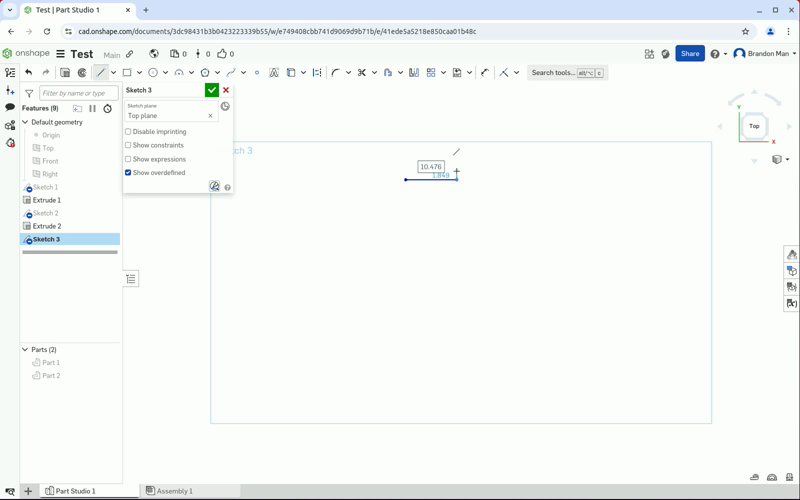
key_up(shift)
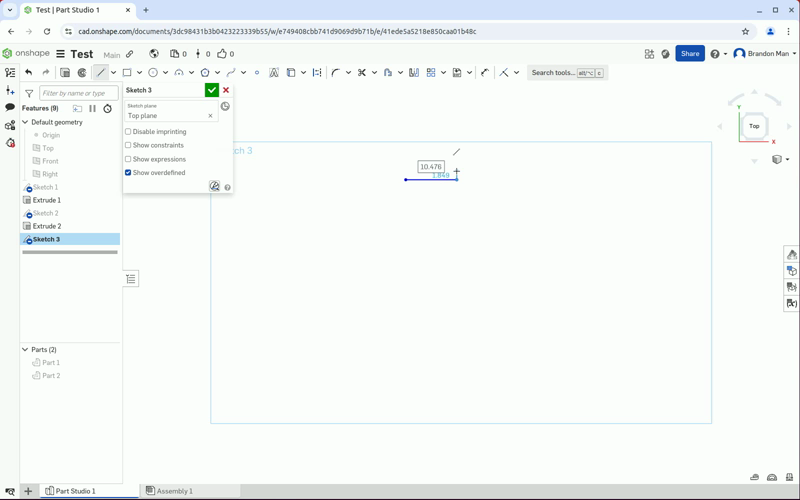
key_down(shift)
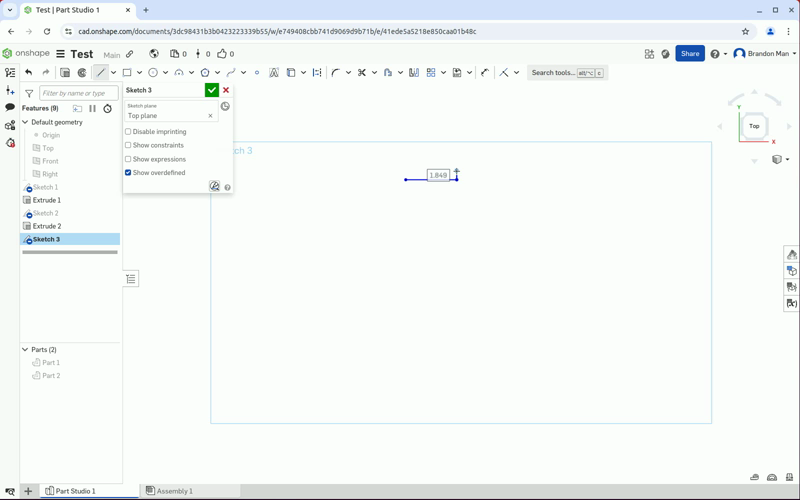
mouse_move(486, 170)
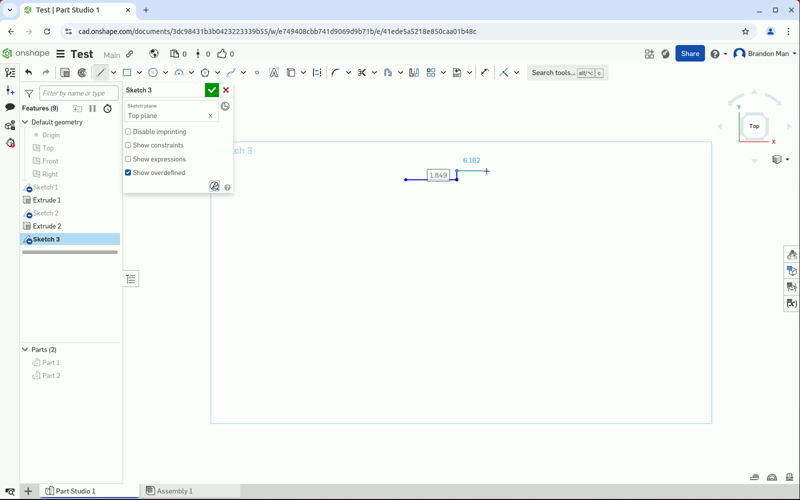
mouse_move(405, 170)
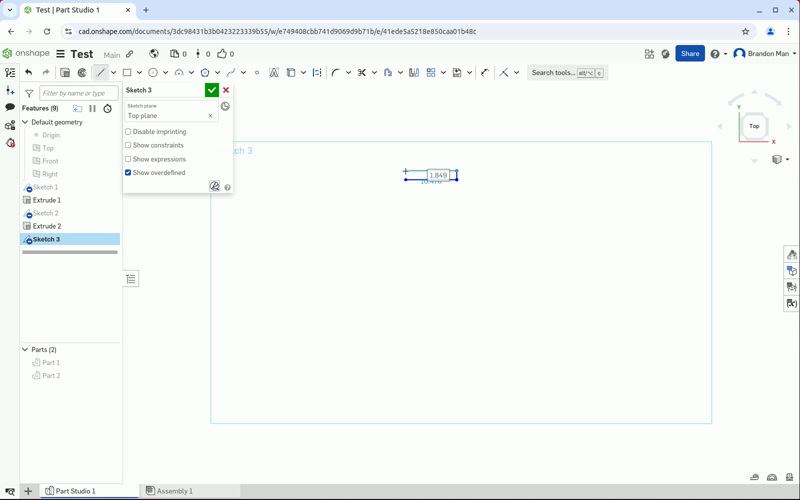
click(405, 170)
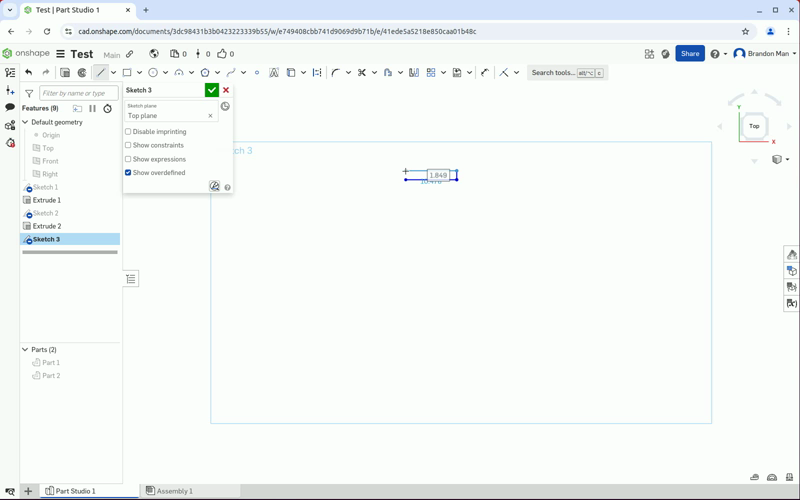
key_up(shift)
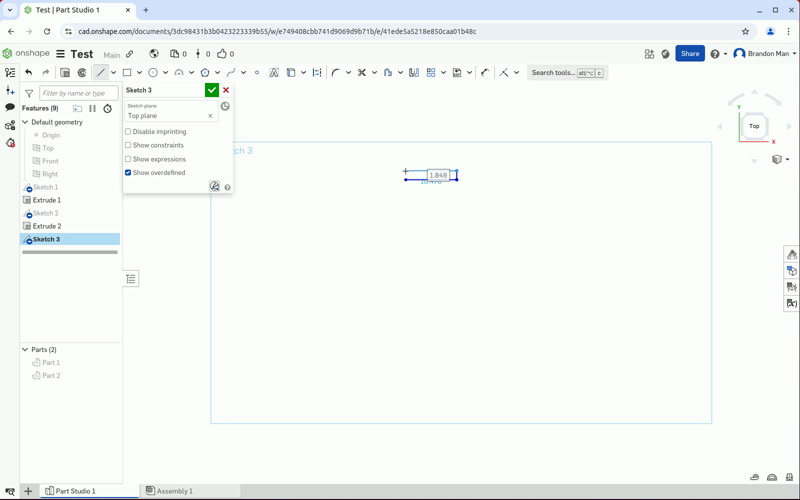
mouse_move(435, 170)
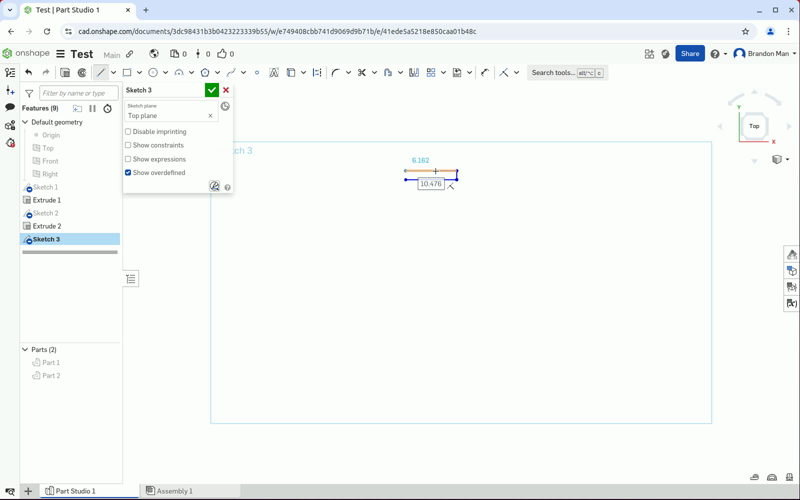
key_down(shift)
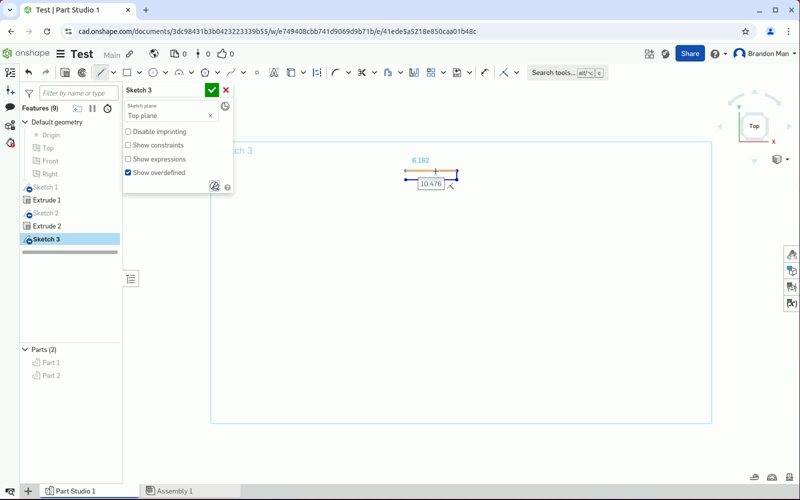
mouse_move(405, 179)
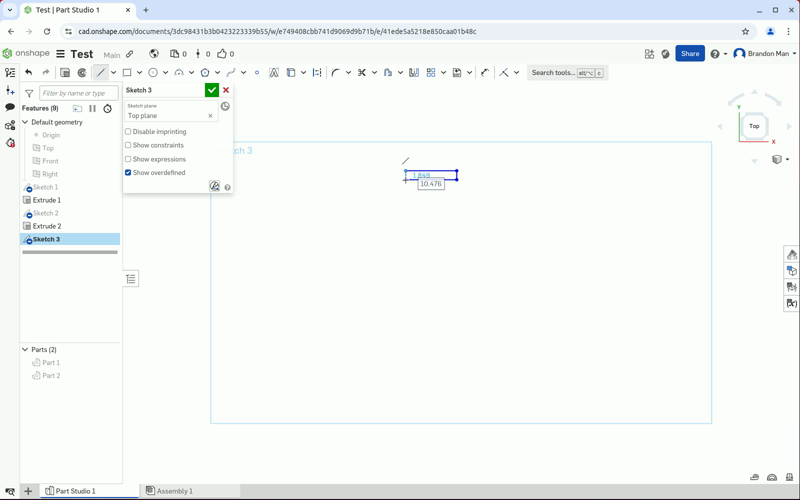
key_up(shift)
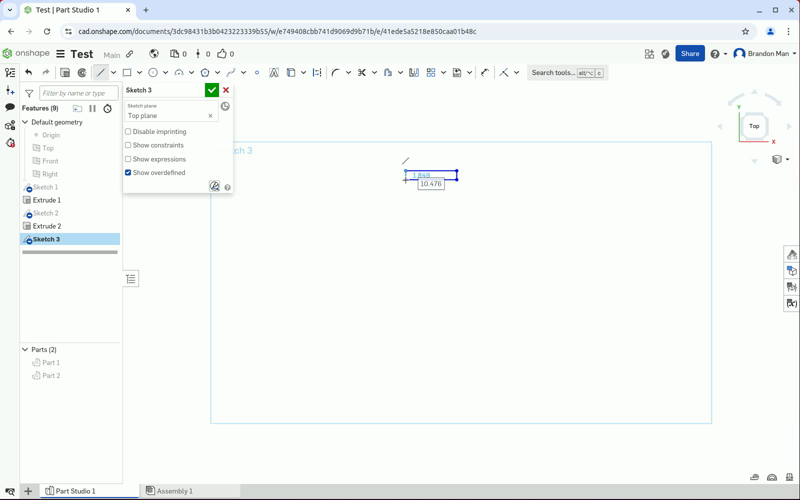
click(405, 179)
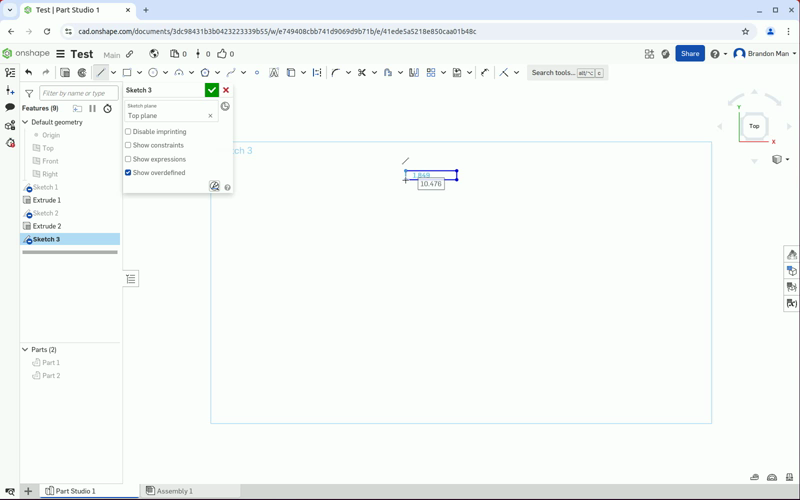
key(esc)
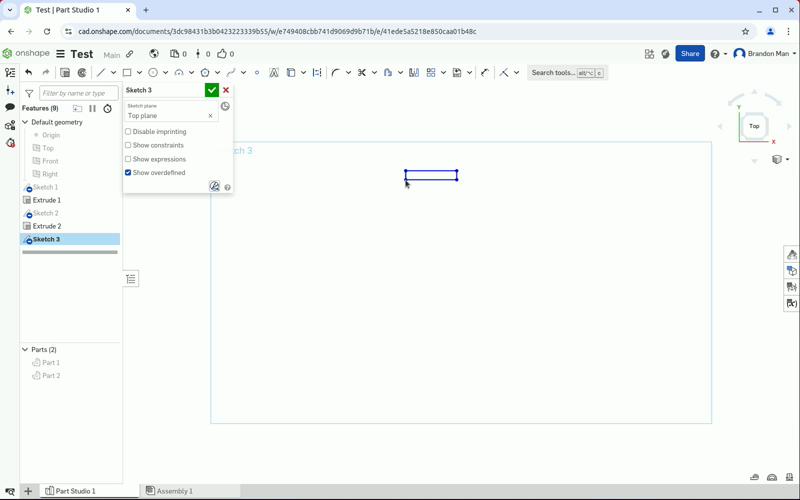
mouse_move(449, 178)
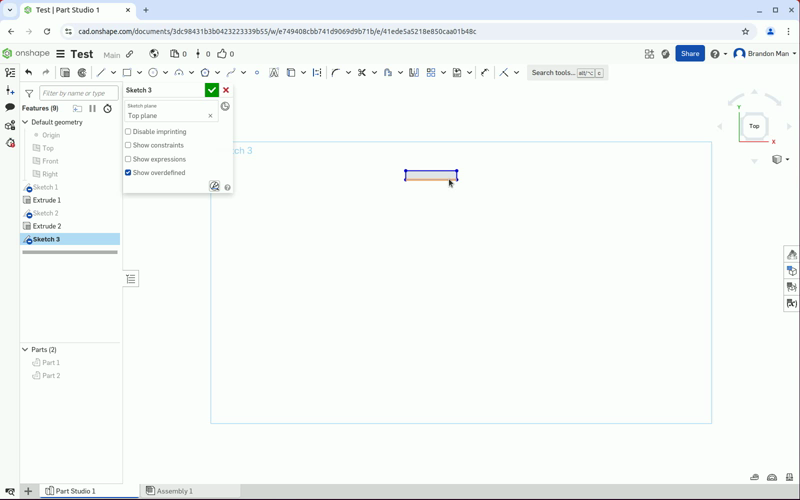
scroll(6)
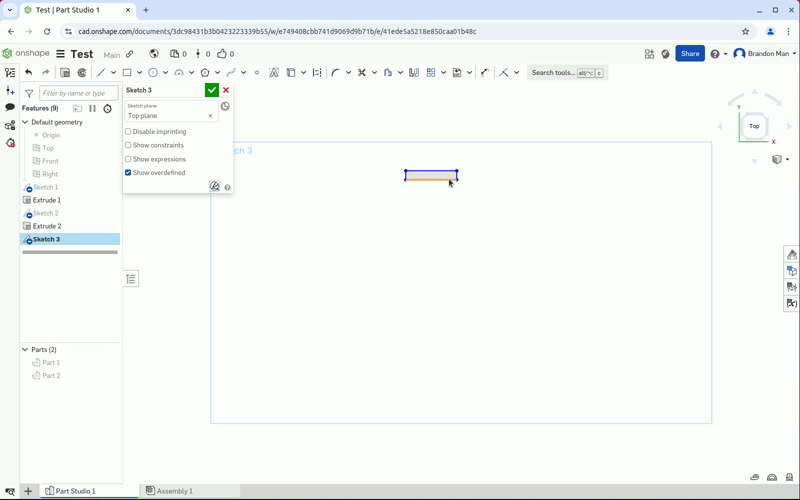
scroll(6)
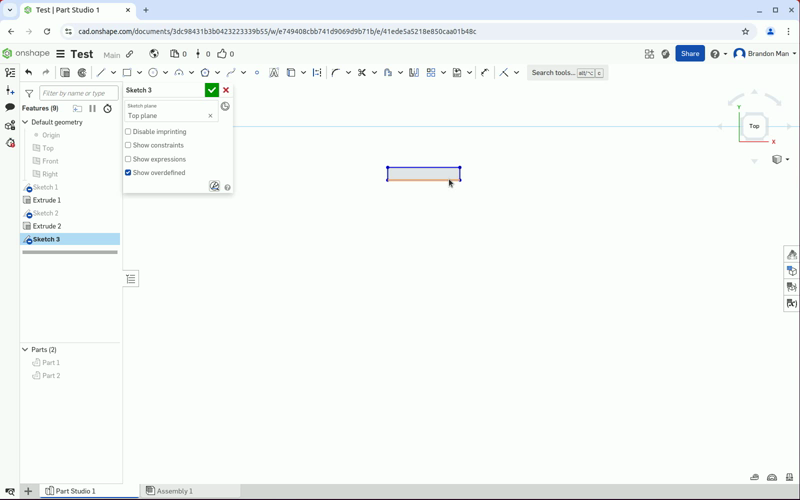
scroll(6)
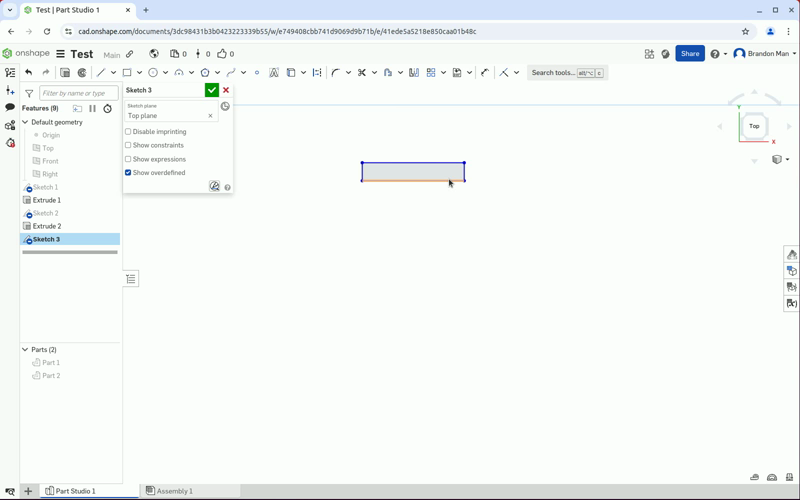
scroll(6)
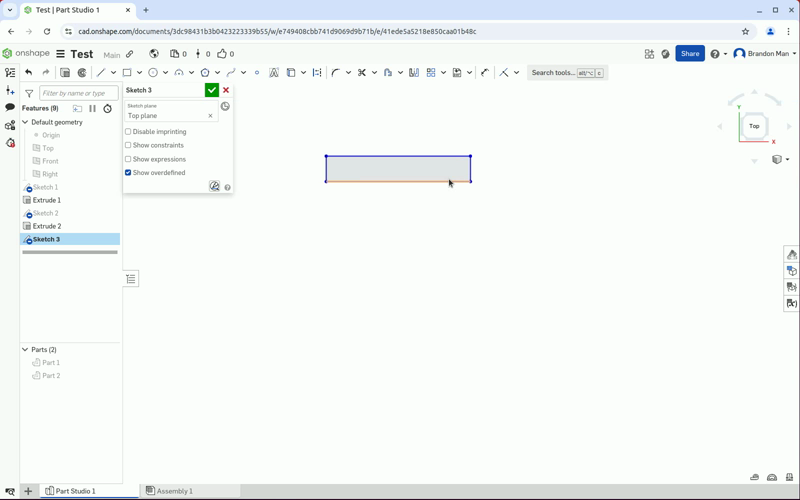
scroll(6)
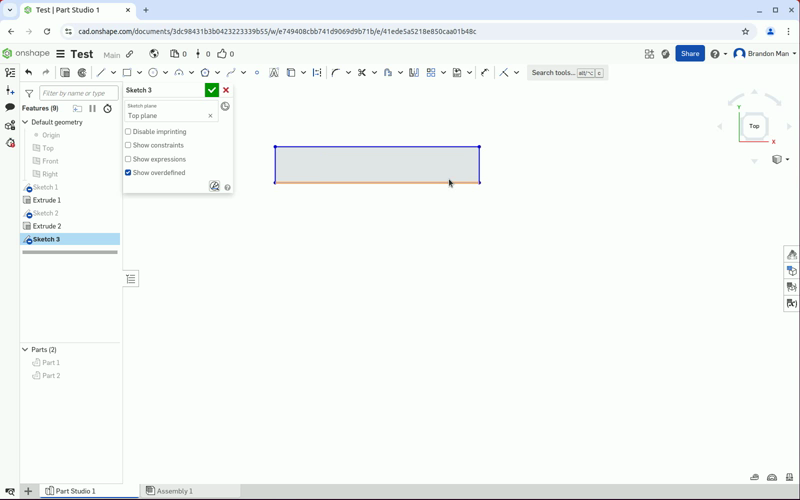
scroll(6)
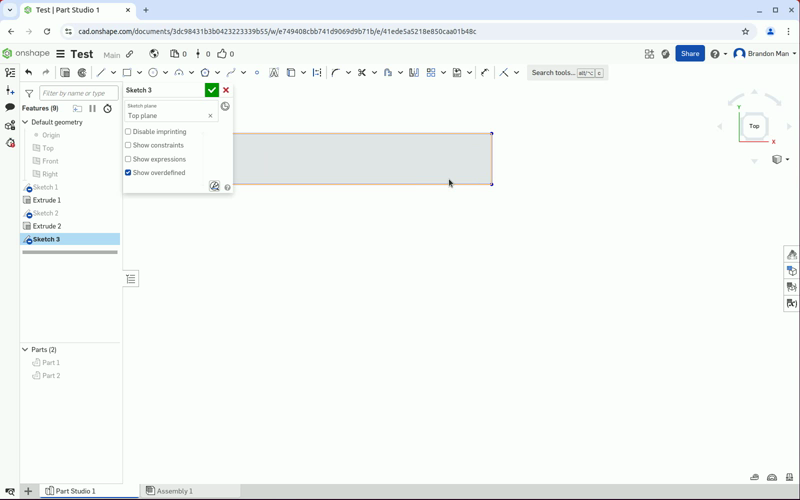
scroll(6)
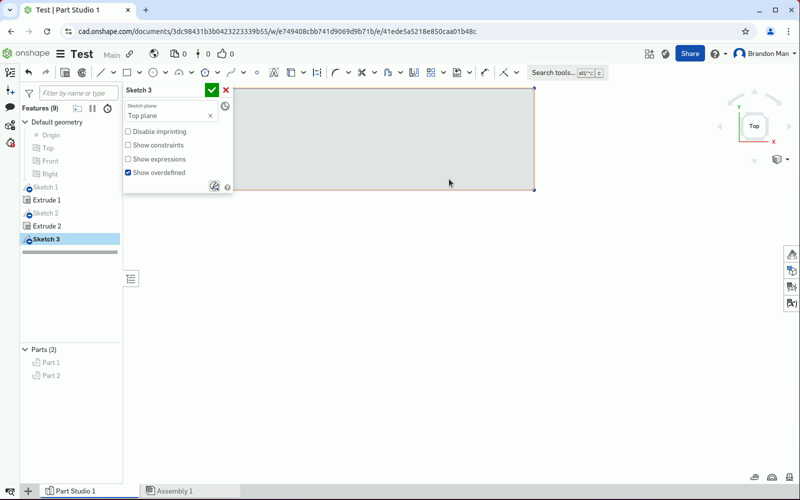
click(449, 178)
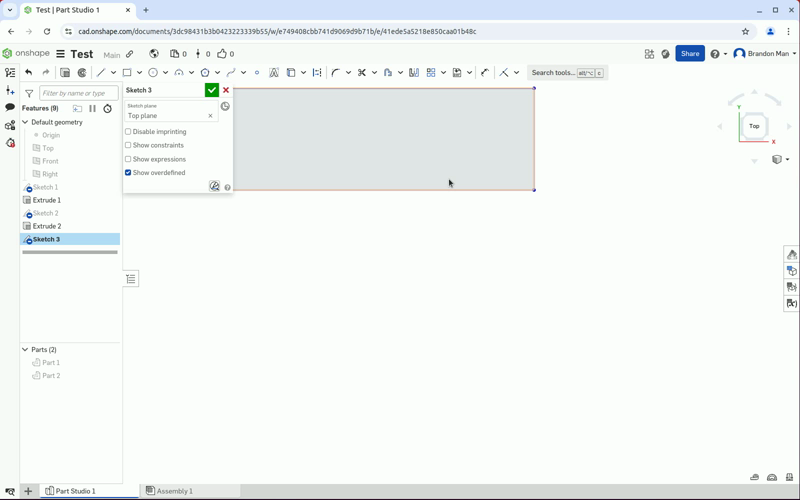
scroll(-6)
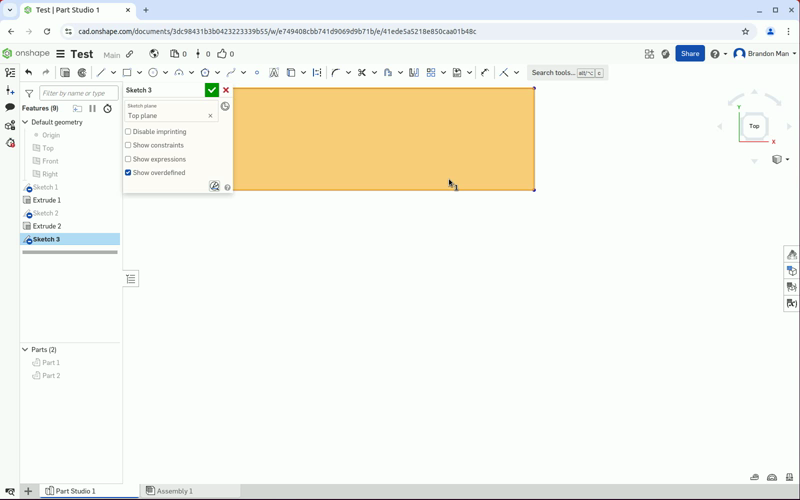
scroll(-6)
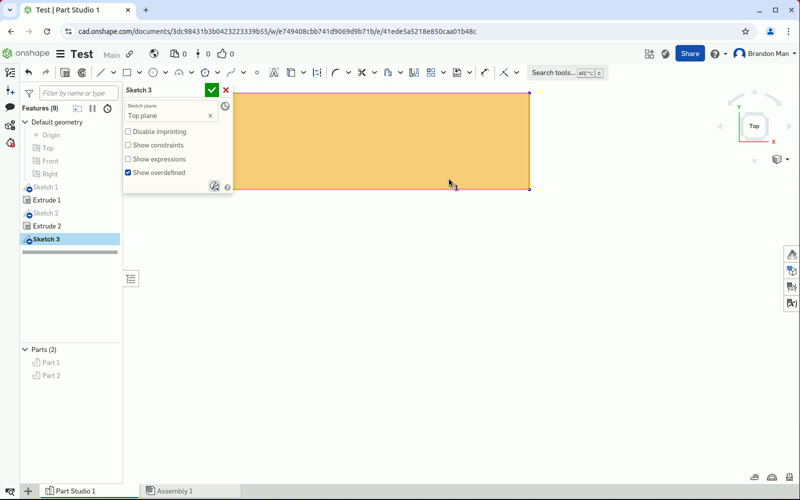
scroll(-6)
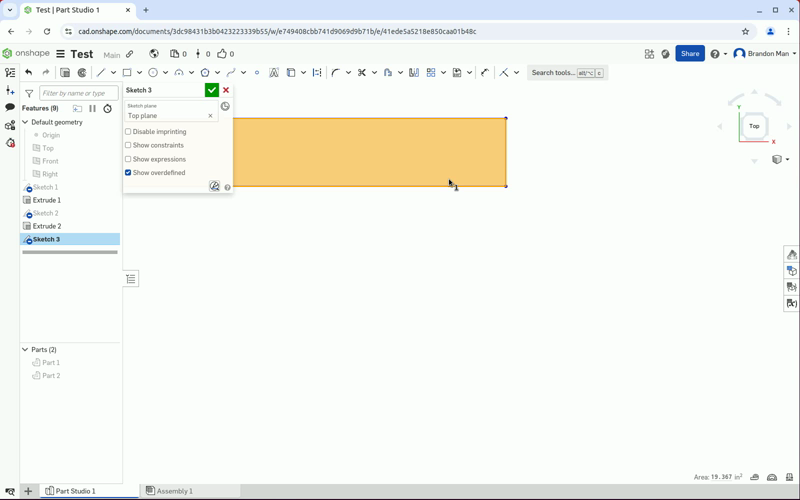
scroll(-6)
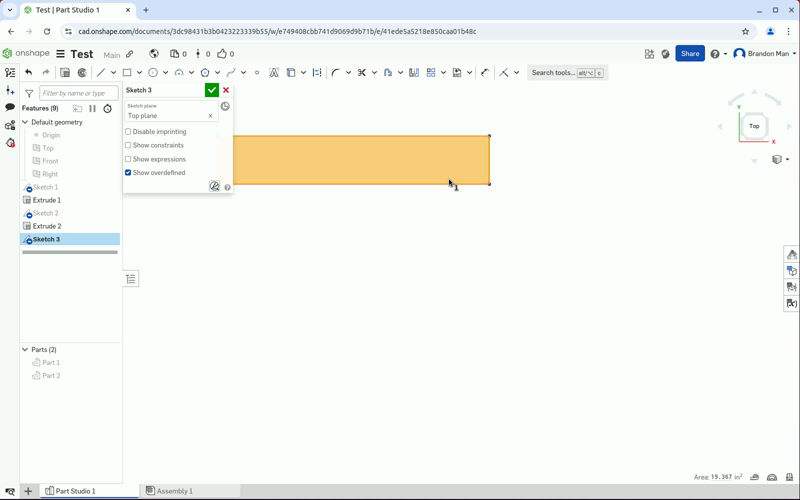
scroll(-6)
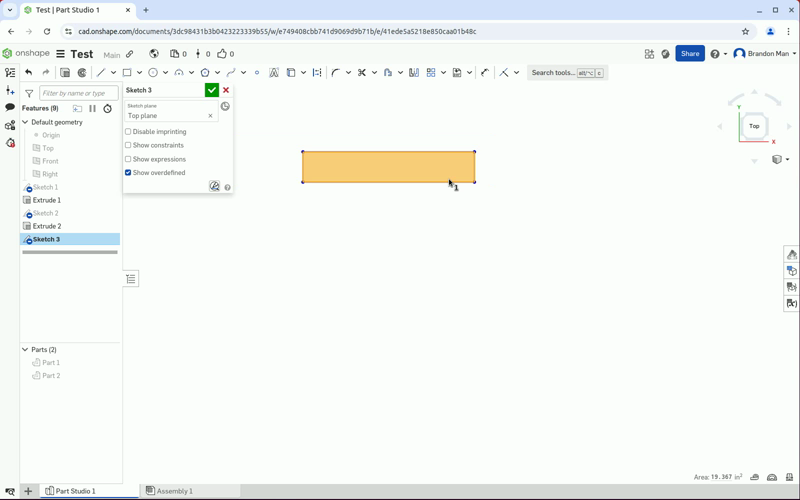
scroll(-6)
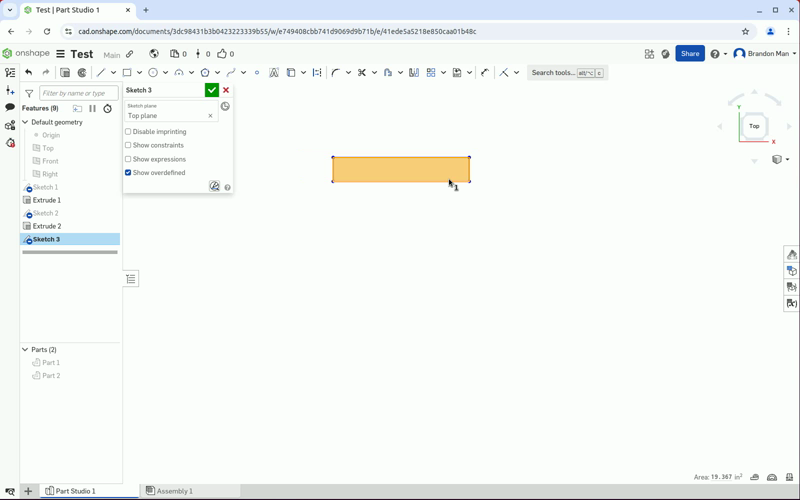
scroll(-6)
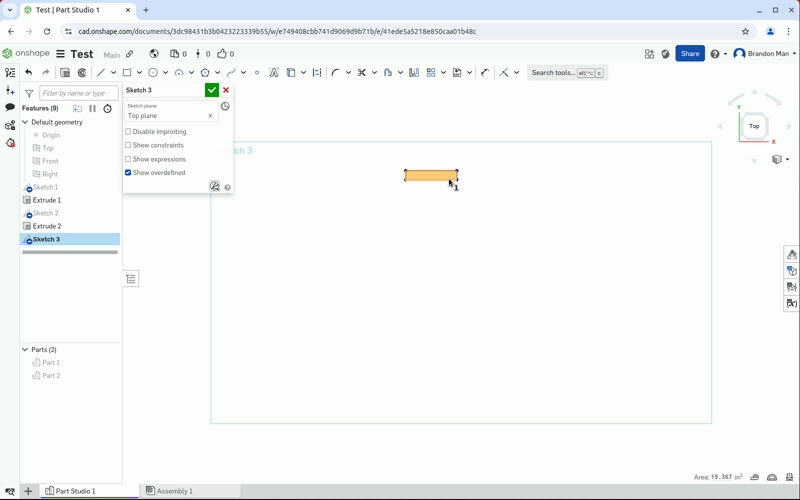
mouse_move(73, 352)
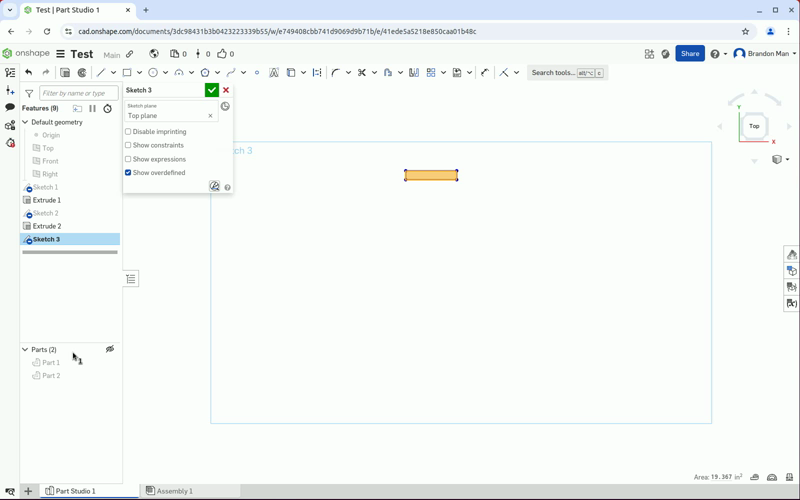
key(shift+y)
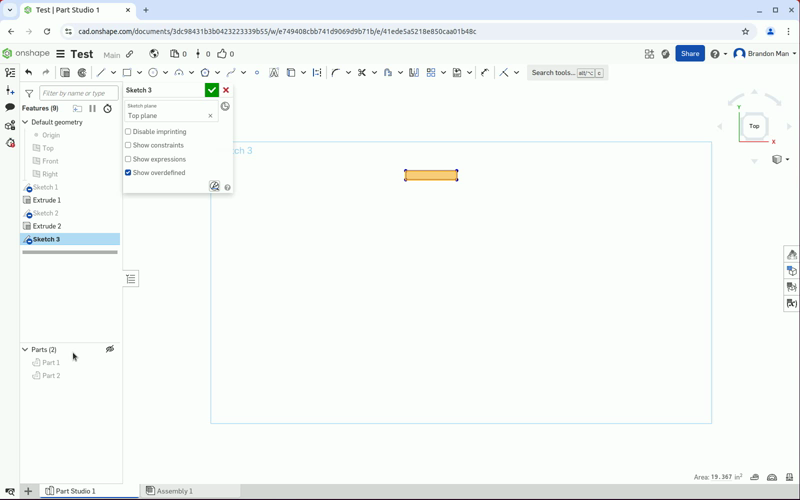
key(shift+e)
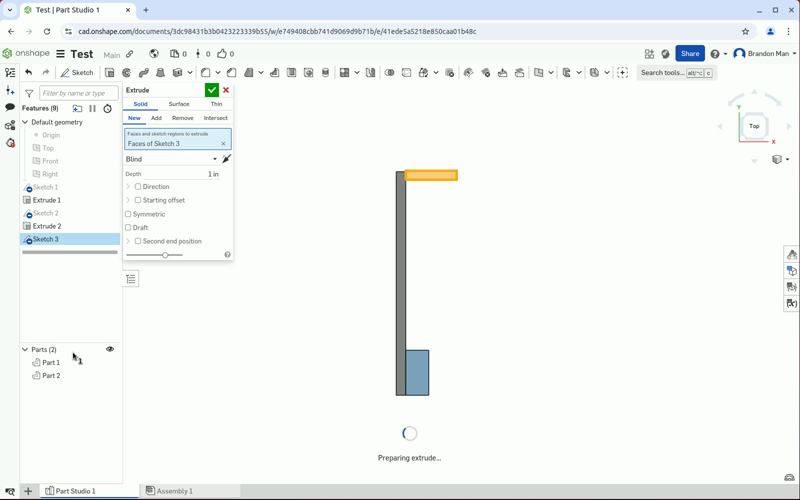
mouse_move(143, 106)
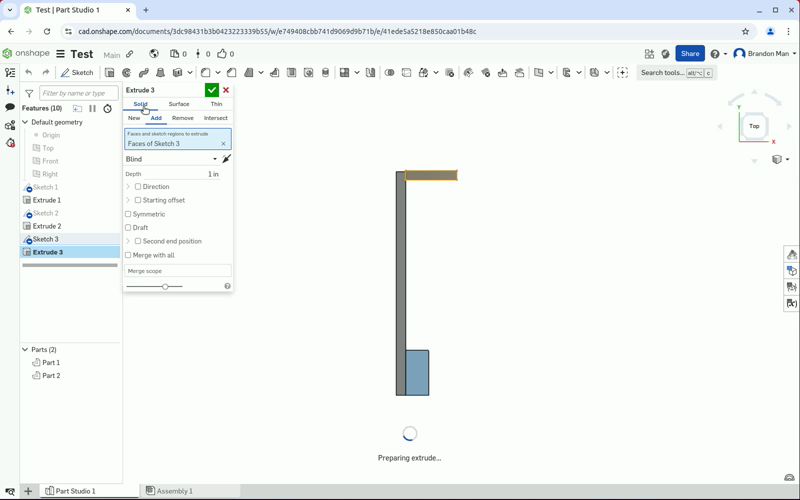
click(143, 106)
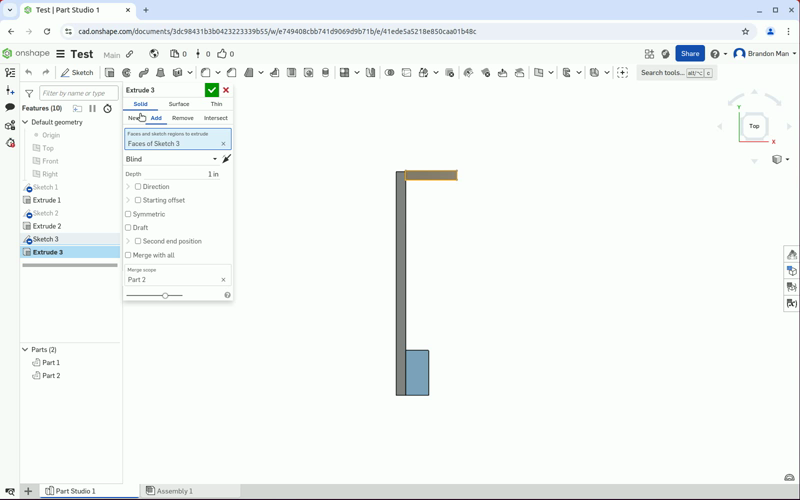
mouse_move(137, 120)
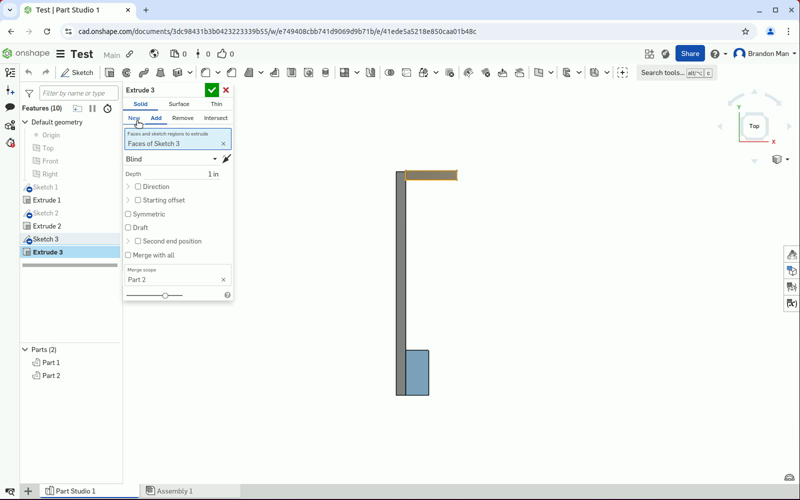
click(137, 120)
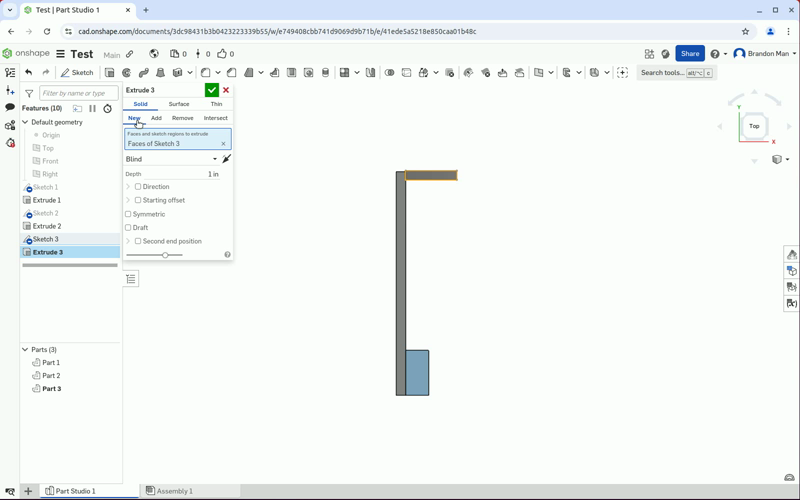
key(tab, 4)
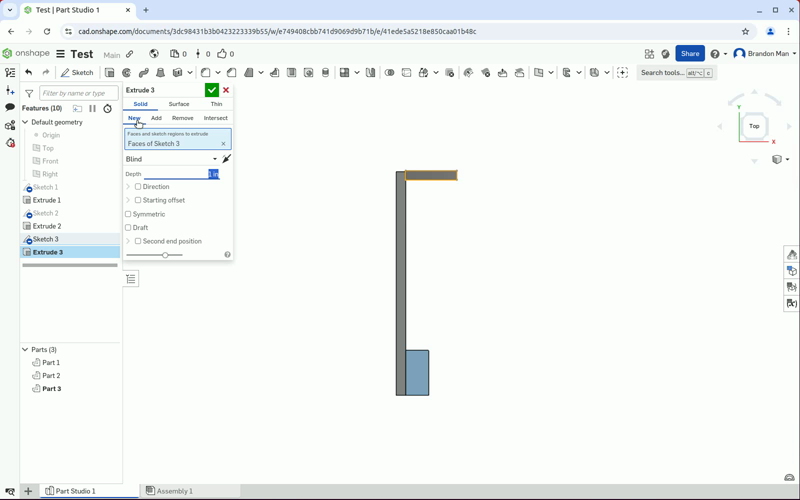
text(9.147)
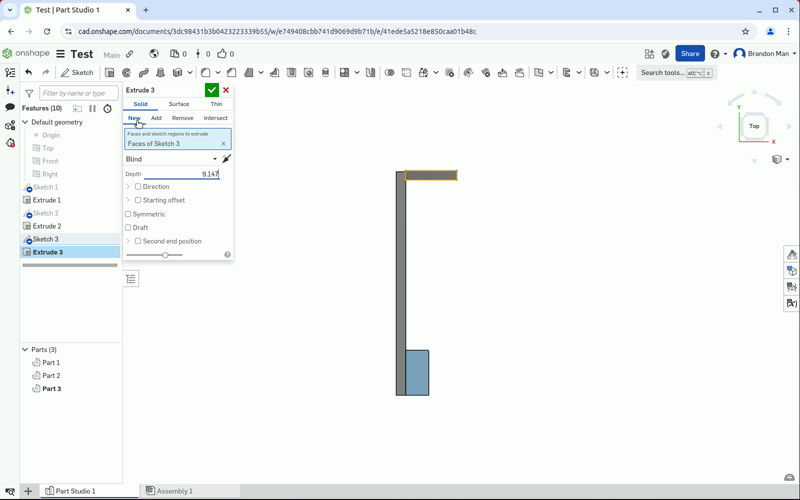
key(enter)
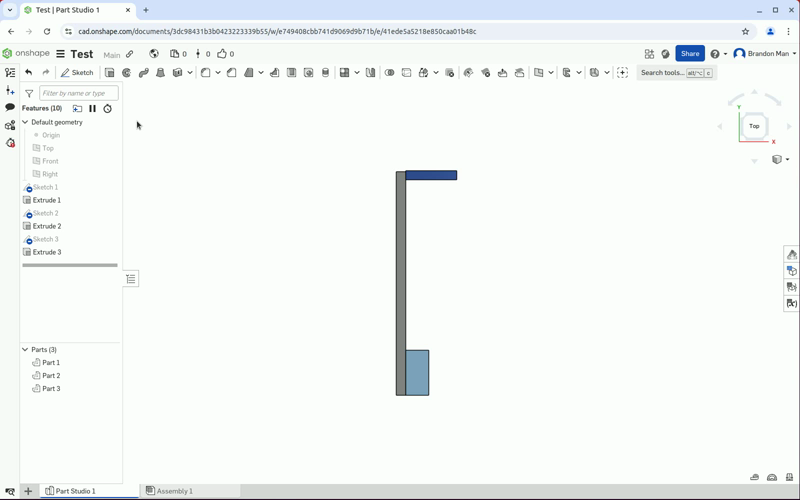
key(shift+h)
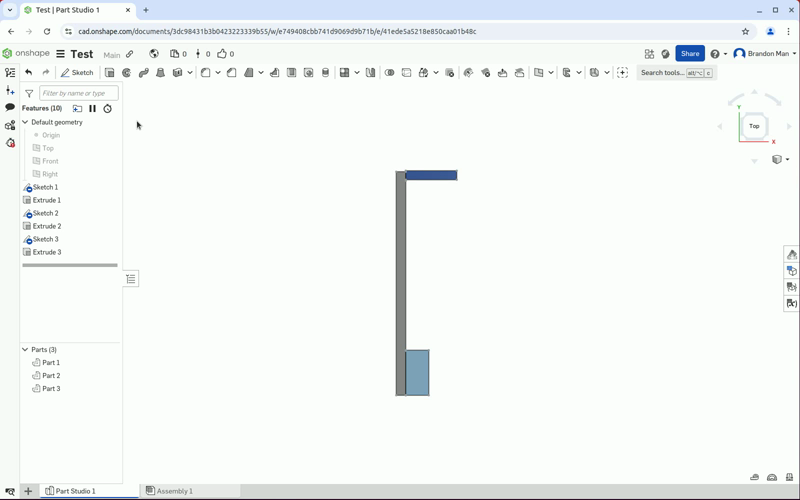
key(shift+h)
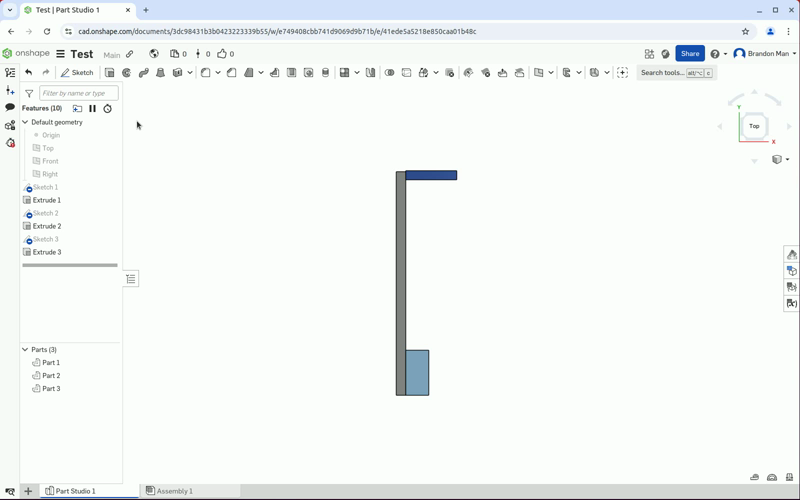
mouse_move(73, 189)
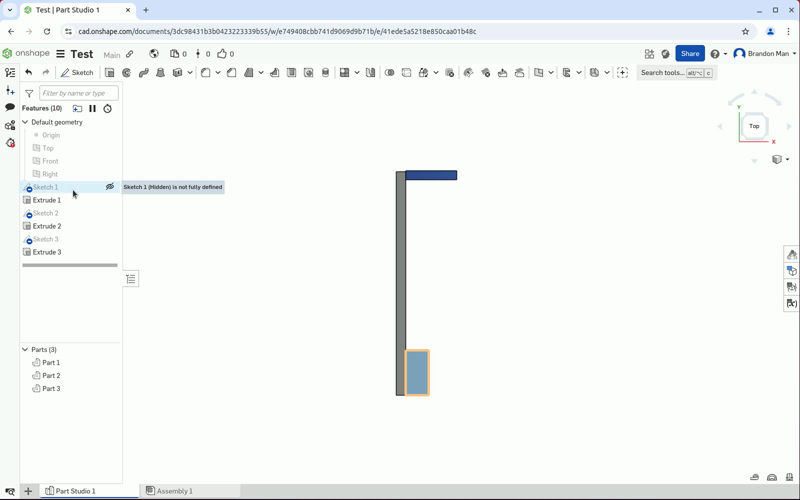
click(73, 189)
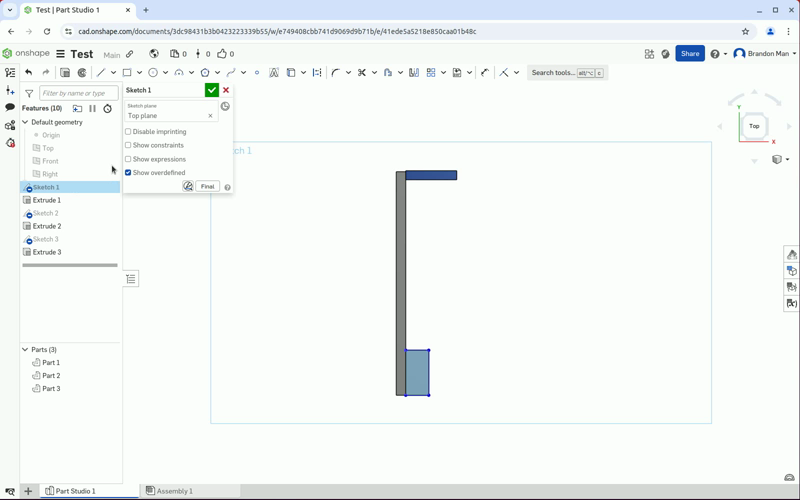
mouse_move(229, 92)
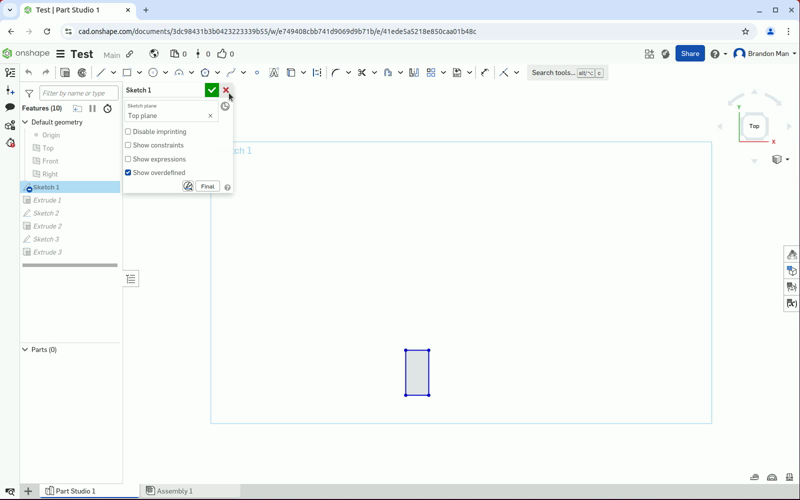
click(229, 92)
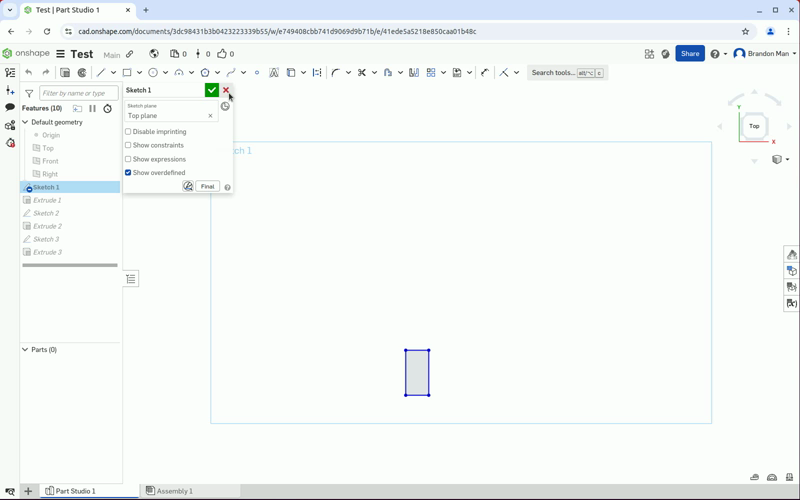
key(shift+s)
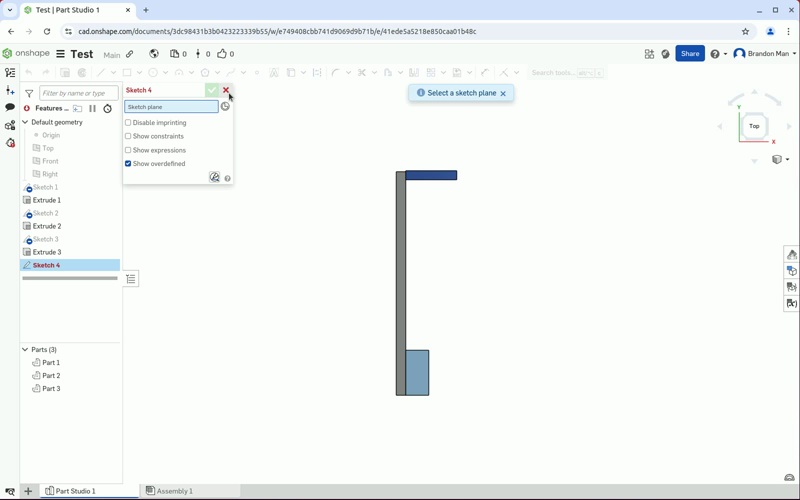
mouse_move(73, 150)
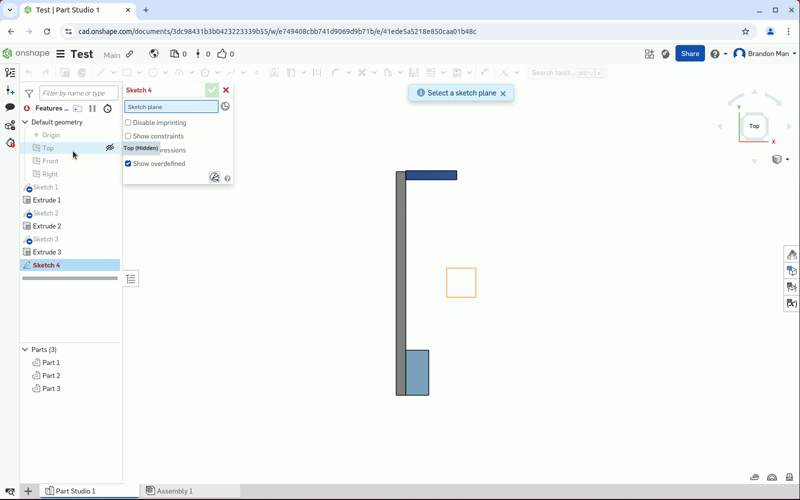
click(73, 150)
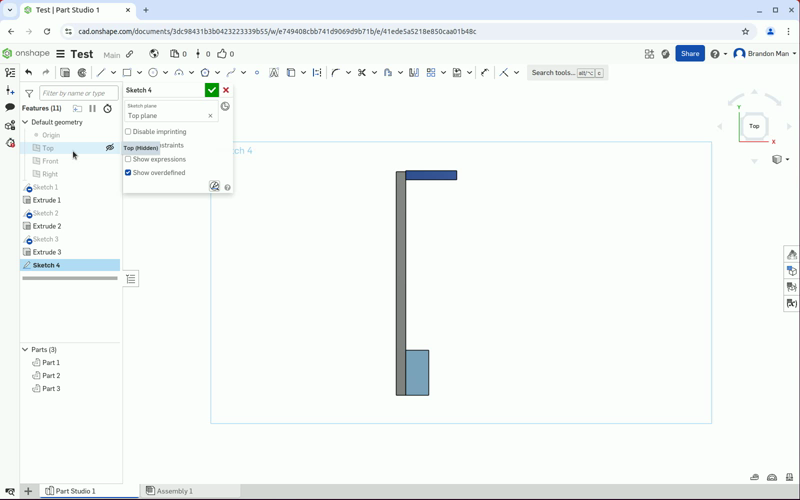
mouse_move(73, 352)
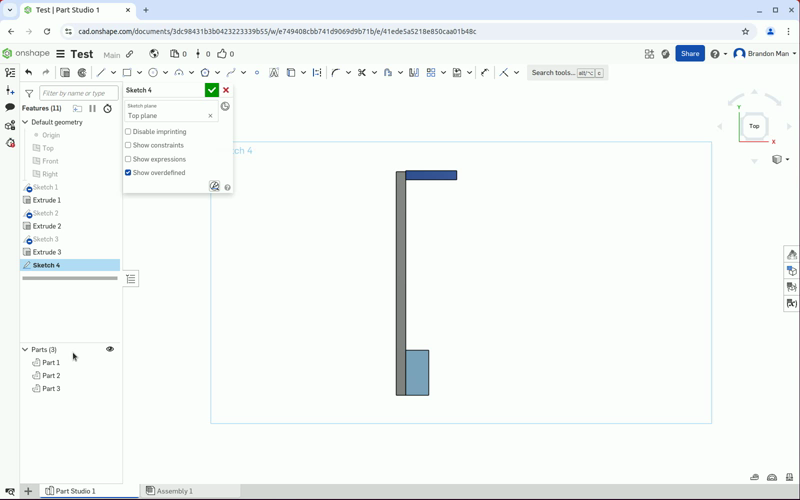
key(y)
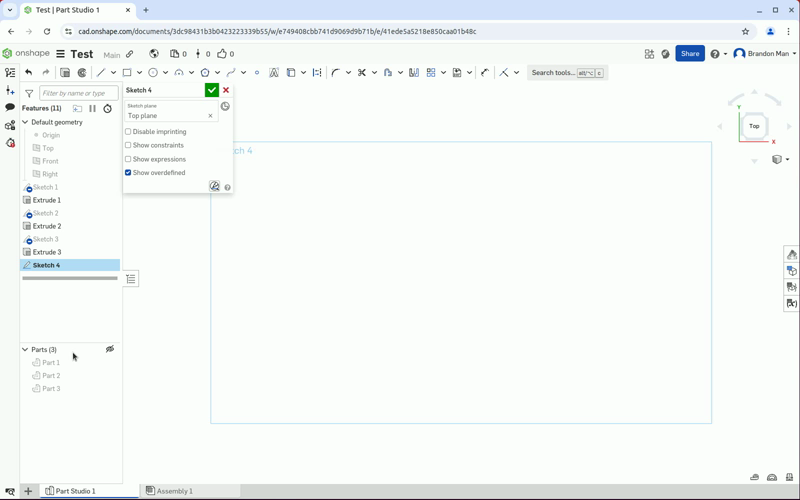
key(l)
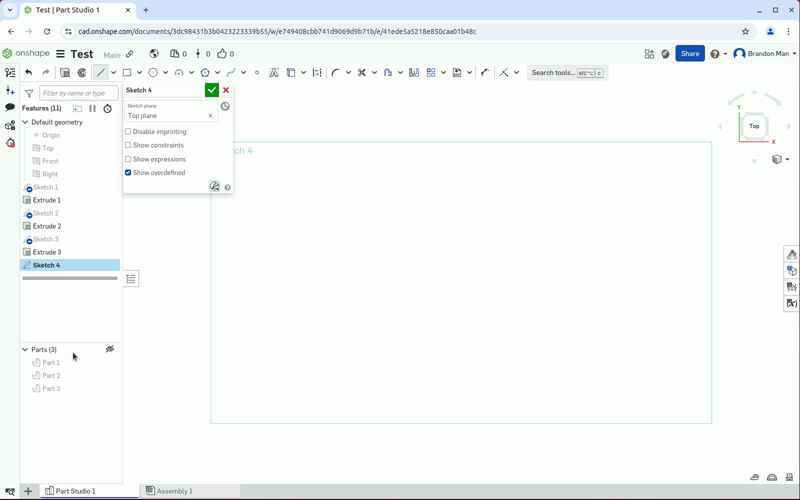
key_down(shift)
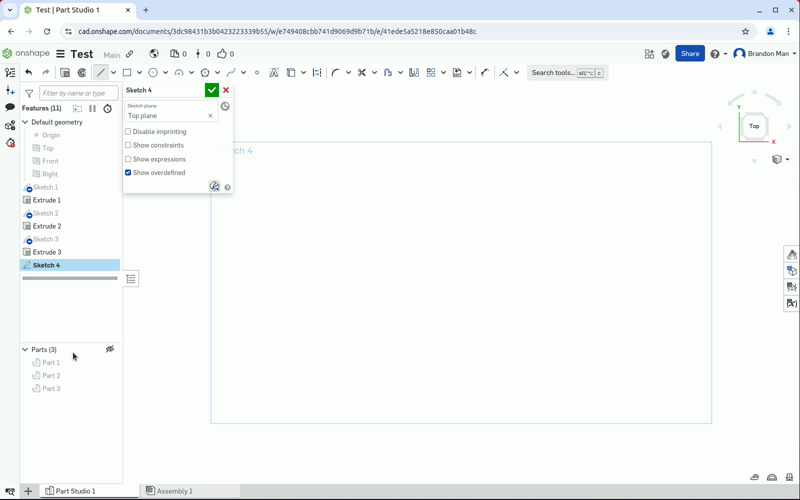
mouse_move(456, 395)
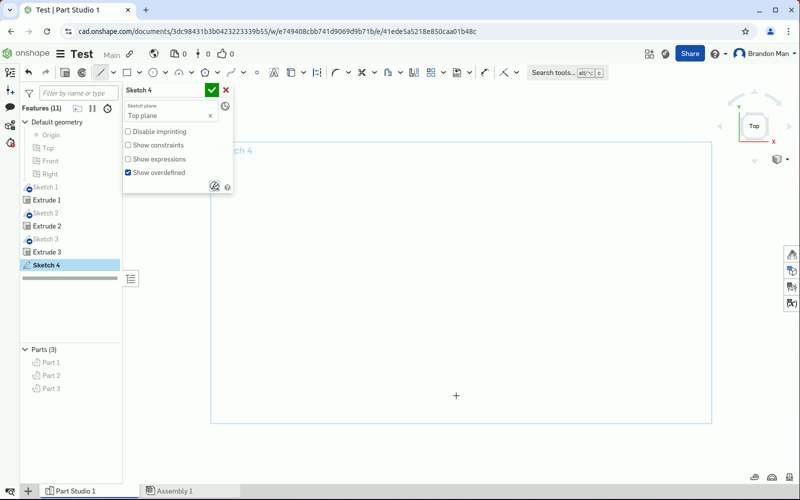
click(456, 395)
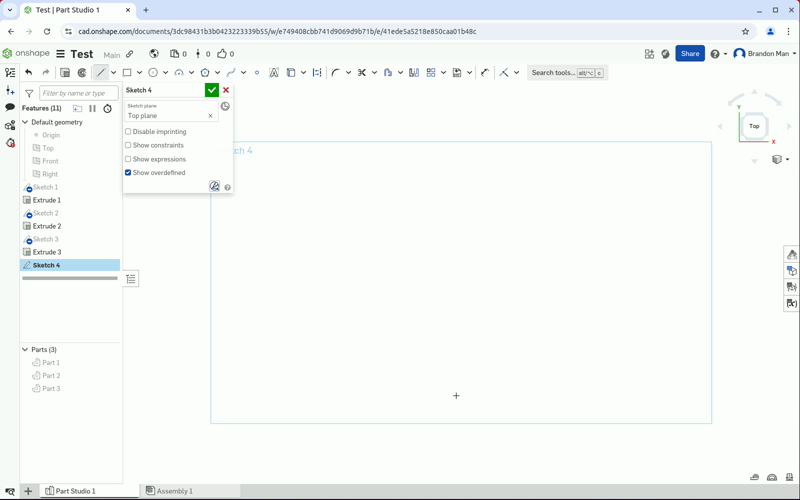
key_up(shift)
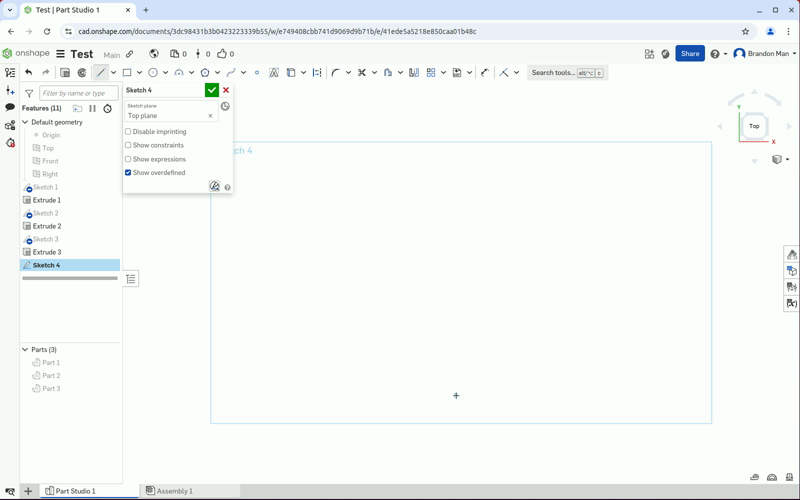
key_down(shift)
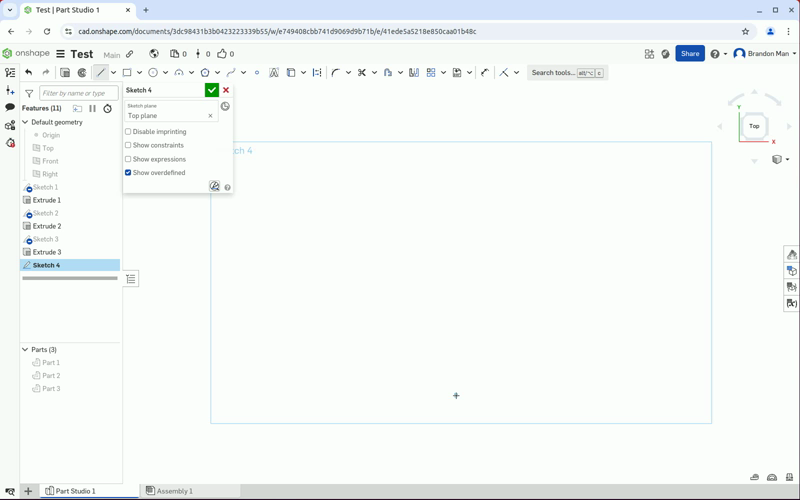
mouse_move(486, 395)
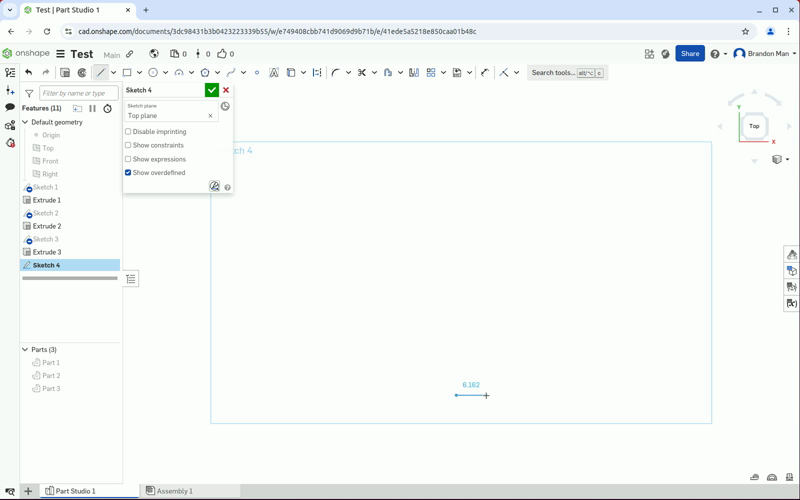
mouse_move(465, 395)
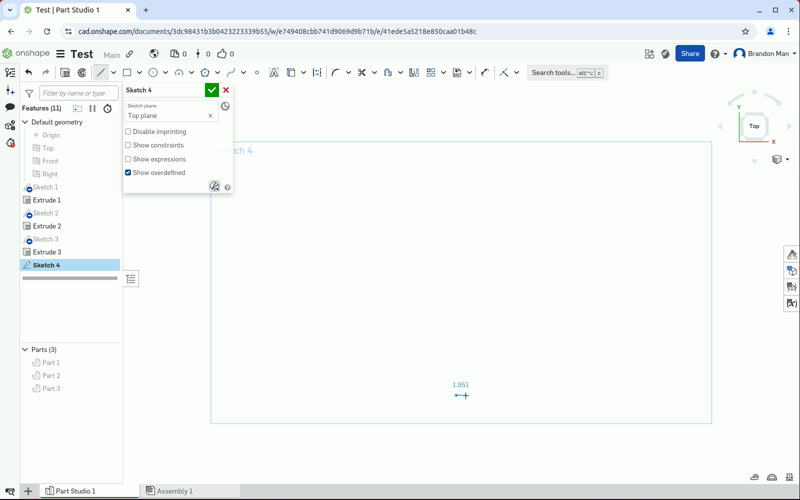
click(465, 395)
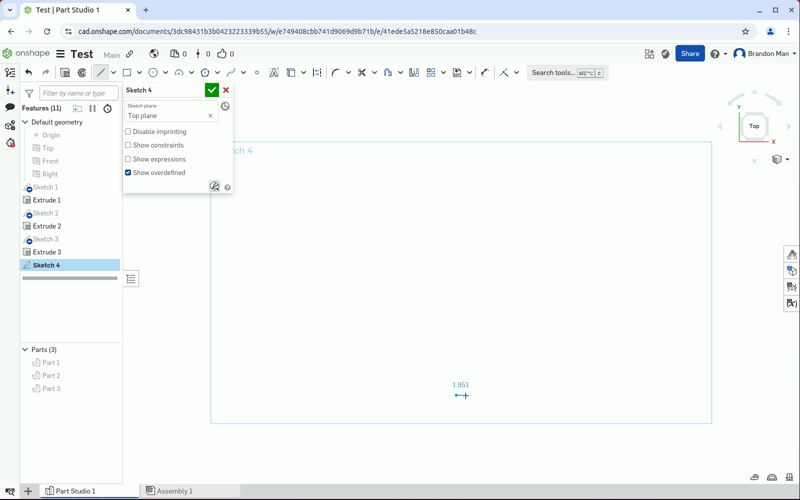
key_up(shift)
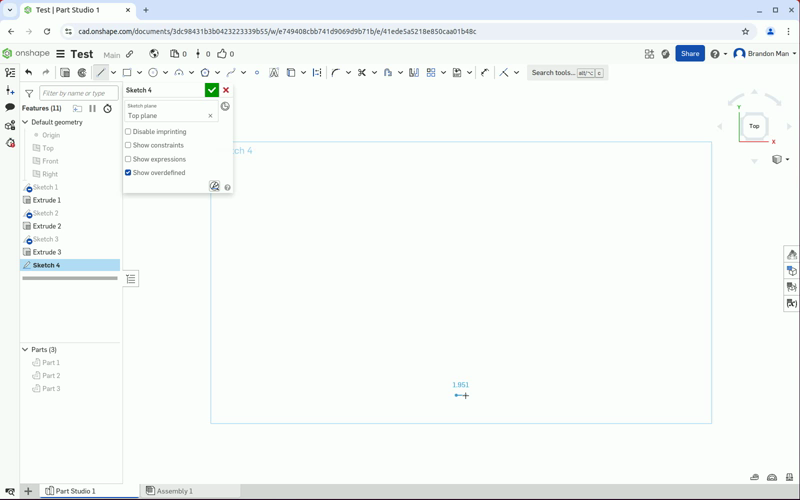
key_down(shift)
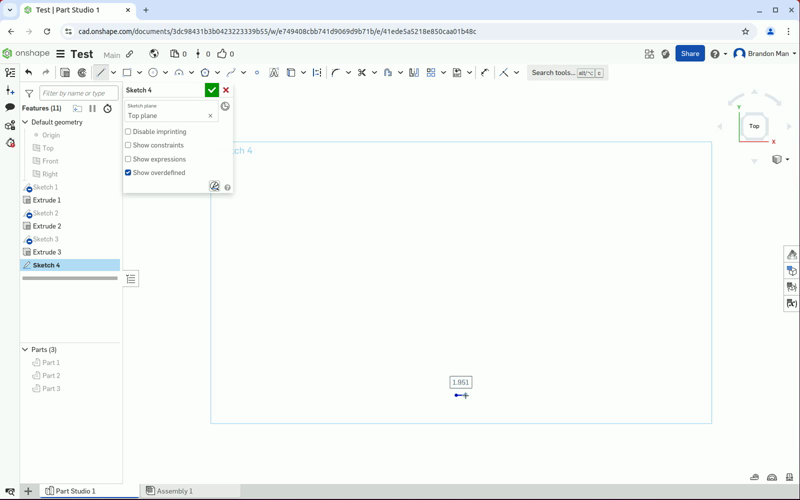
mouse_move(465, 171)
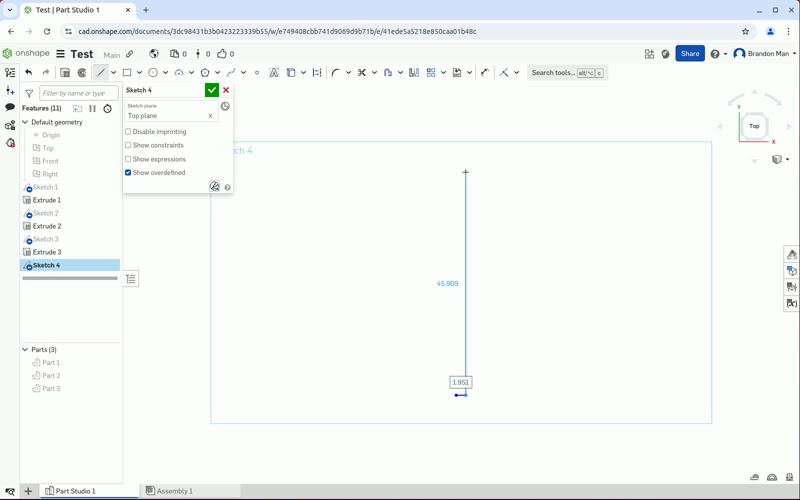
click(465, 171)
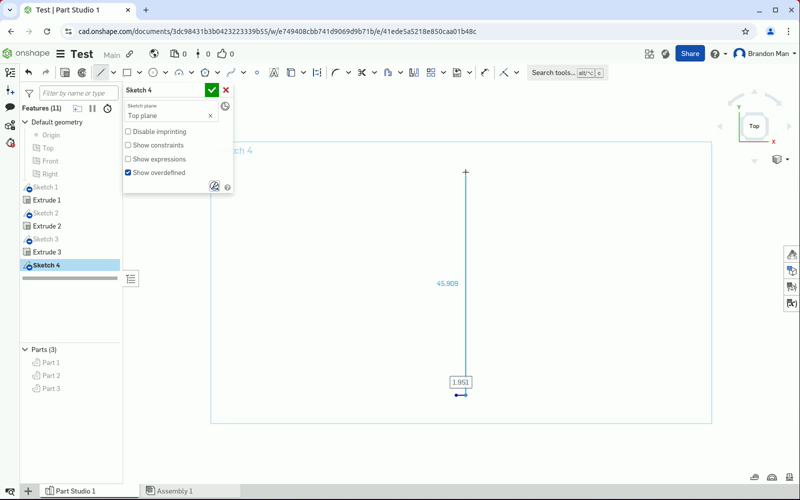
key_up(shift)
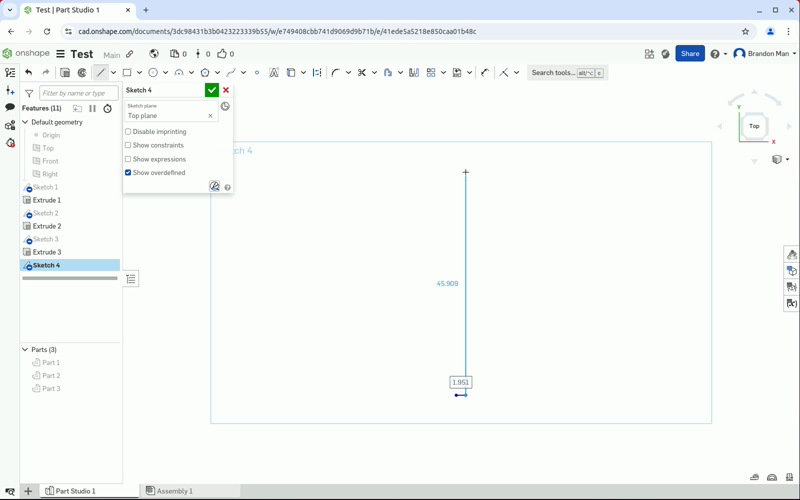
key_down(shift)
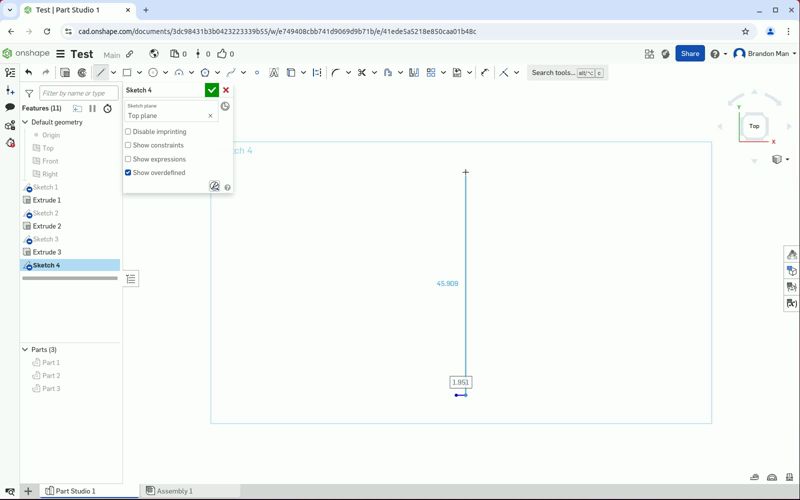
mouse_move(495, 171)
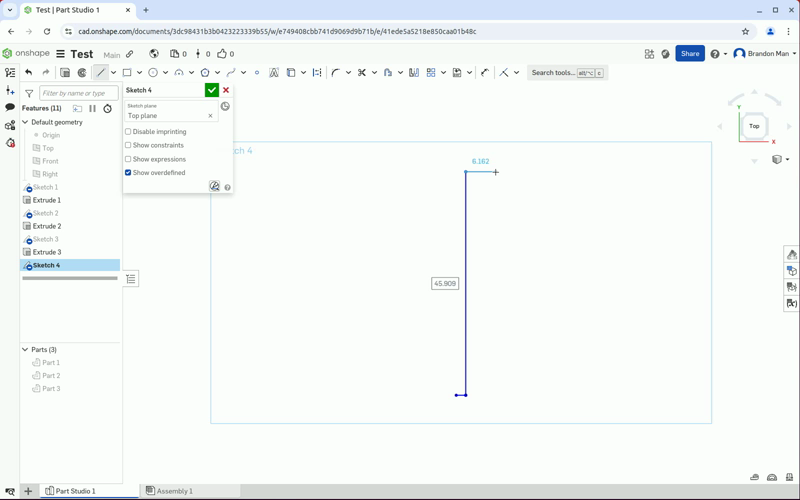
mouse_move(456, 171)
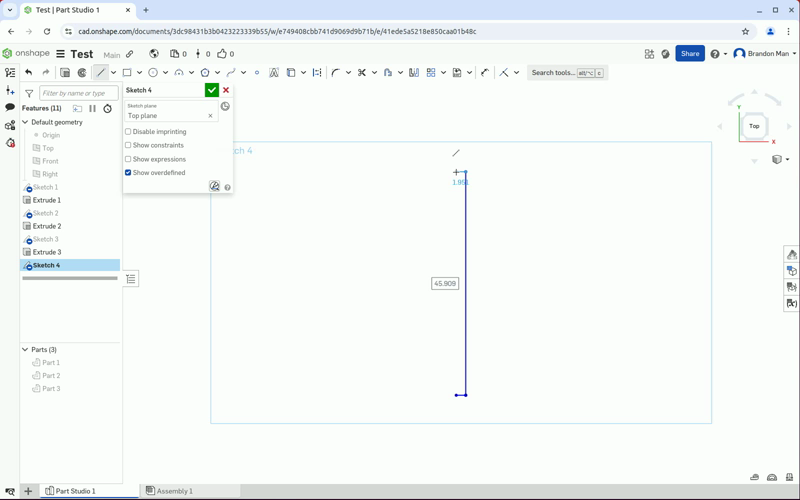
click(456, 171)
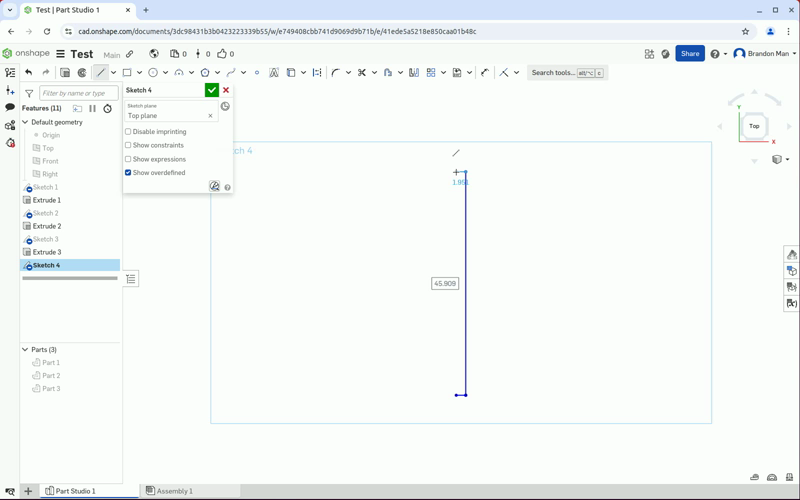
key_up(shift)
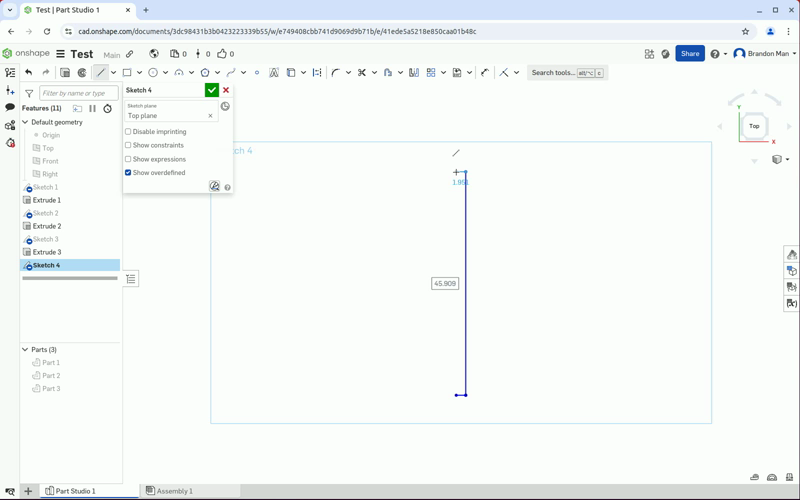
key_down(shift)
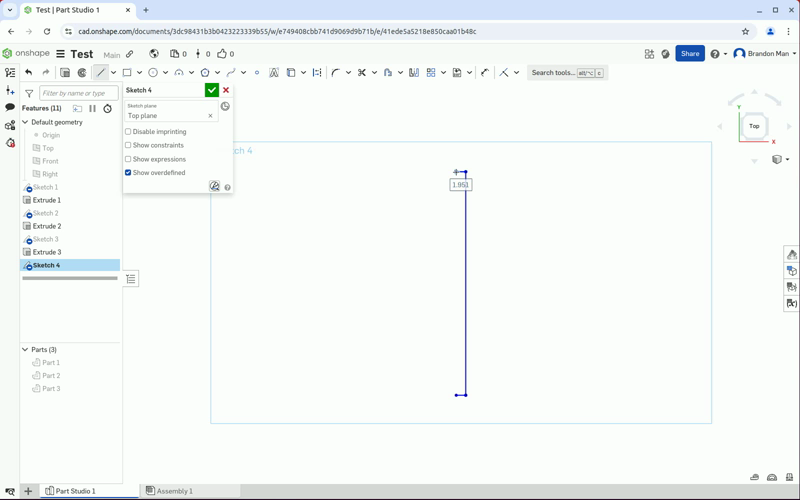
mouse_move(486, 171)
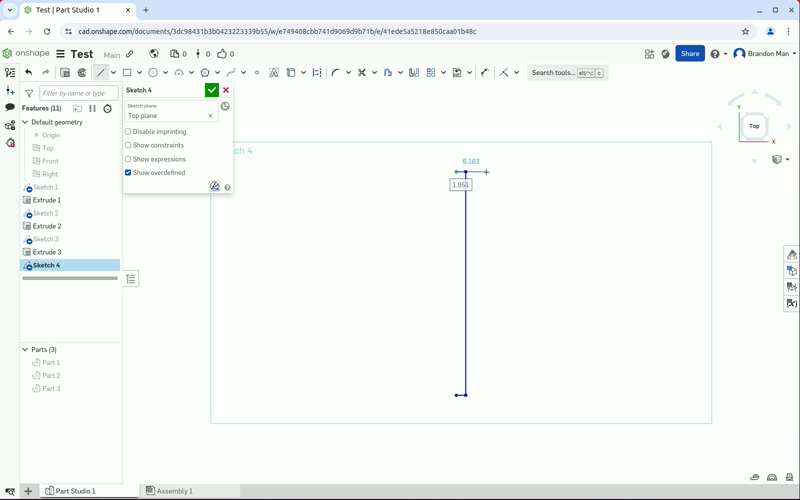
mouse_move(456, 180)
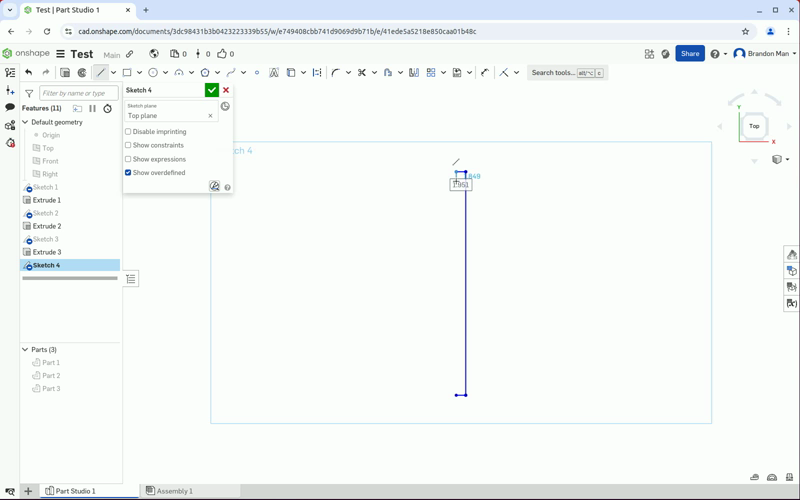
click(456, 180)
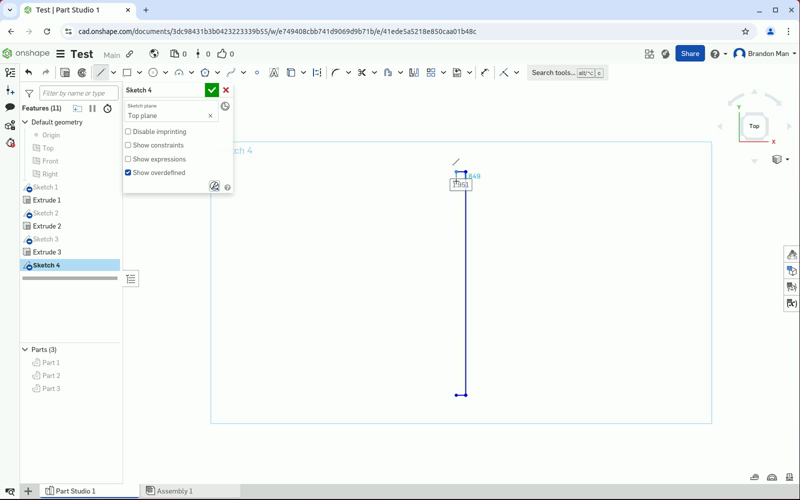
key_up(shift)
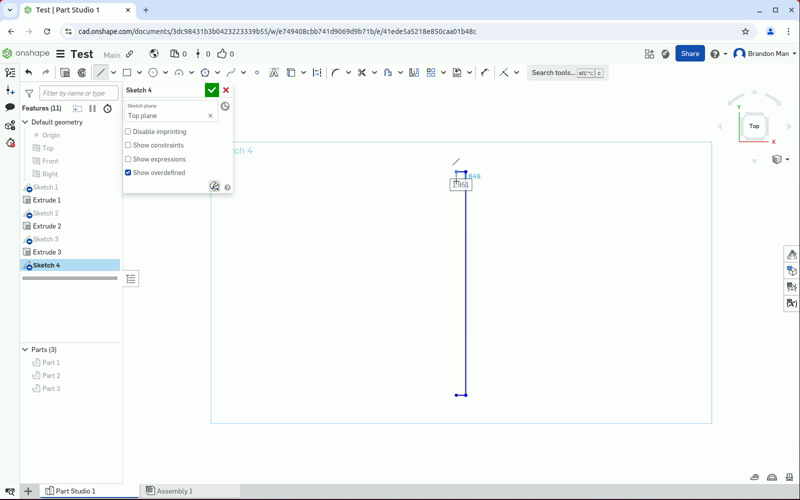
key_down(shift)
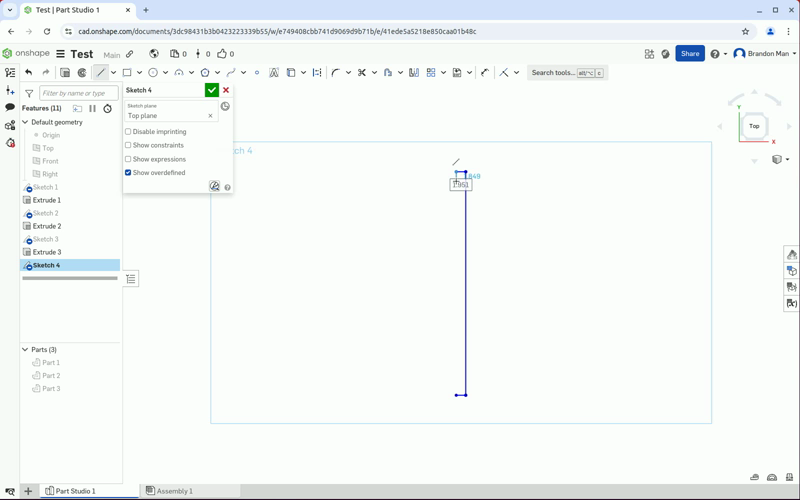
mouse_move(456, 395)
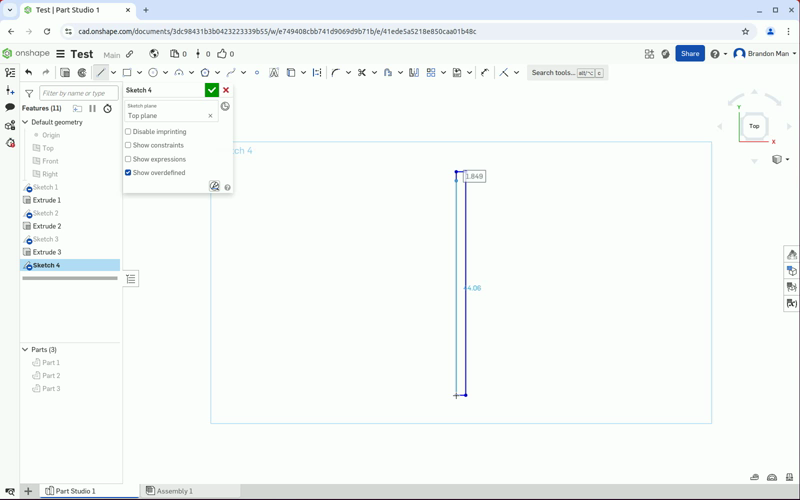
key_up(shift)
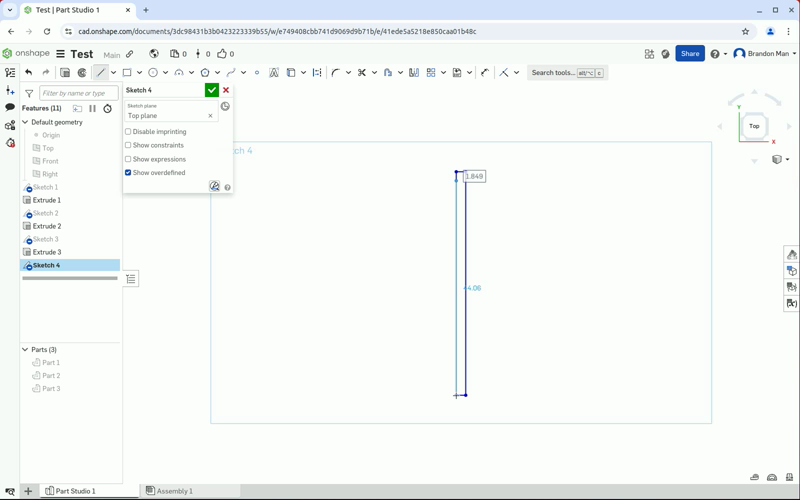
click(456, 395)
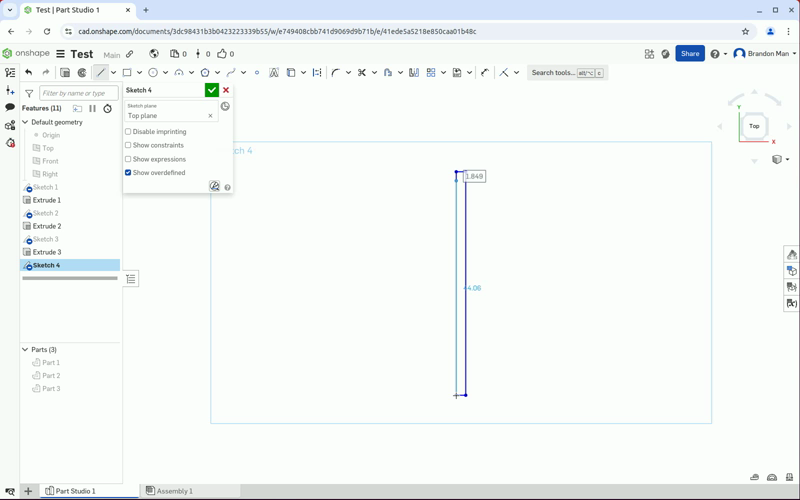
key(esc)
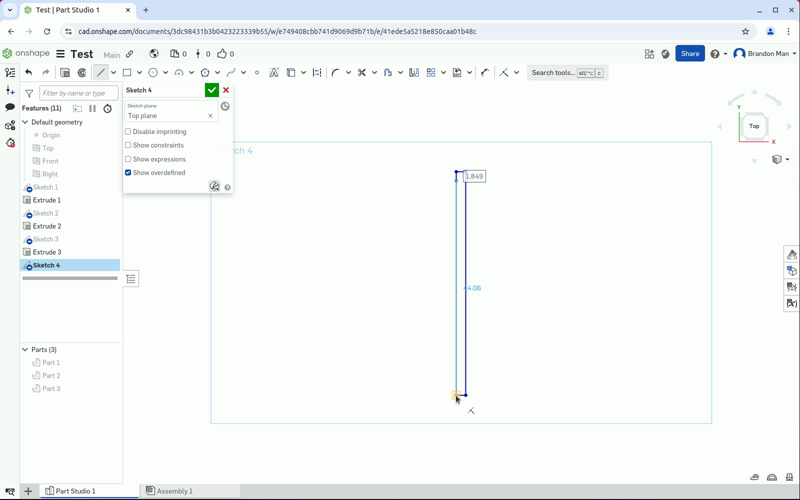
mouse_move(459, 239)
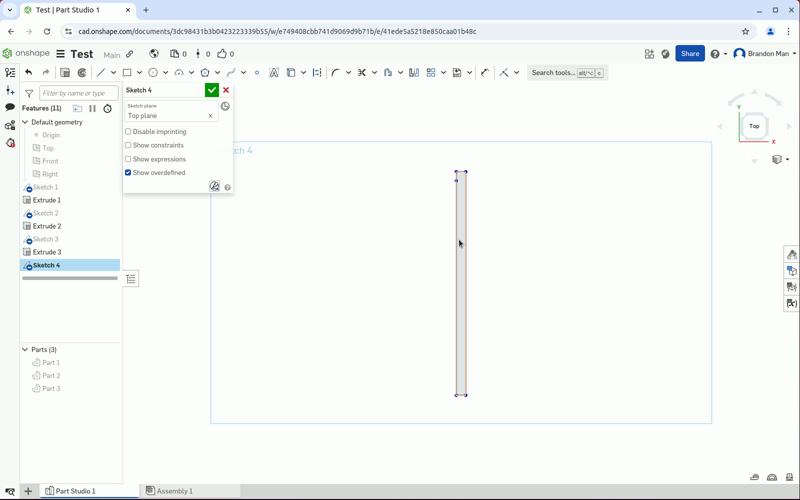
click(459, 239)
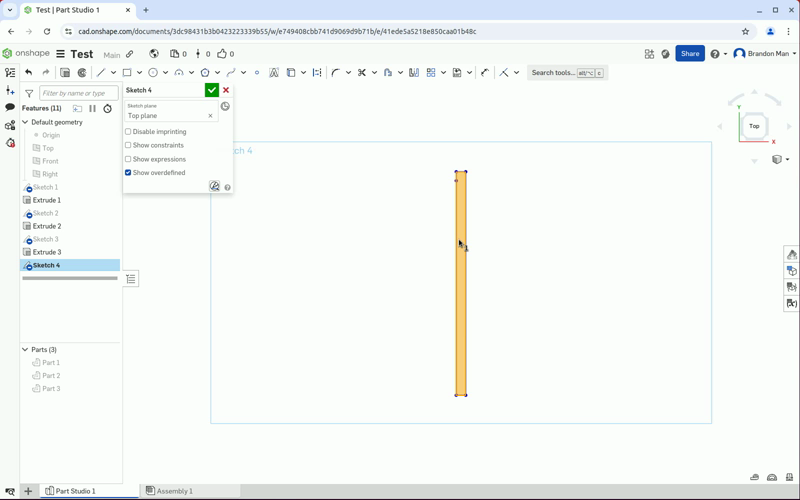
mouse_move(73, 352)
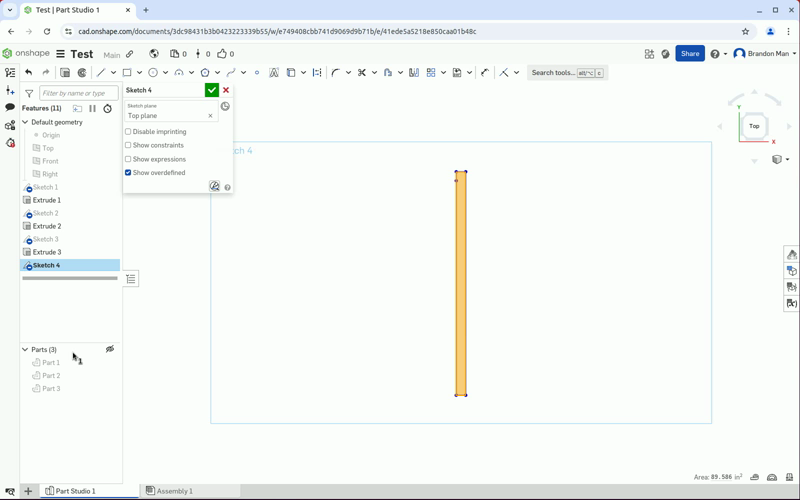
key(shift+y)
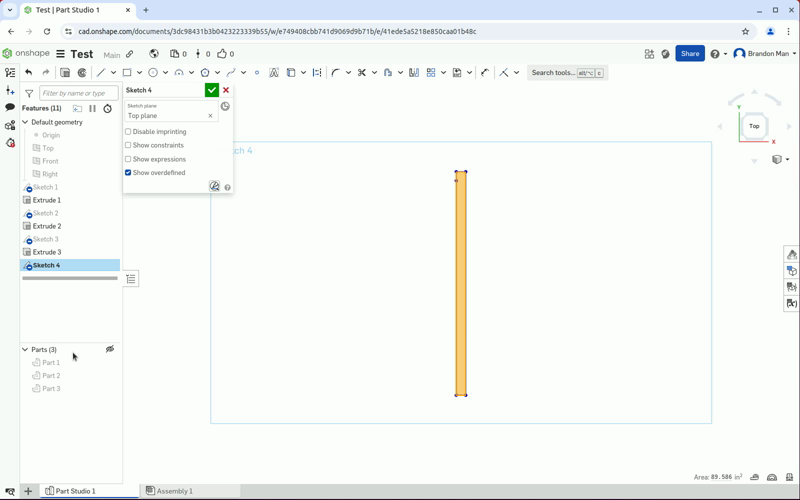
key(shift+e)
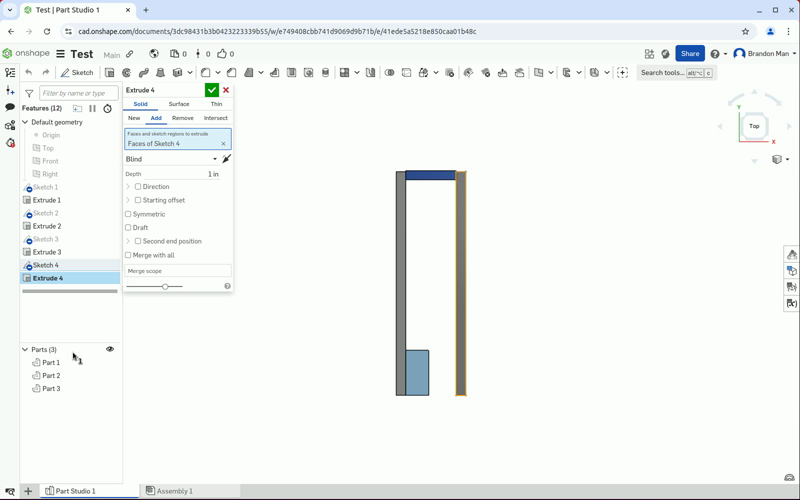
mouse_move(143, 106)
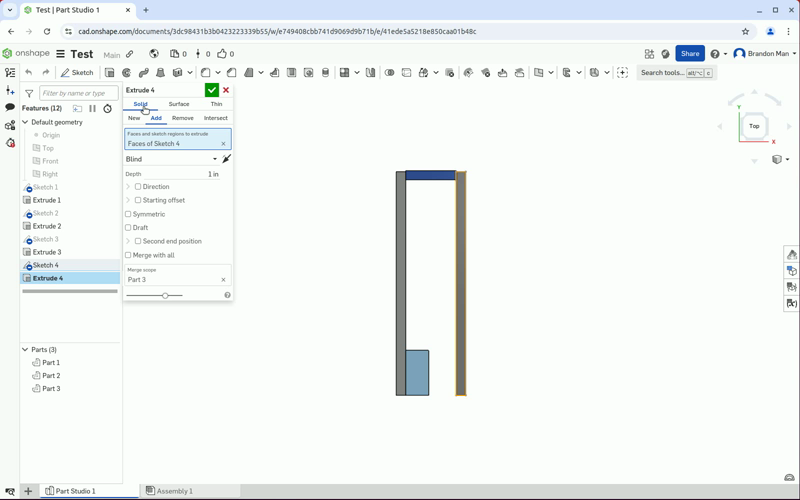
click(143, 106)
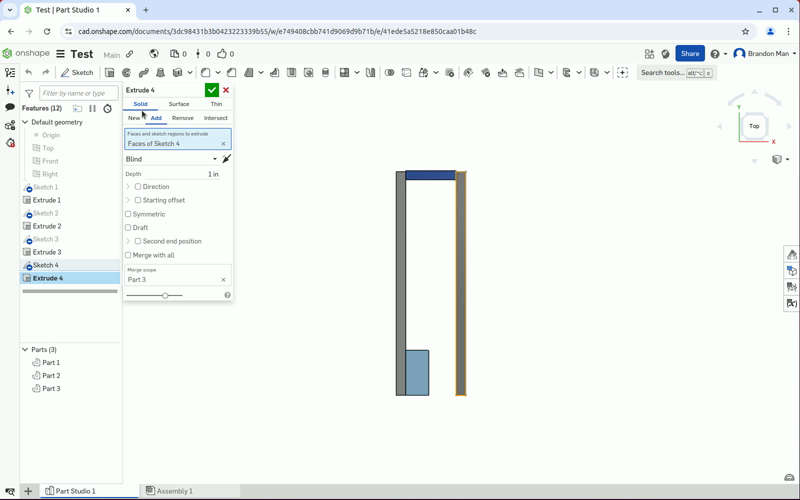
mouse_move(137, 120)
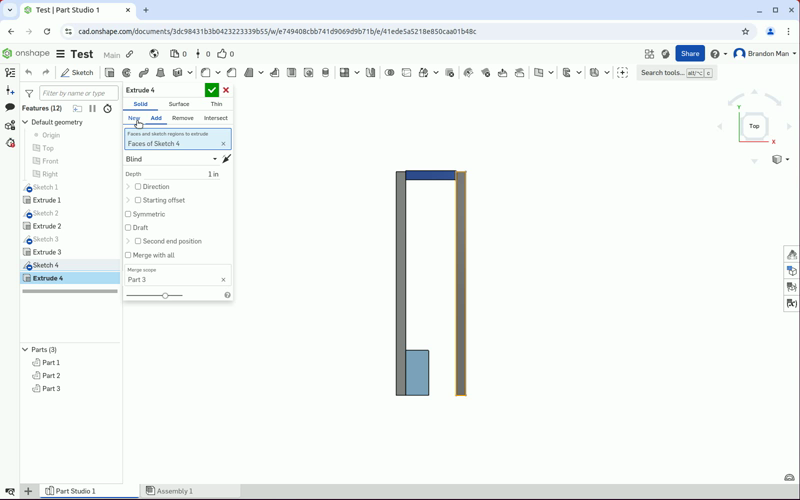
click(137, 120)
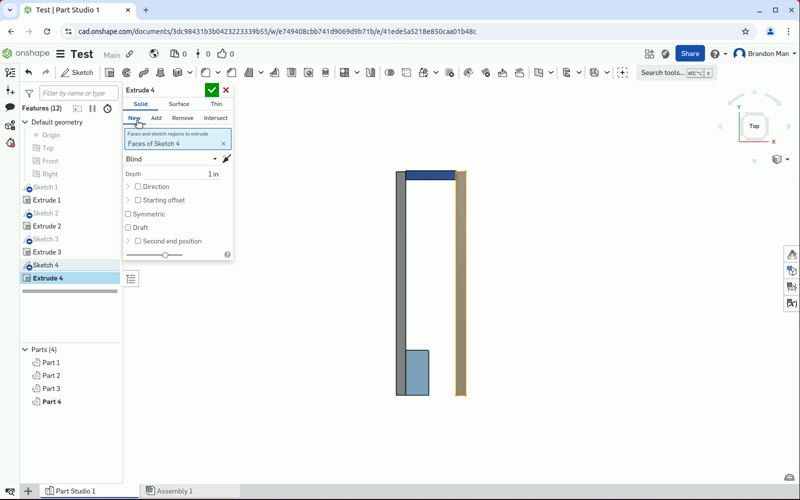
key(tab, 4)
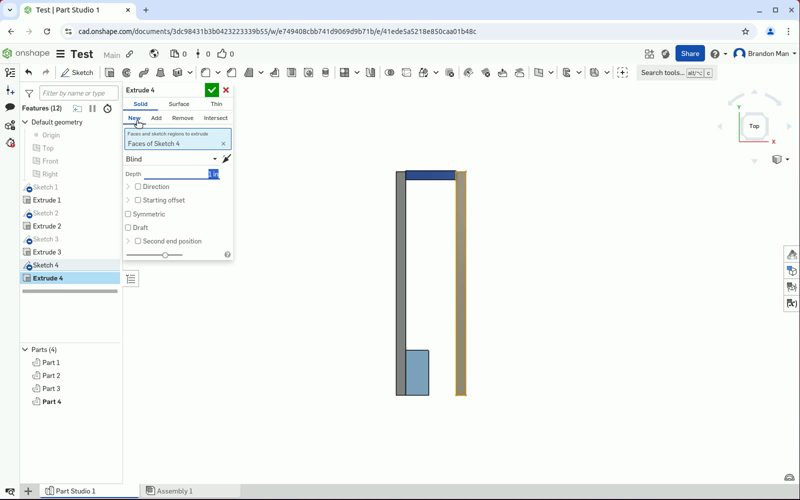
text(9.147)
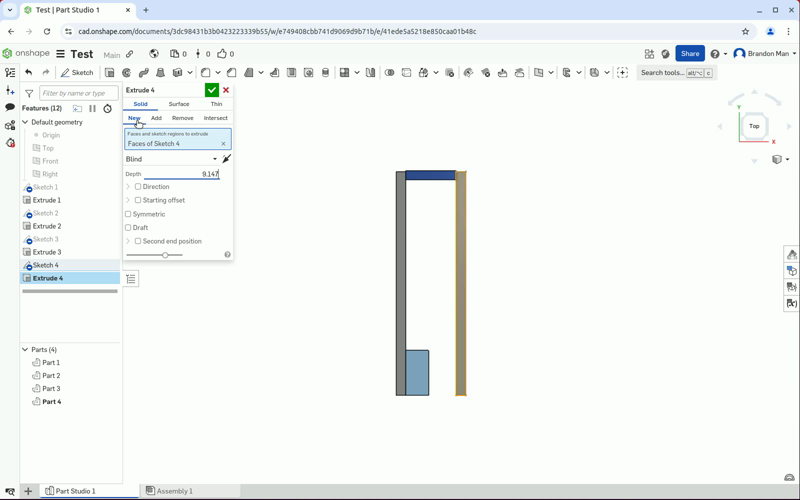
key(enter)
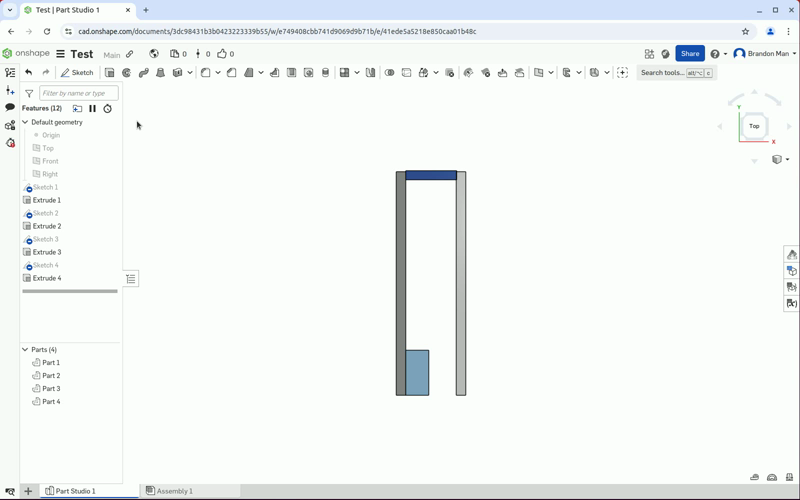
key(shift+h)
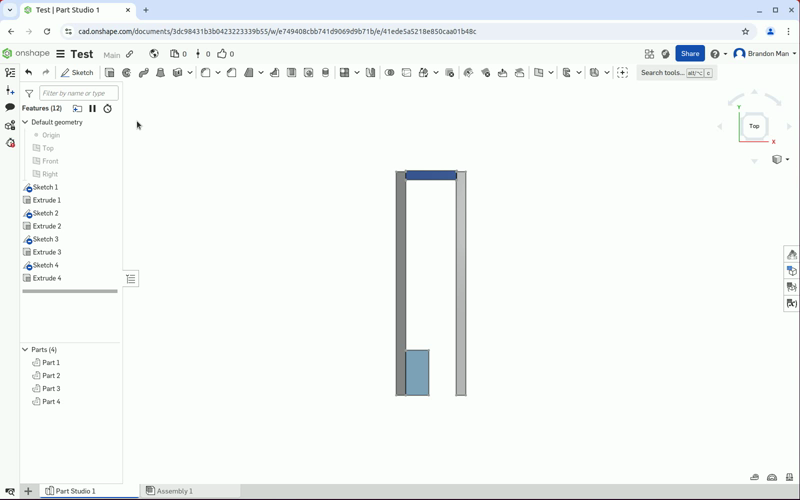
key(shift+h)
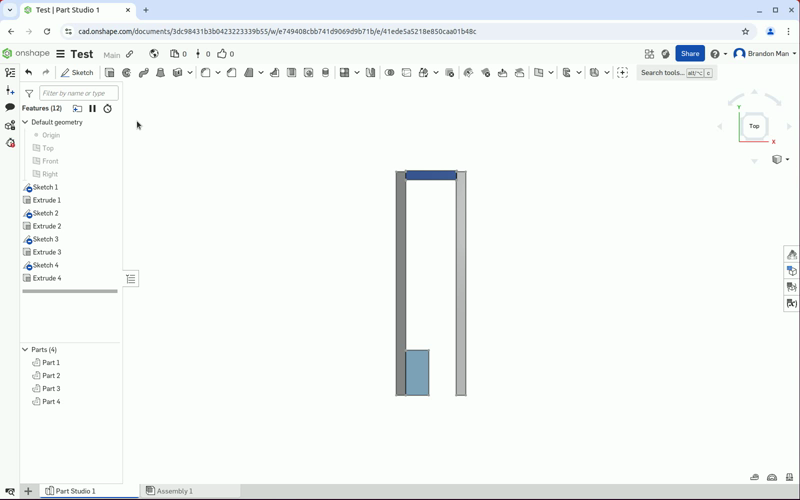
key(shift+7)
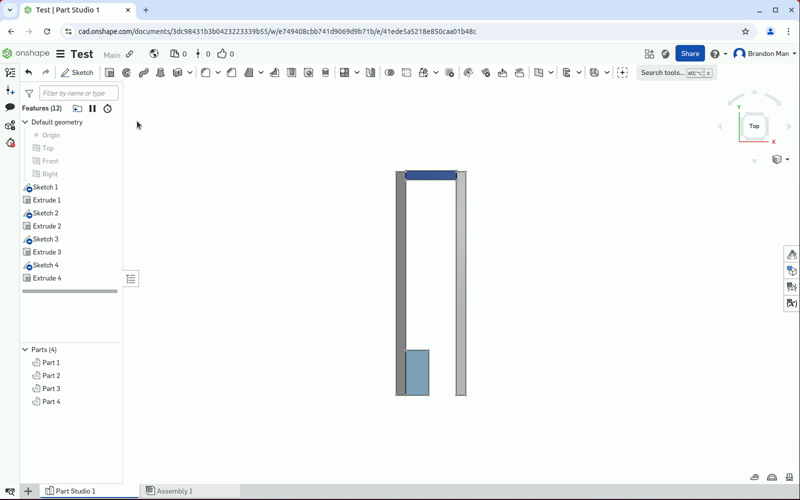
key(up, 3)
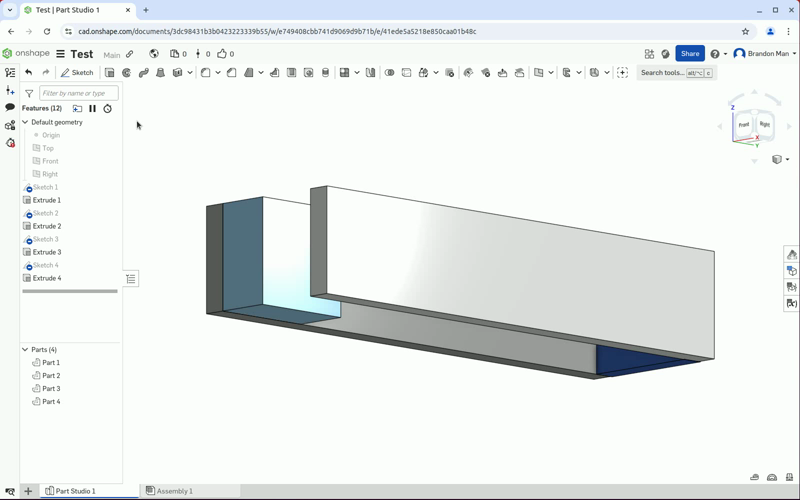
key(left, 3)
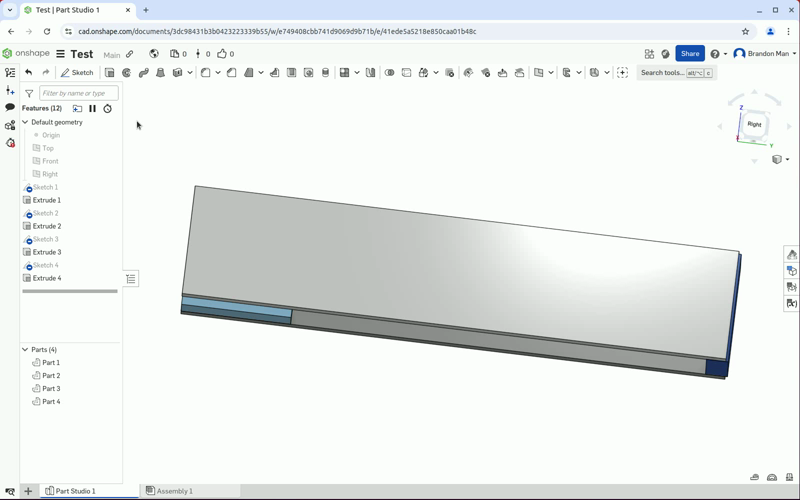
key(right, 3)
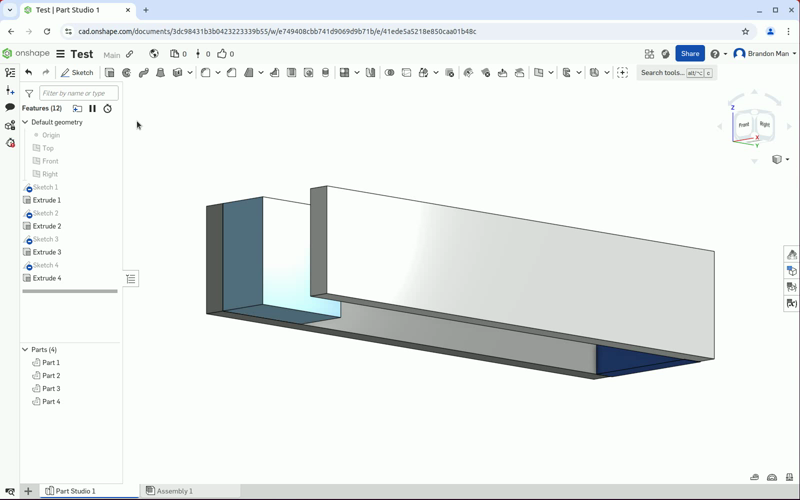
key(down, 3)
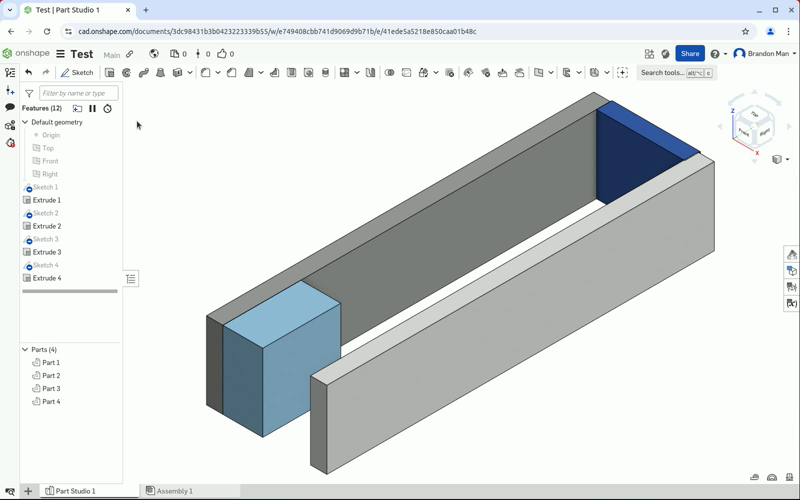
mouse_move(73, 189)
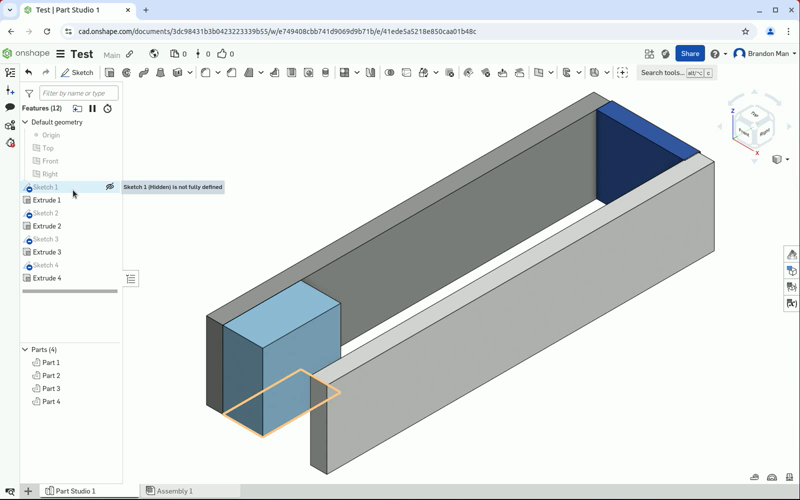
click(73, 189)